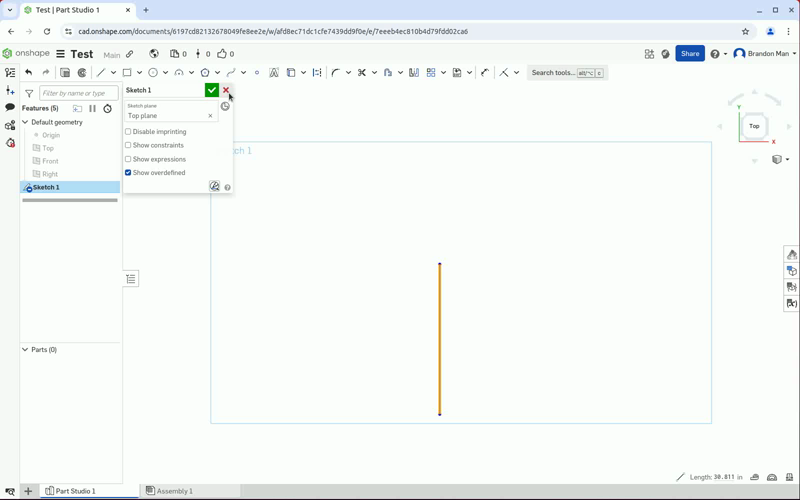
key(shift+h)
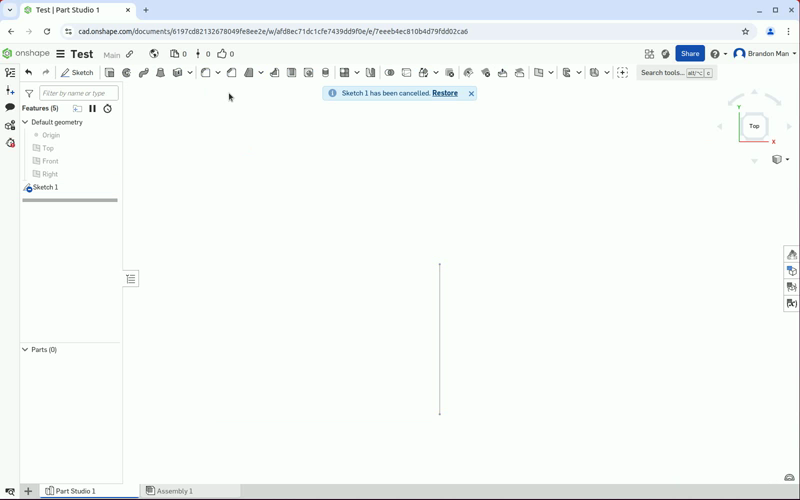
key(shift+s)
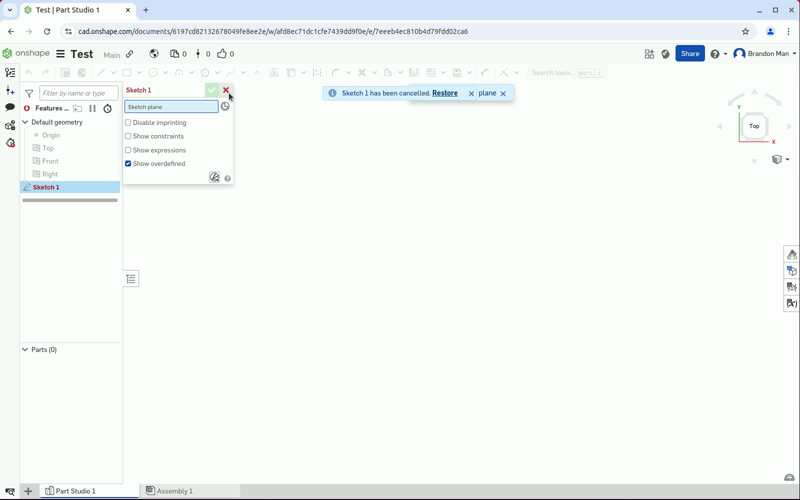
mouse_move(73, 150)
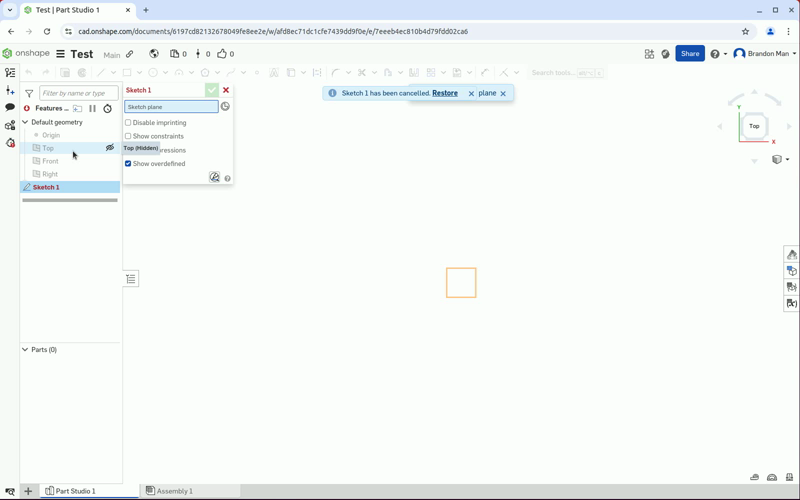
click(73, 150)
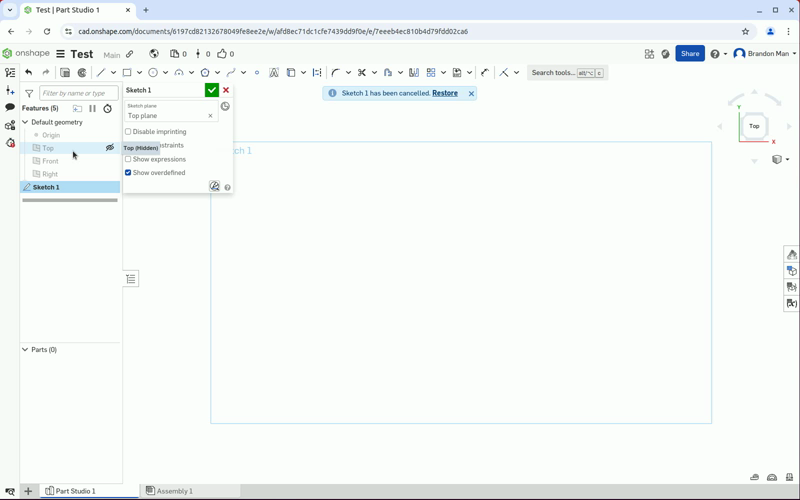
mouse_move(73, 352)
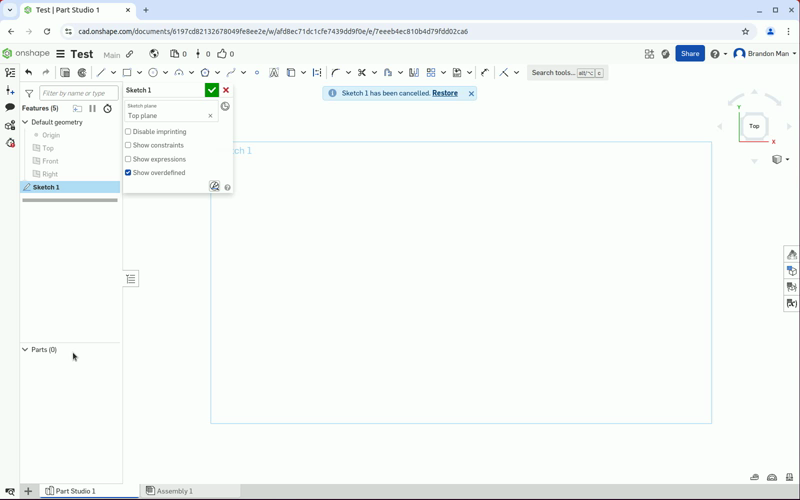
key(y)
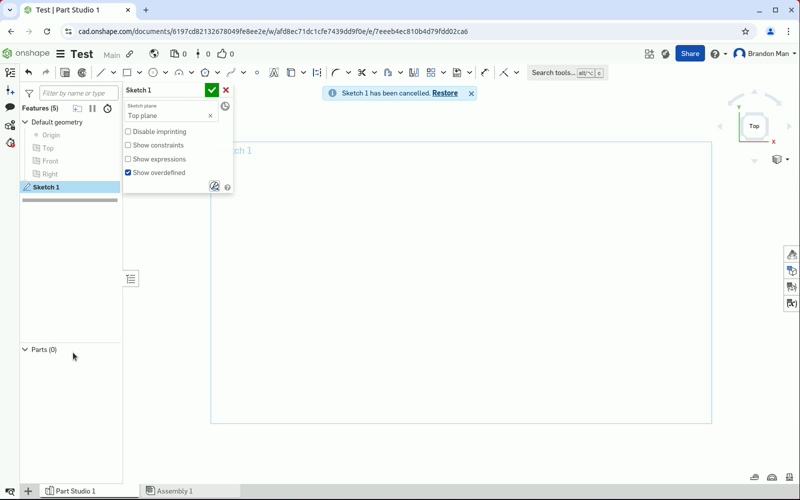
key(l)
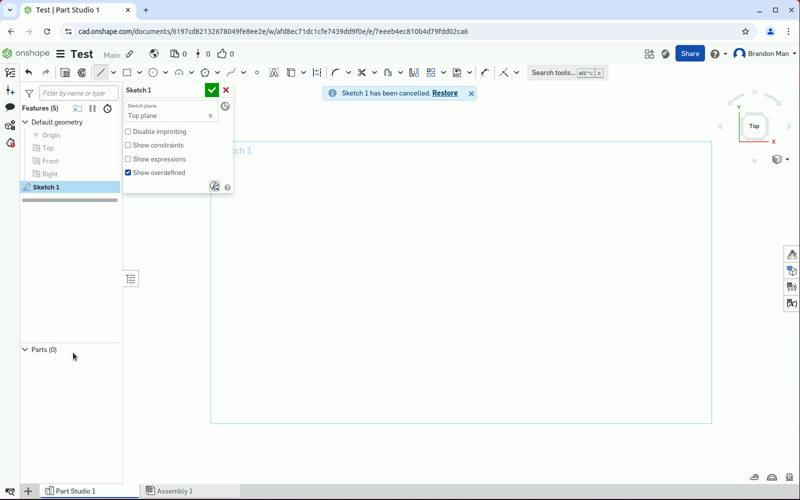
key_down(shift)
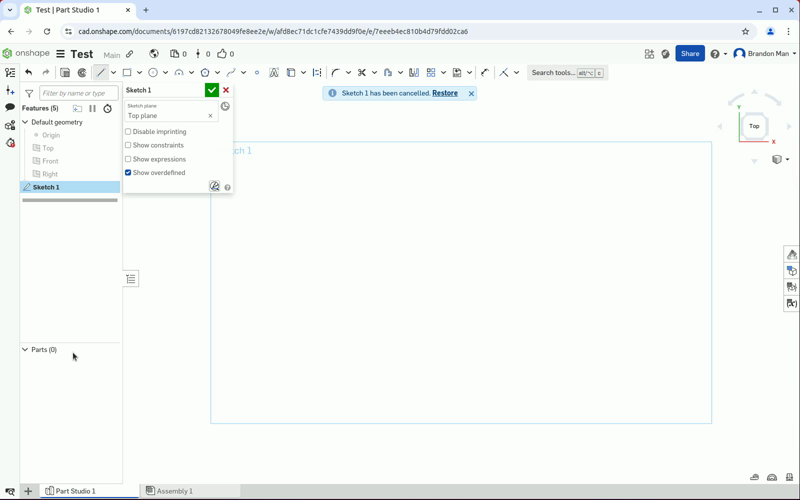
mouse_move(368, 359)
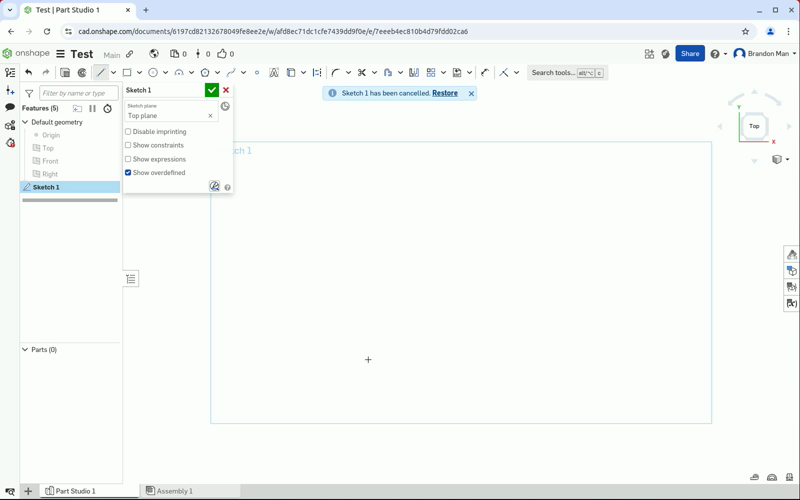
click(368, 359)
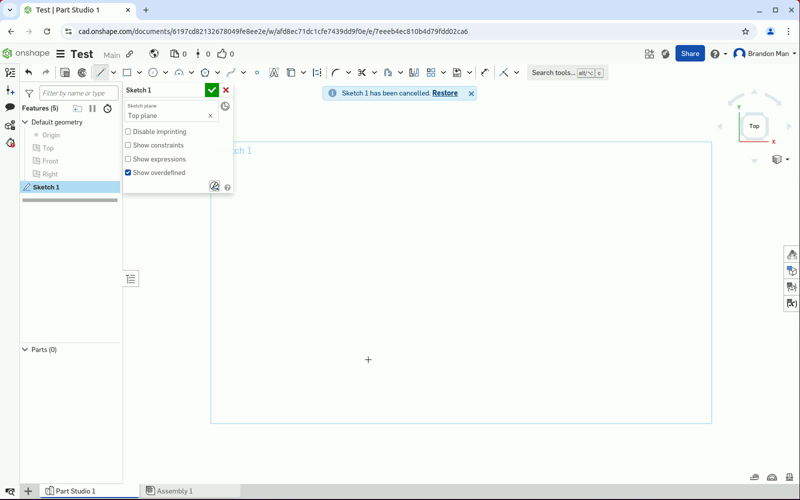
key_up(shift)
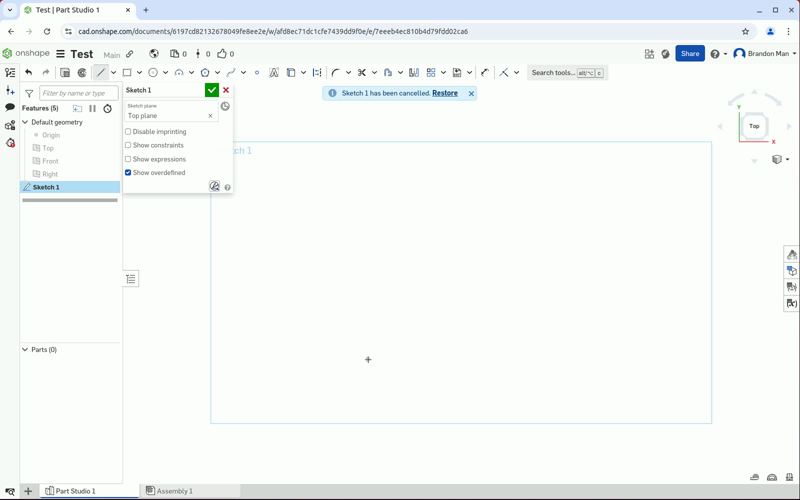
key_down(shift)
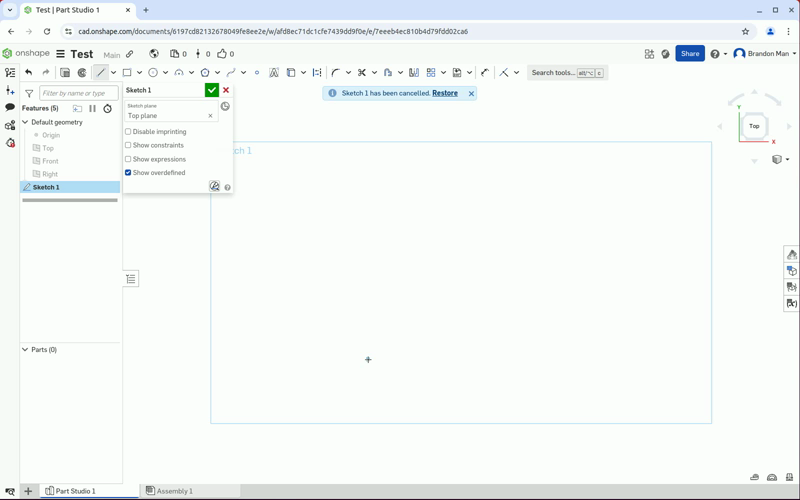
mouse_move(552, 359)
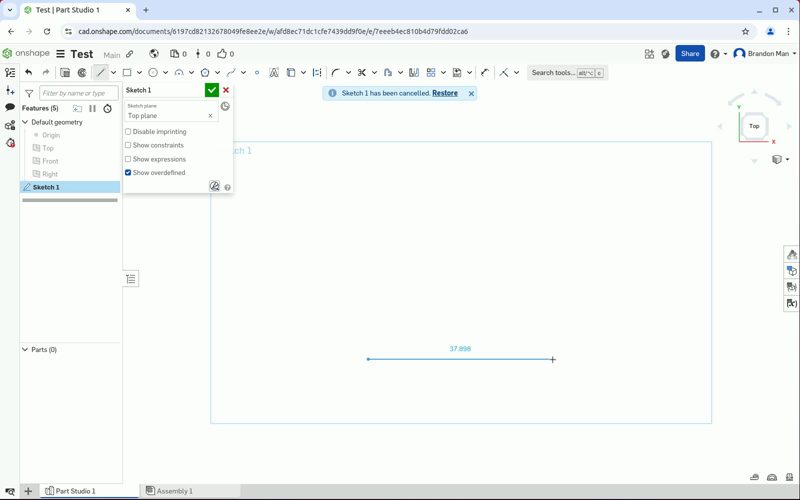
click(552, 359)
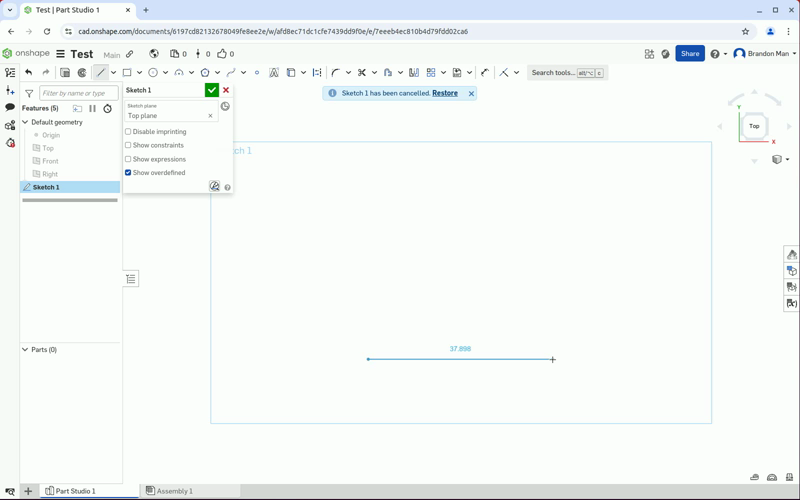
key_up(shift)
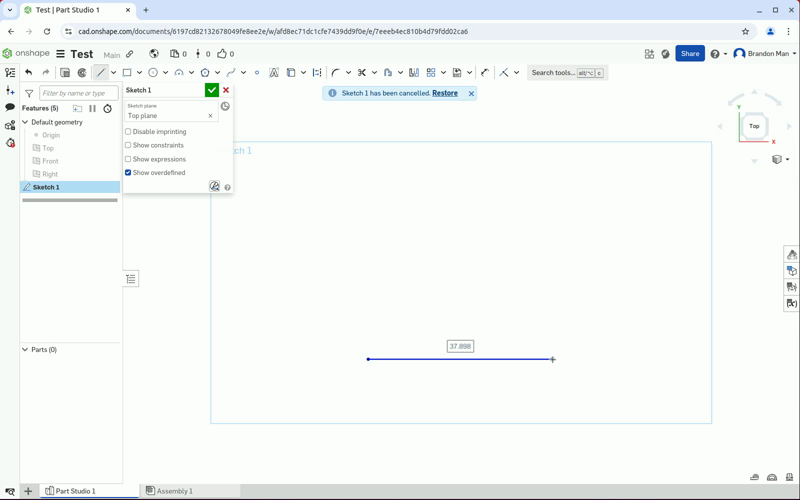
key_down(shift)
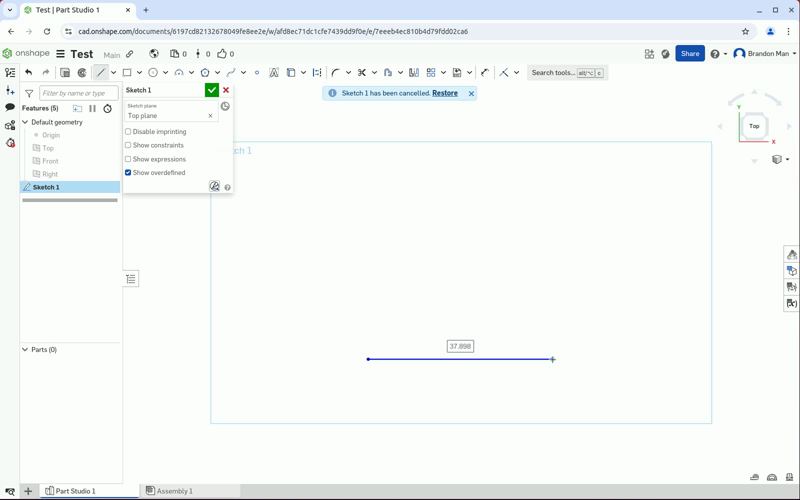
mouse_move(582, 359)
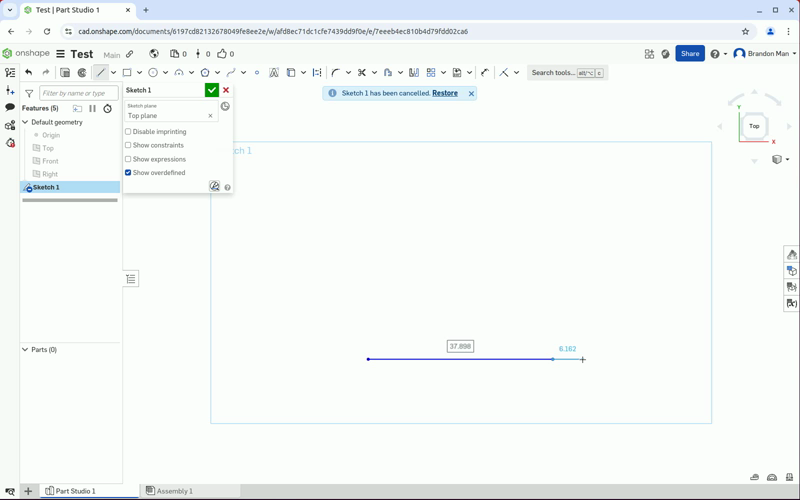
mouse_move(552, 305)
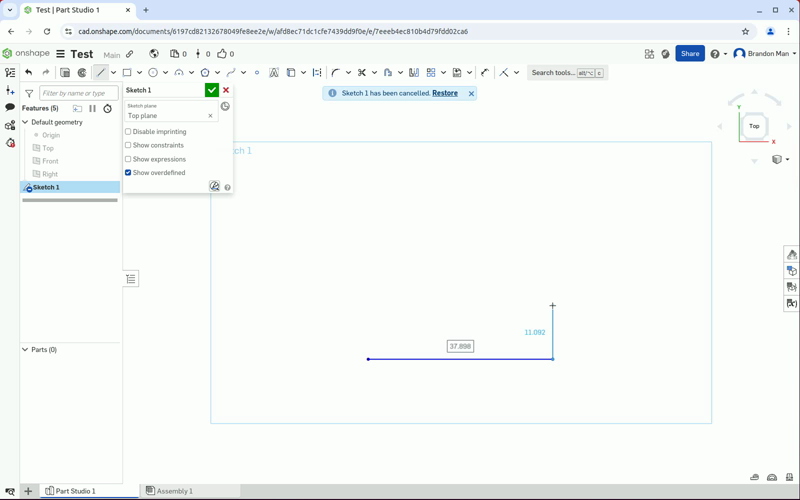
click(552, 305)
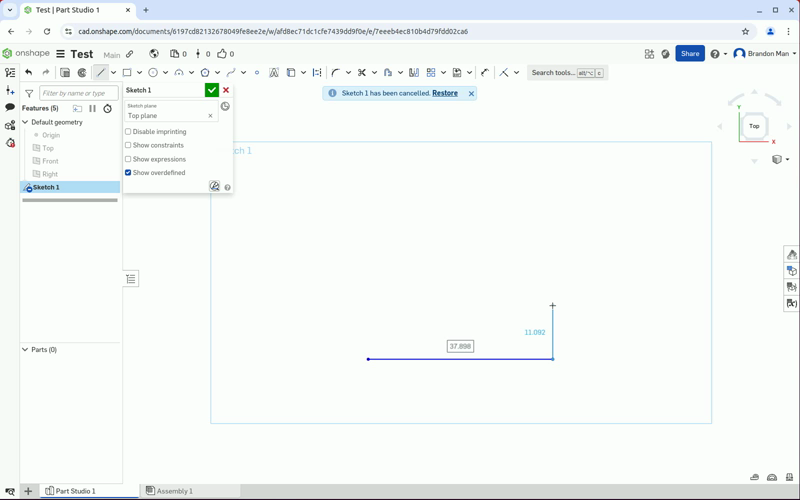
key_up(shift)
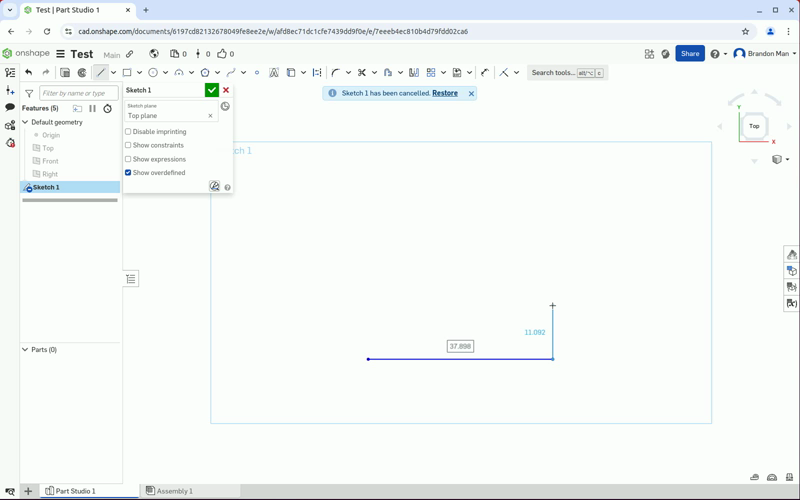
key(esc)
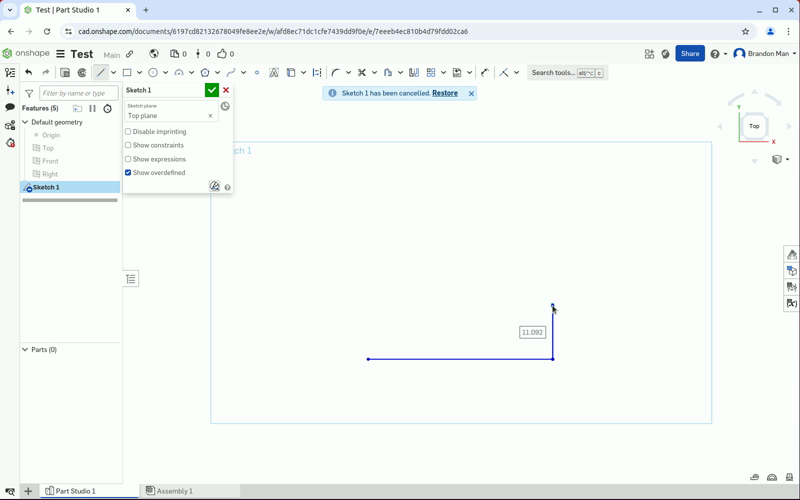
key(a)
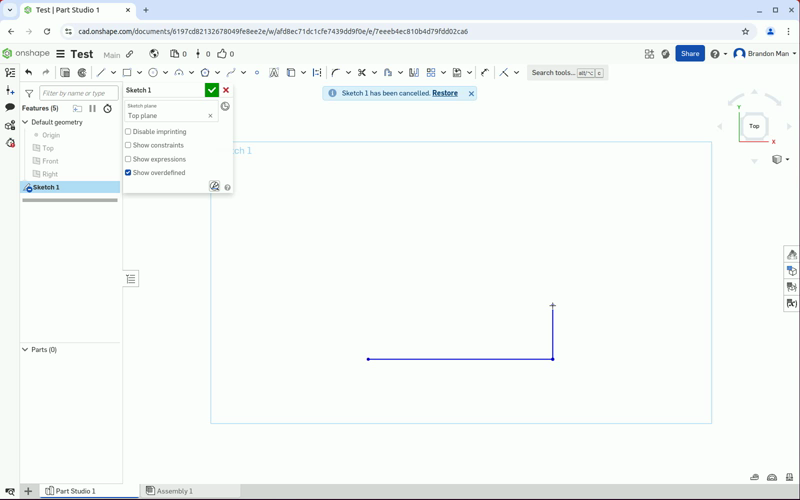
mouse_move(552, 305)
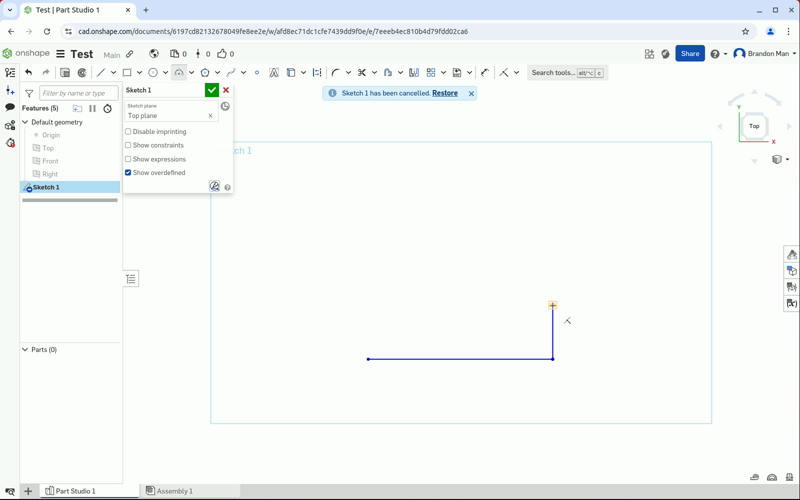
click(552, 305)
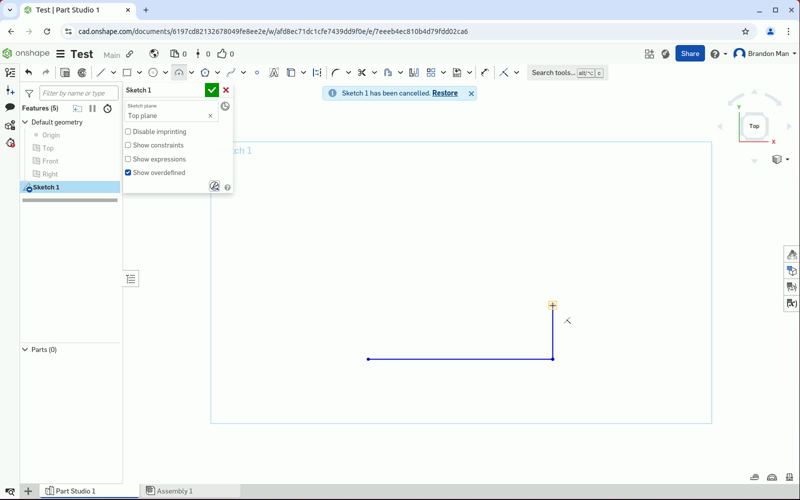
key_down(shift)
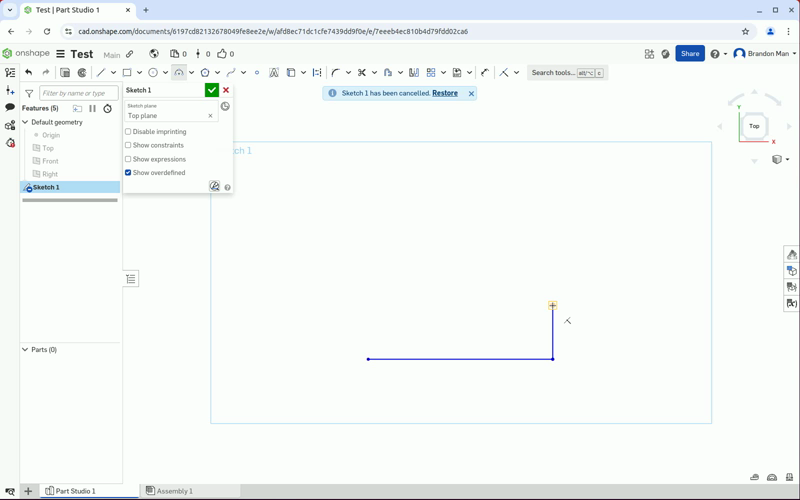
mouse_move(552, 262)
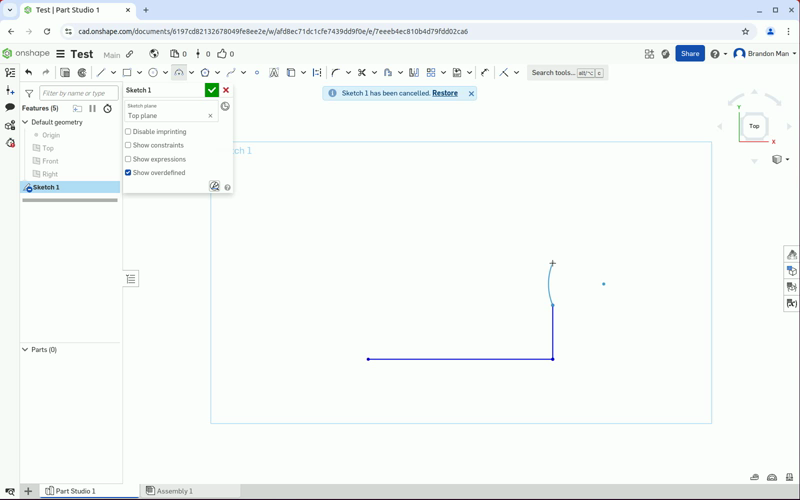
click(552, 262)
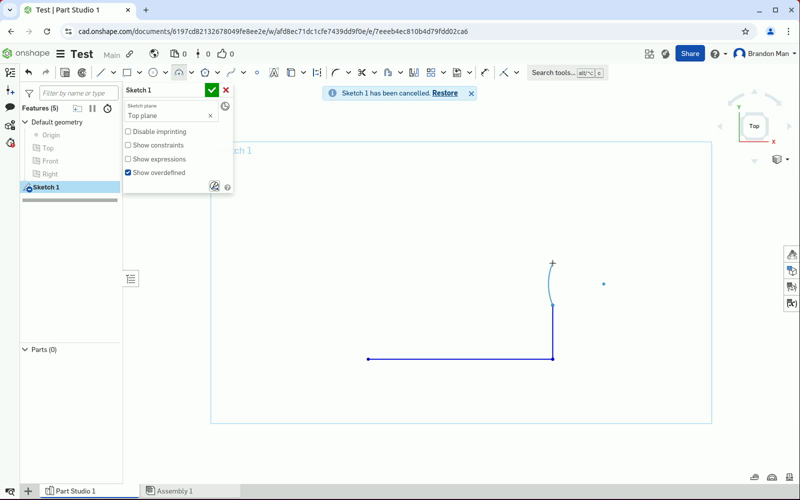
mouse_move(573, 283)
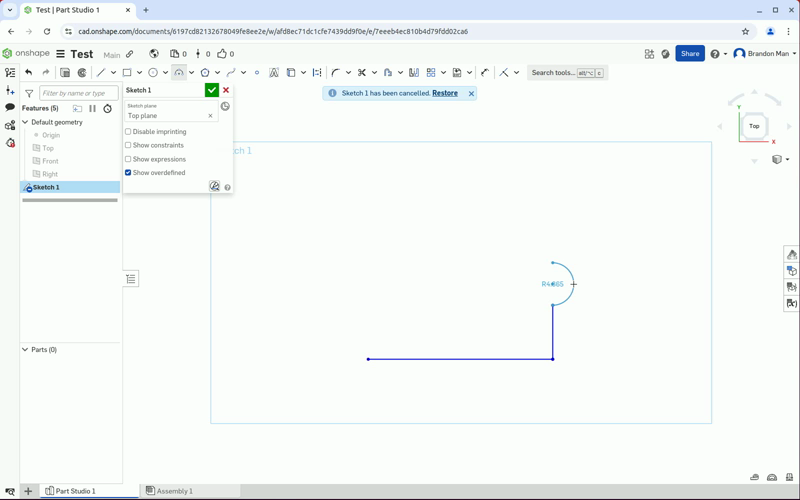
click(573, 283)
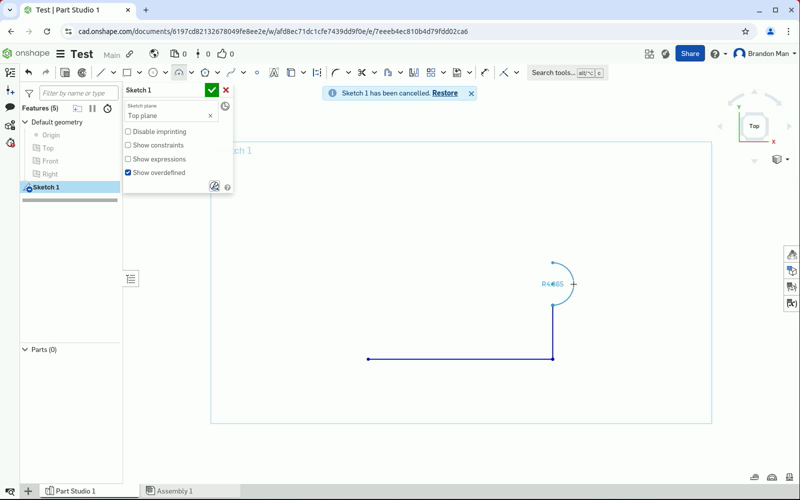
key_up(shift)
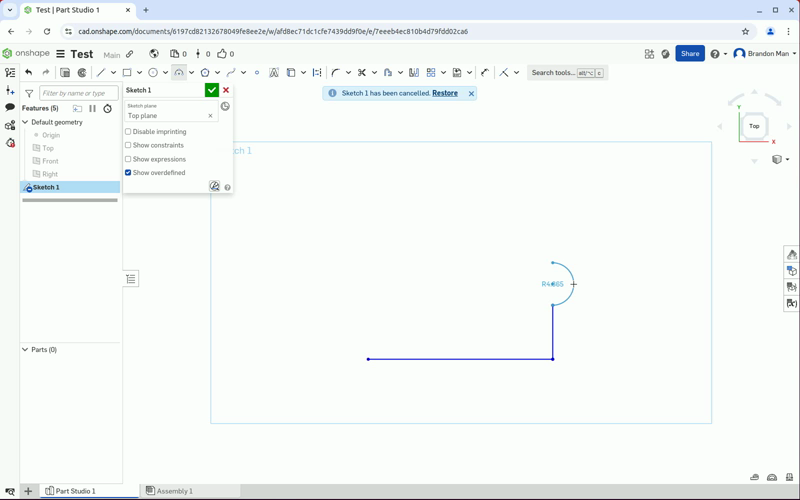
key(esc)
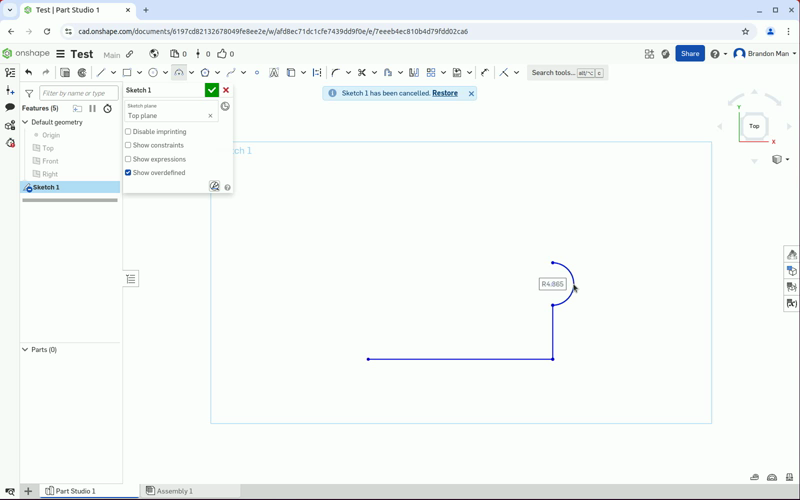
key(l)
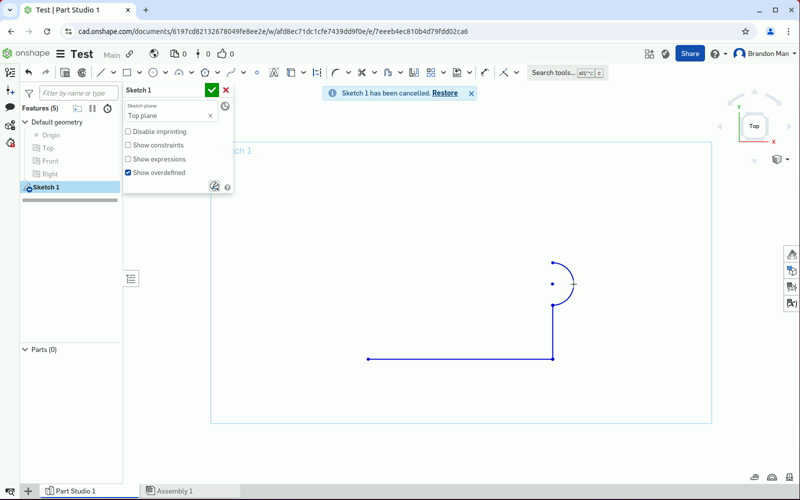
mouse_move(552, 262)
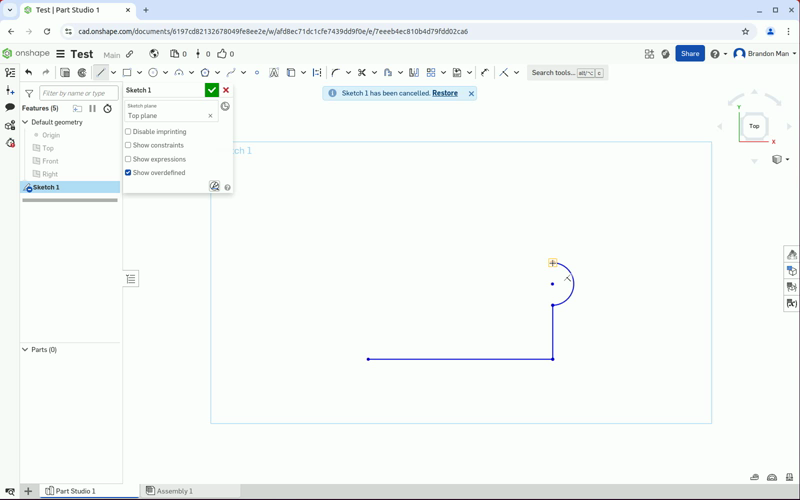
click(552, 262)
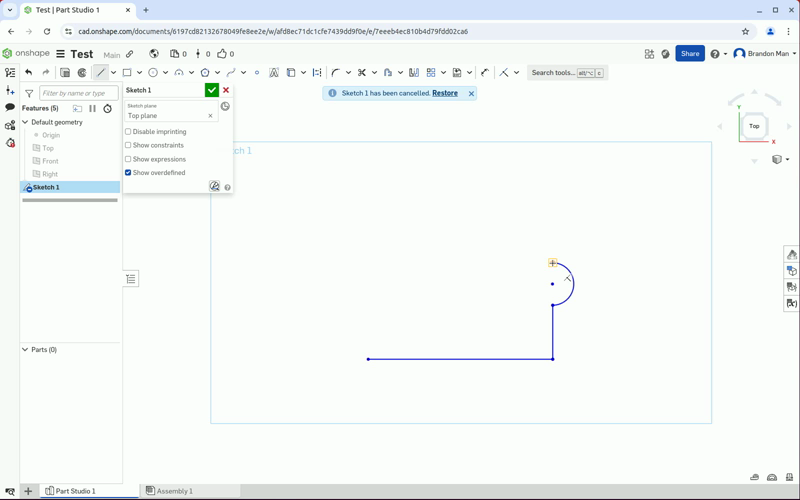
key_down(shift)
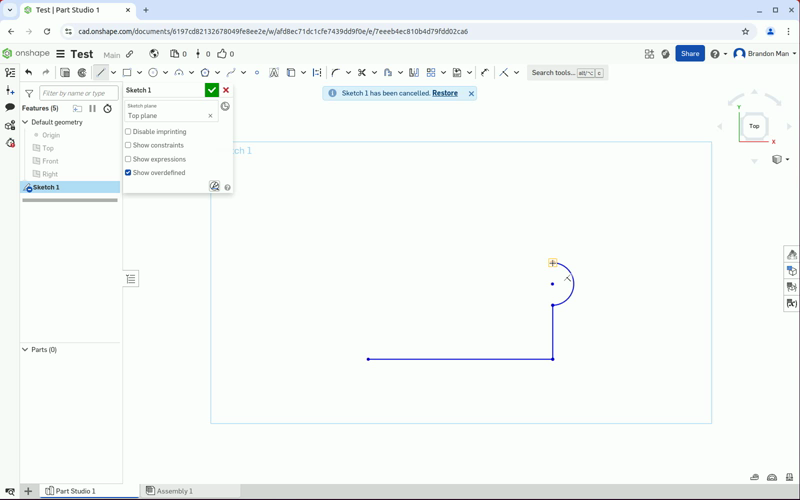
mouse_move(582, 262)
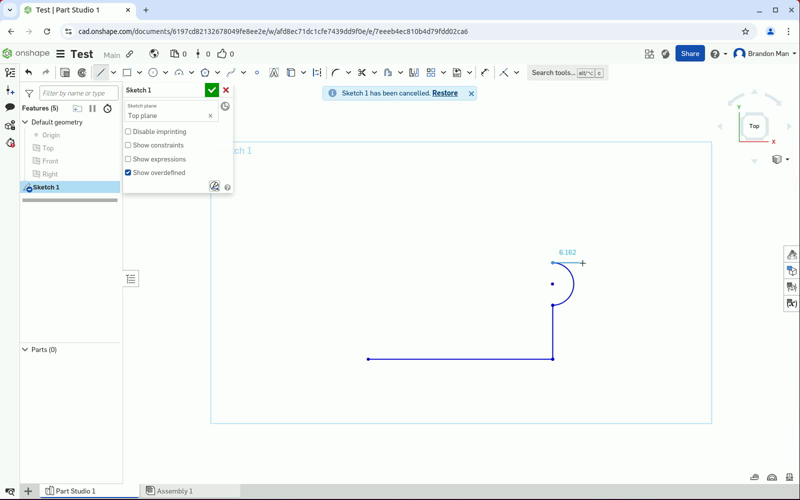
mouse_move(552, 208)
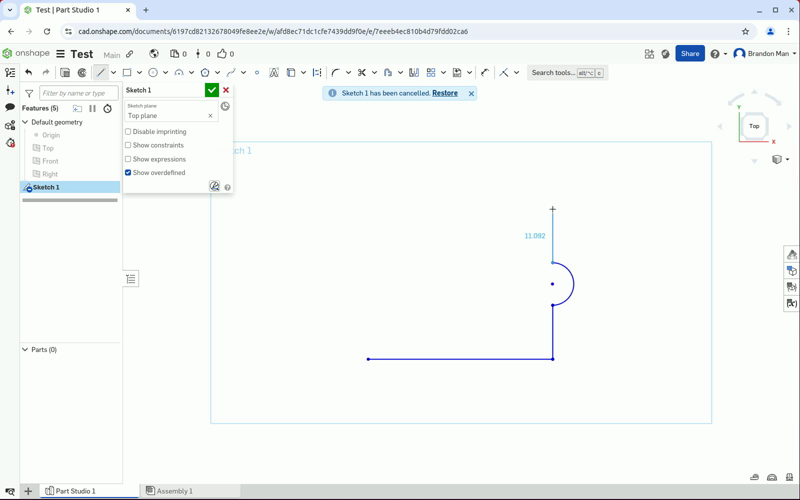
click(552, 208)
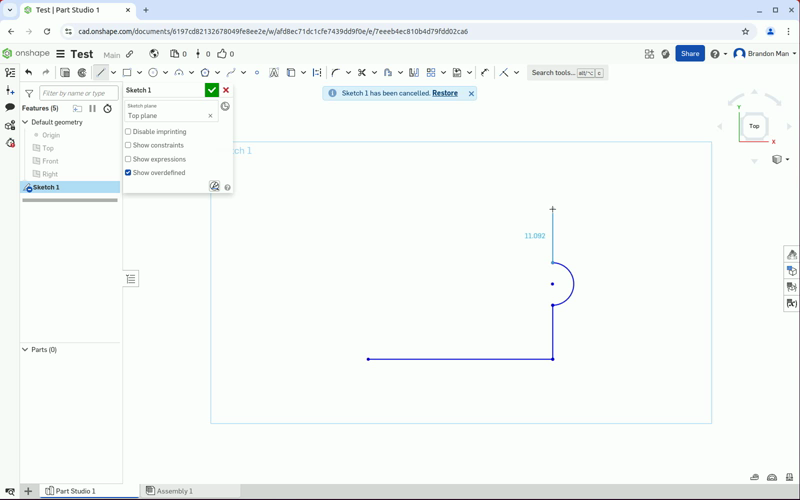
key_up(shift)
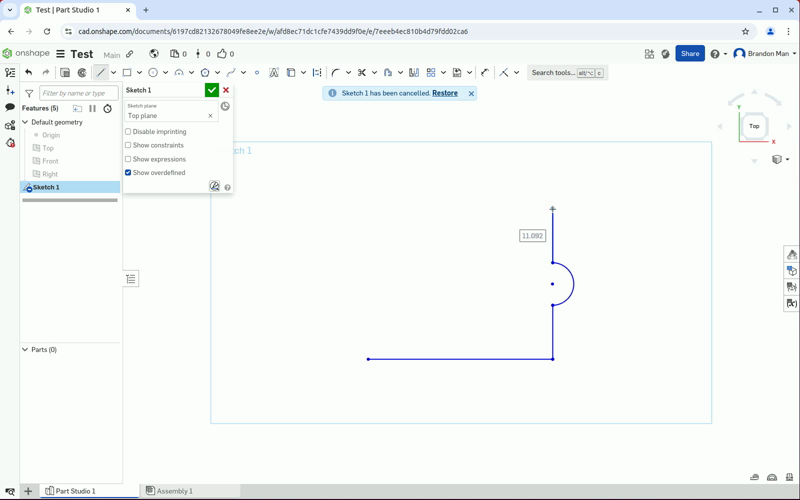
key_down(shift)
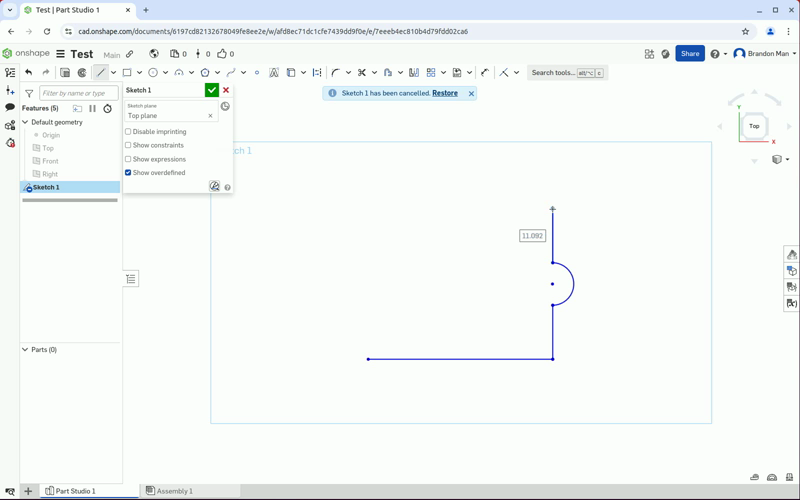
mouse_move(368, 208)
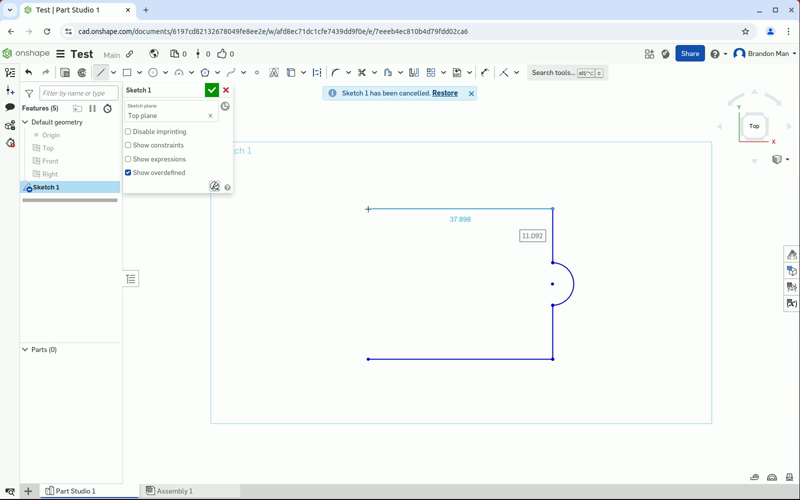
click(368, 208)
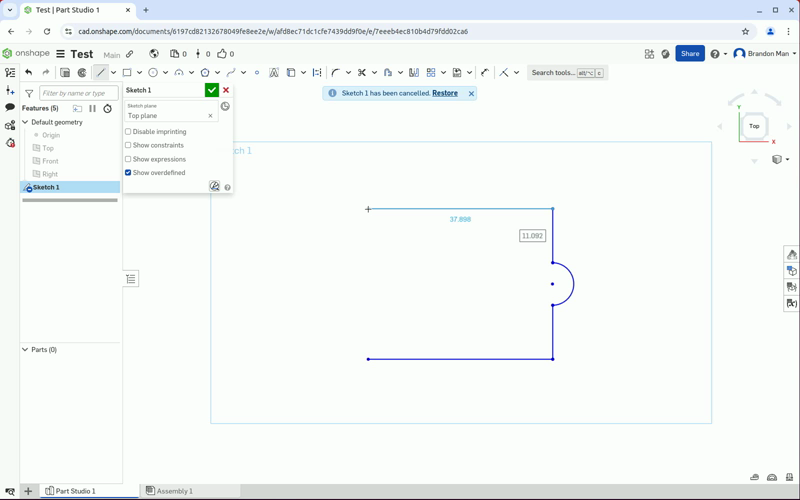
key_up(shift)
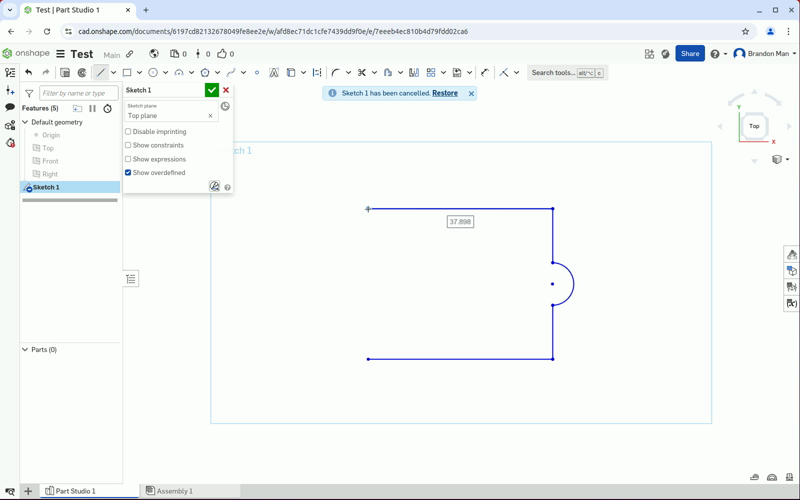
key_down(shift)
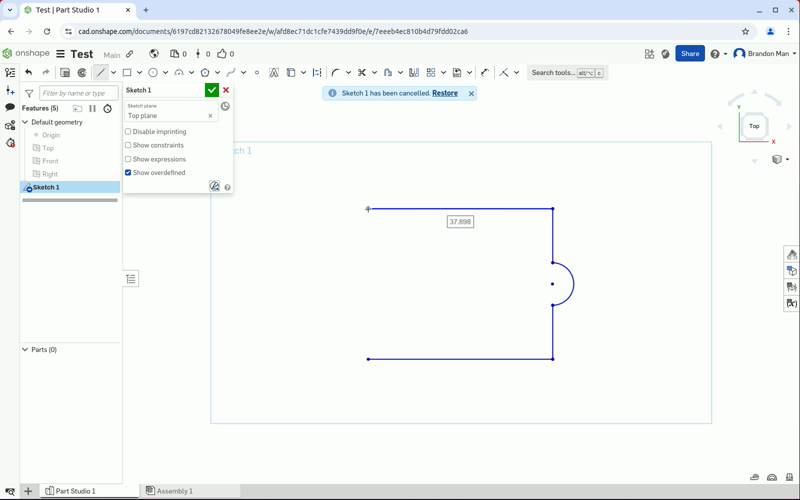
mouse_move(398, 208)
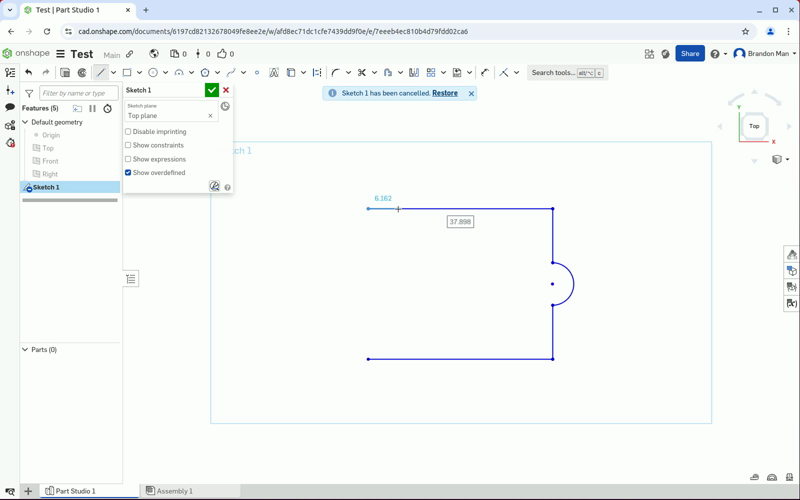
mouse_move(368, 262)
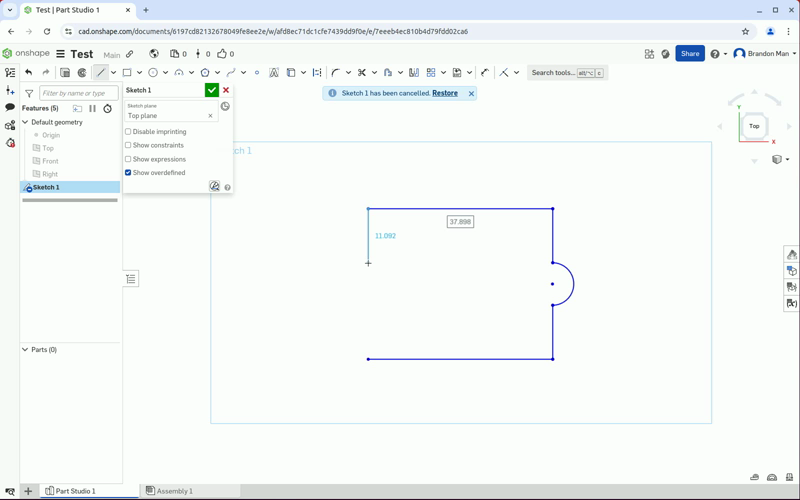
click(368, 262)
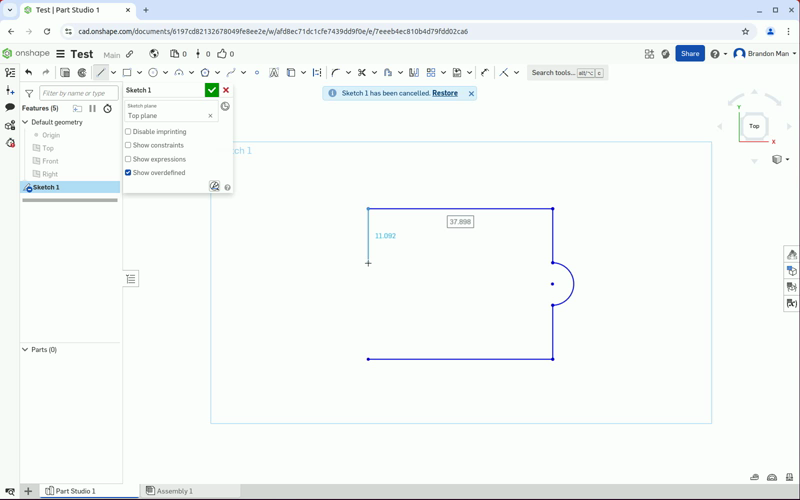
key_up(shift)
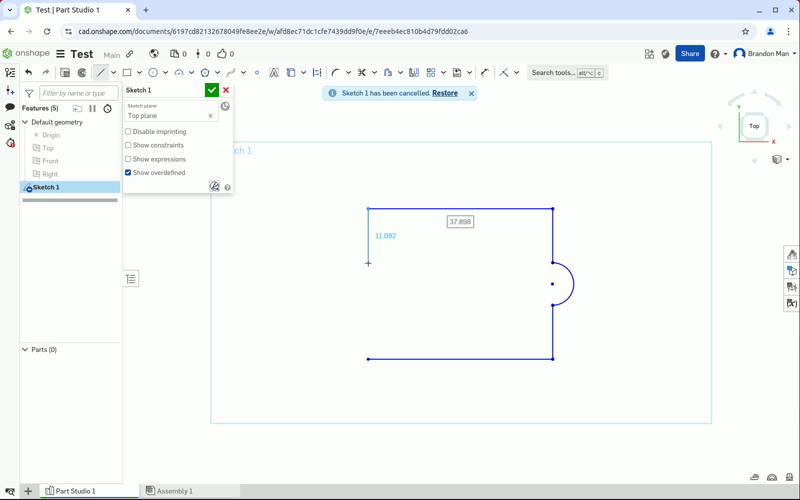
key(esc)
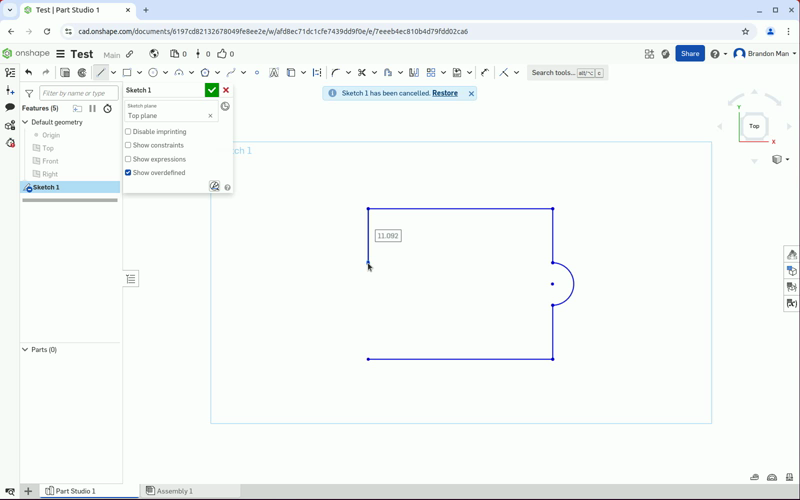
key(a)
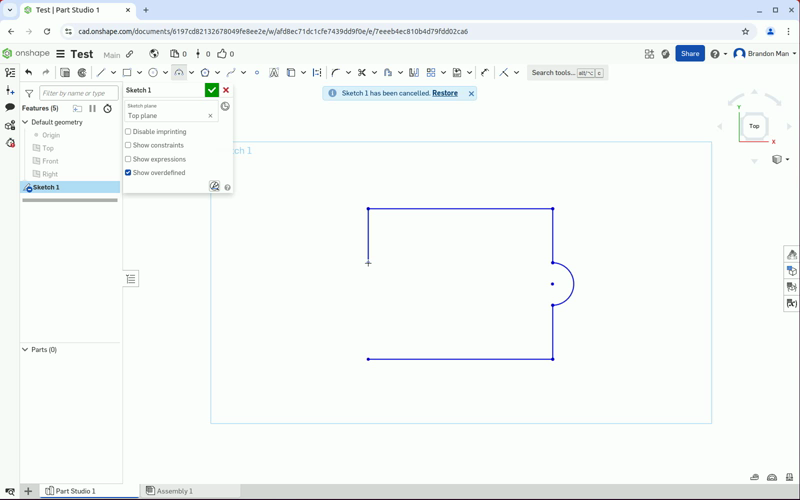
mouse_move(368, 262)
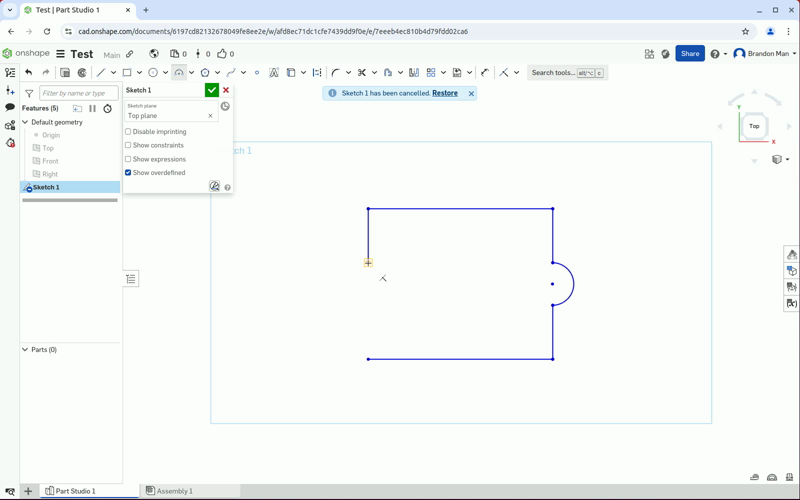
click(368, 262)
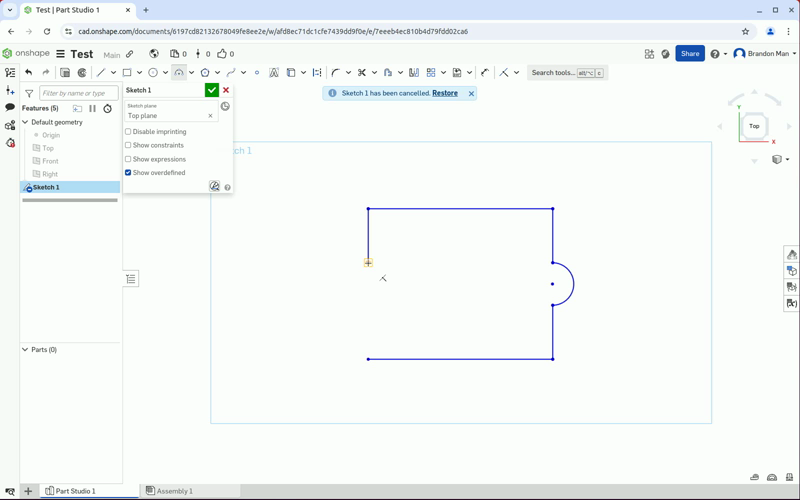
key_down(shift)
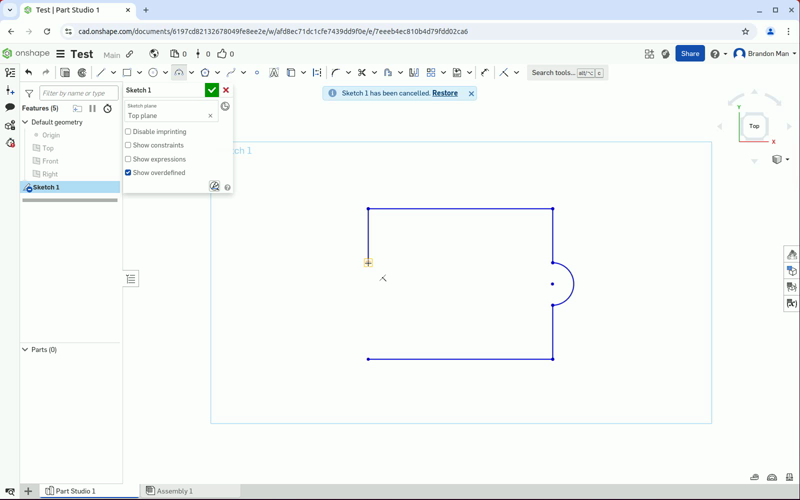
mouse_move(368, 305)
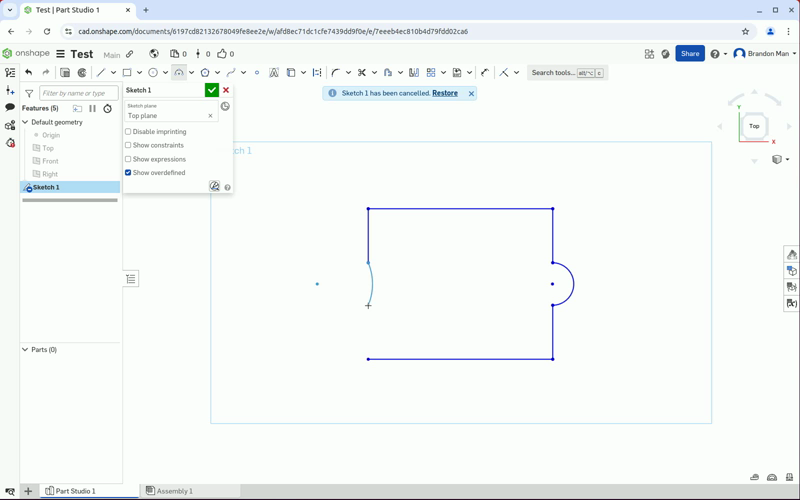
click(368, 305)
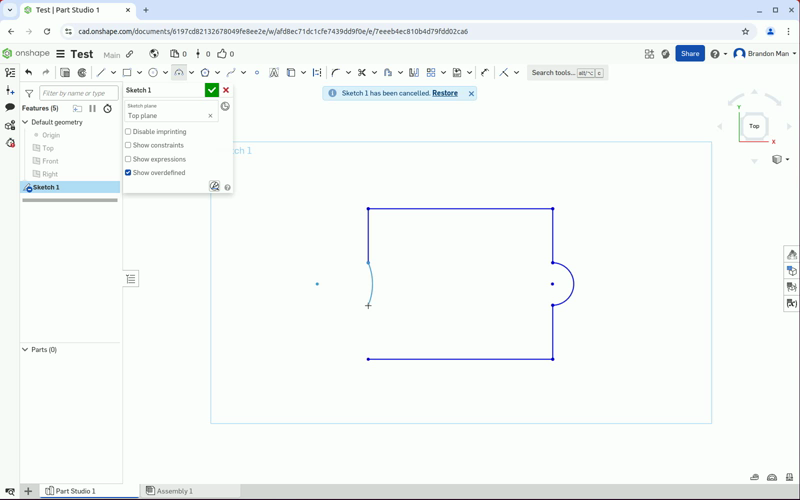
mouse_move(347, 283)
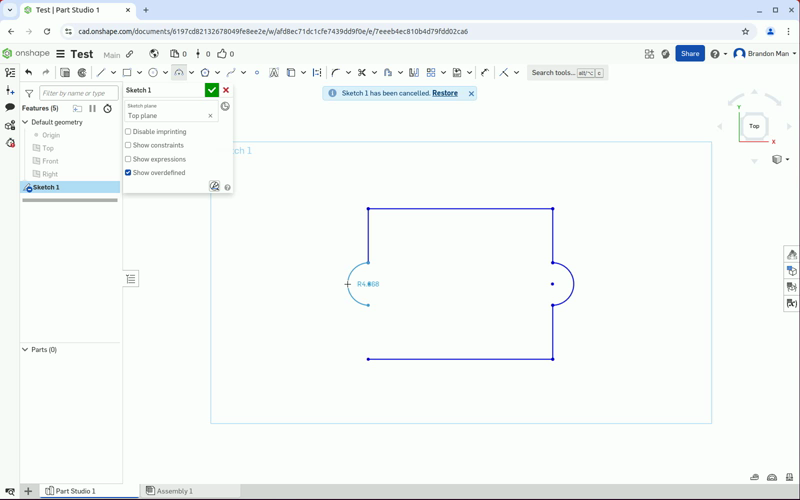
click(347, 283)
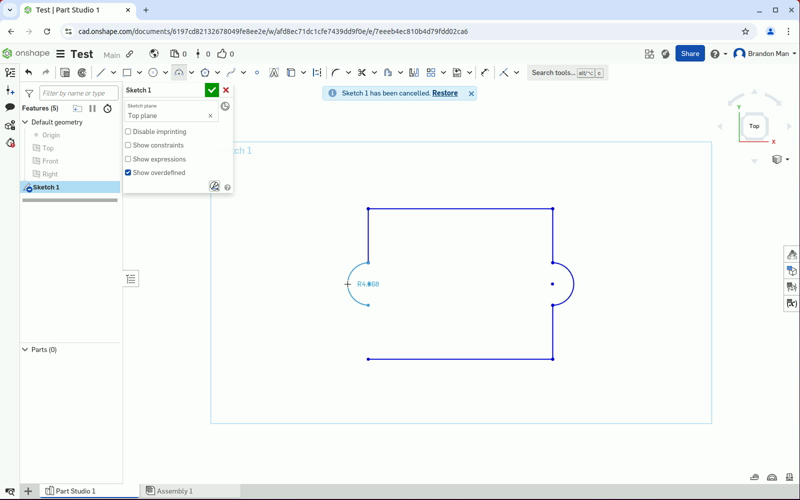
key_up(shift)
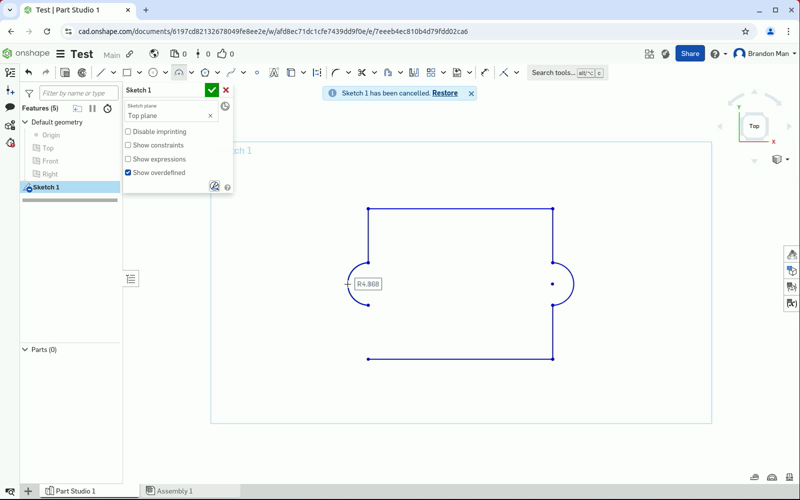
key(esc)
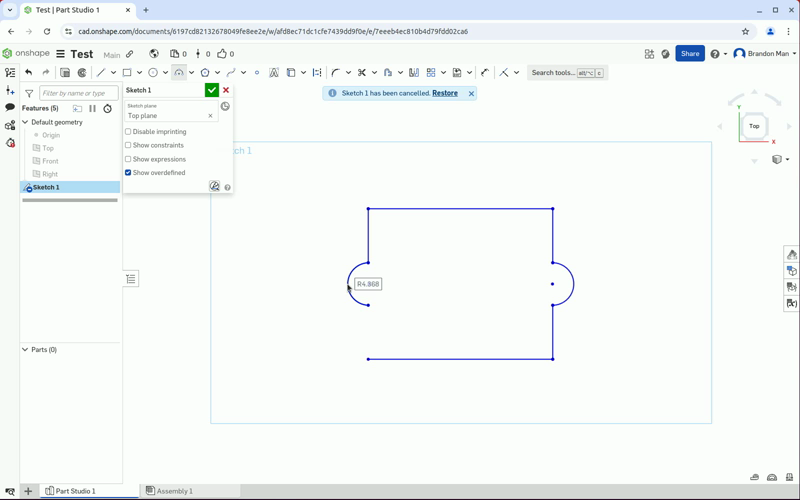
key(l)
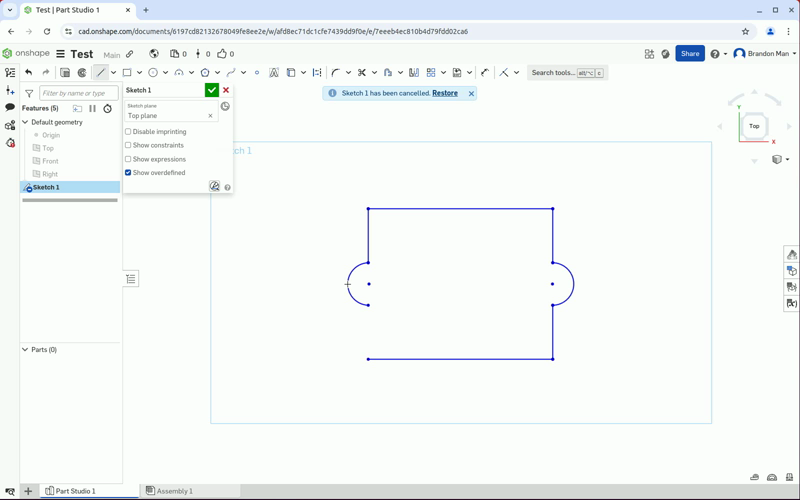
mouse_move(368, 305)
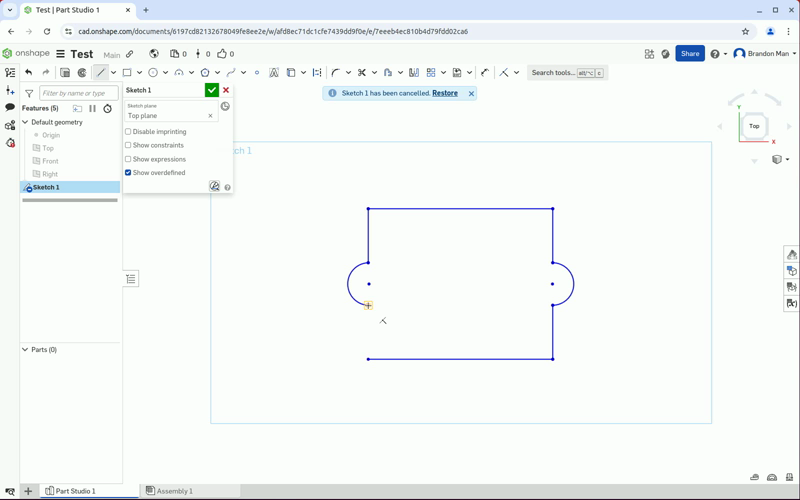
click(368, 305)
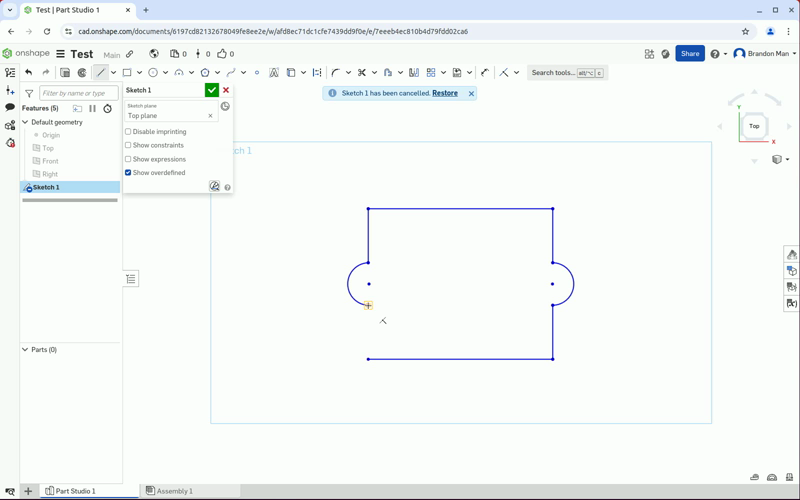
mouse_move(398, 305)
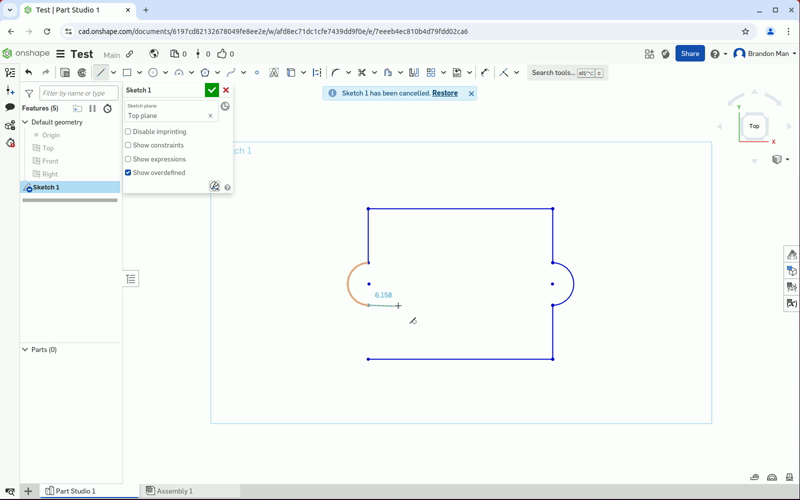
key_down(shift)
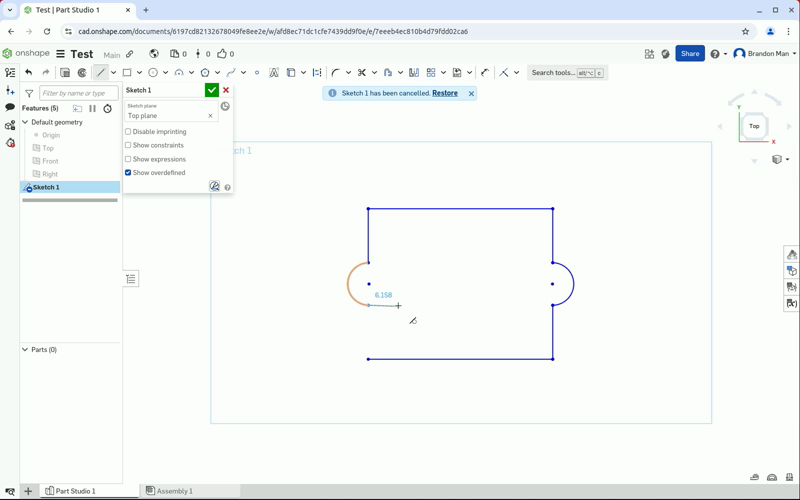
mouse_move(368, 359)
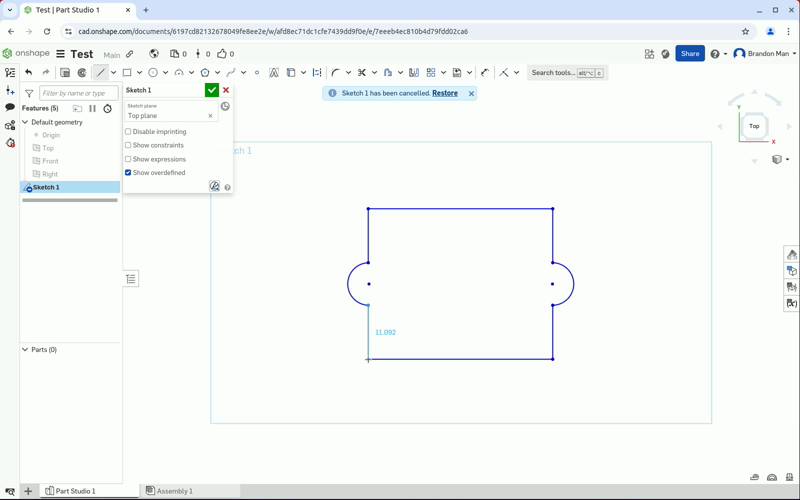
key_up(shift)
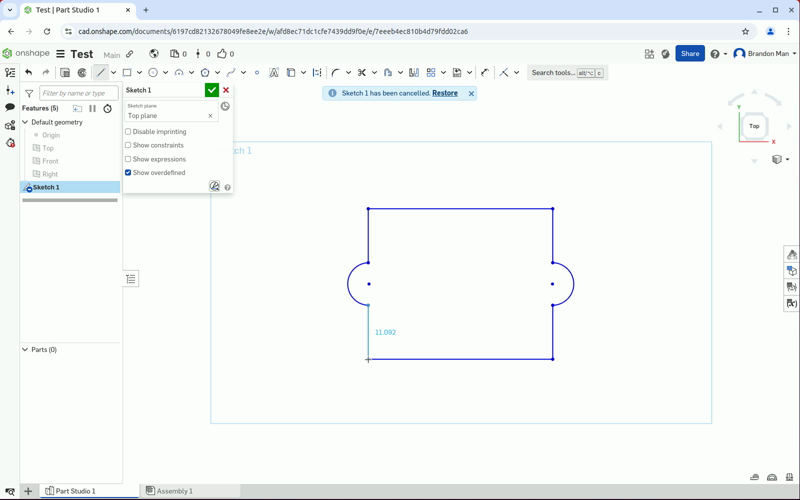
click(368, 359)
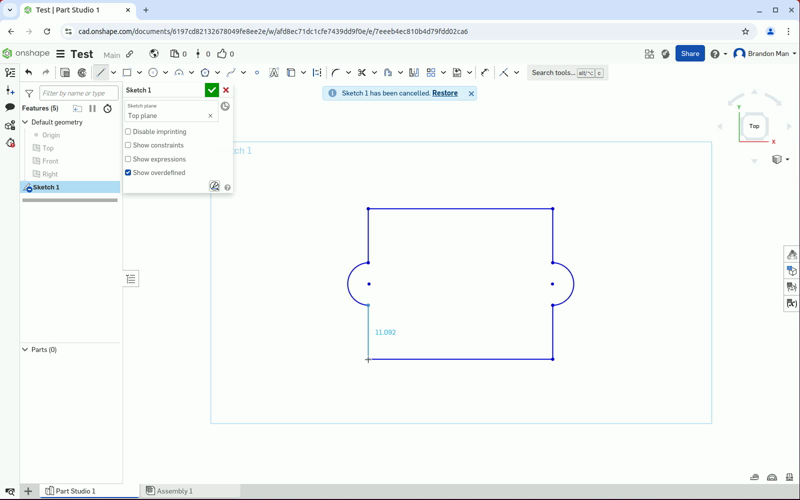
key(esc)
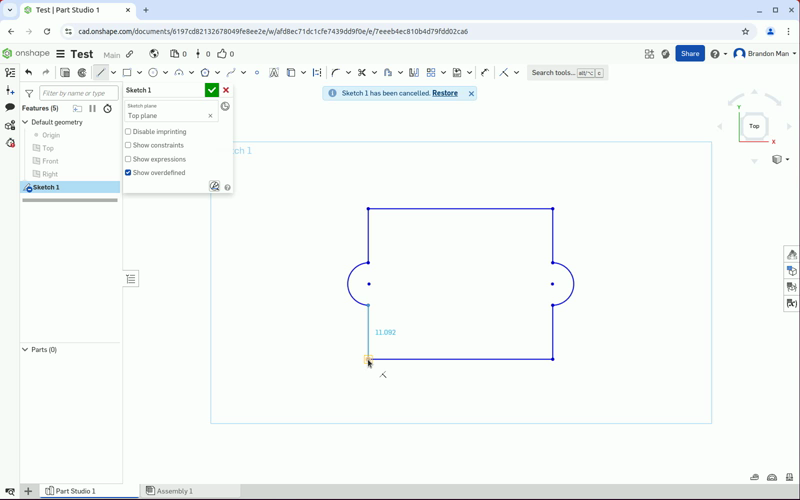
key(c)
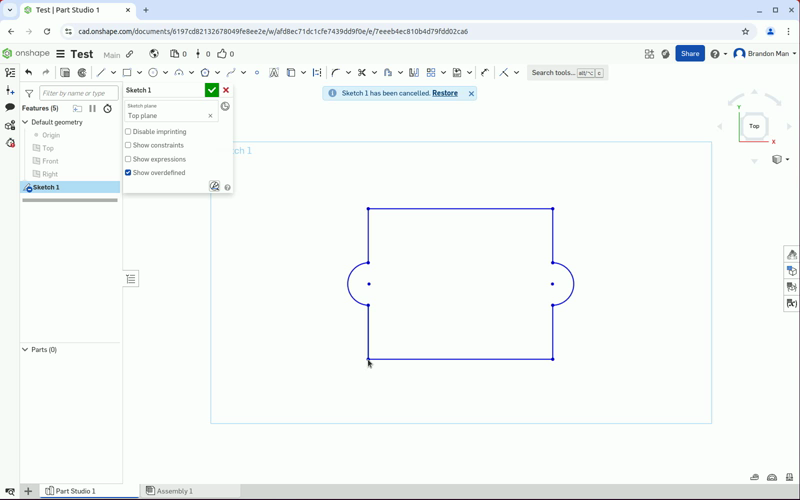
key_down(shift)
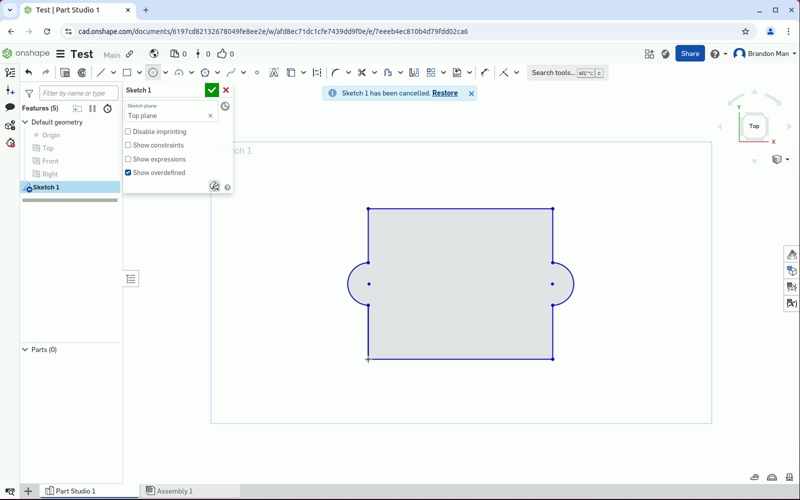
mouse_move(370, 283)
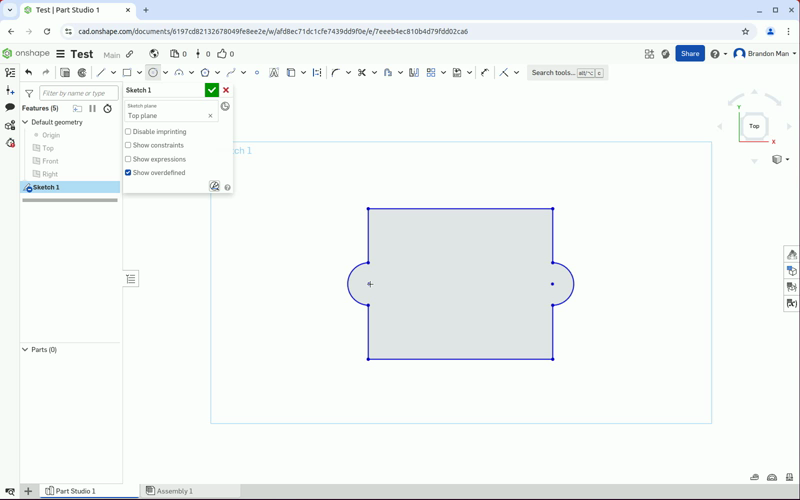
scroll(6)
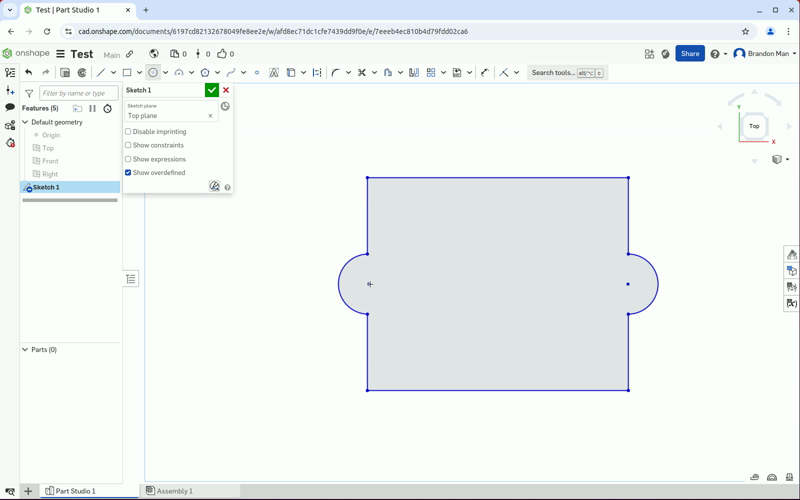
scroll(6)
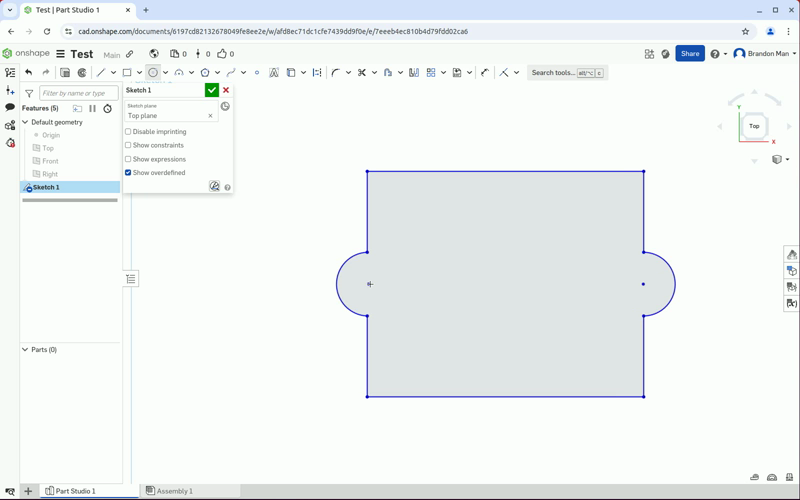
scroll(6)
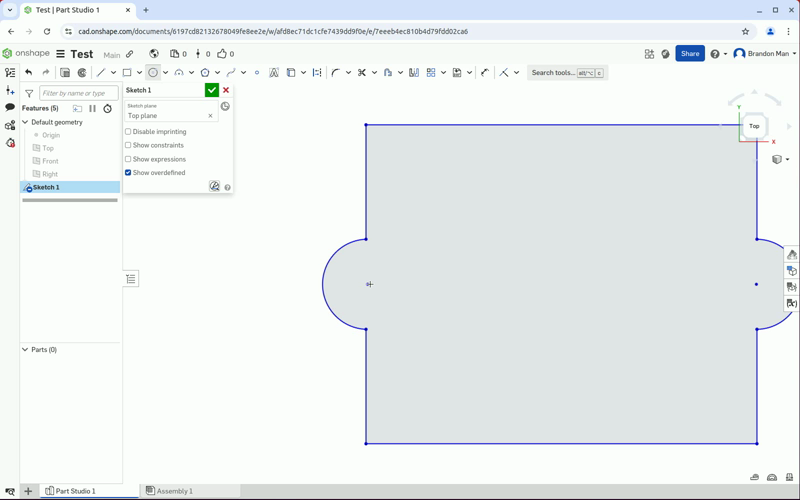
scroll(6)
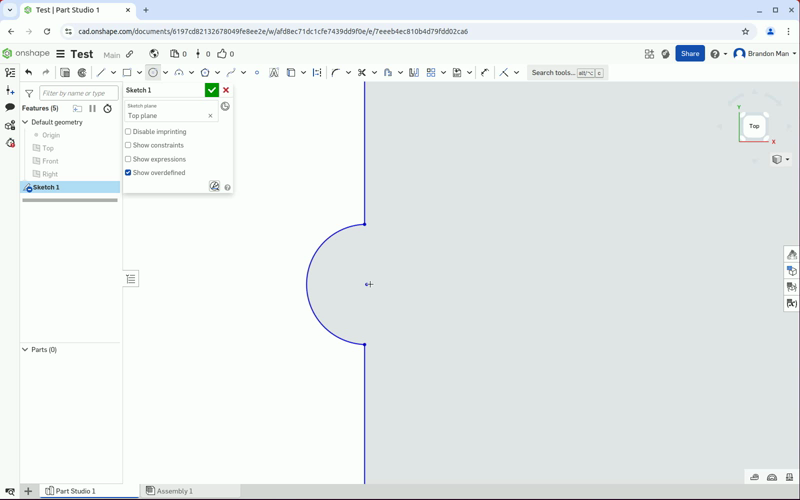
scroll(6)
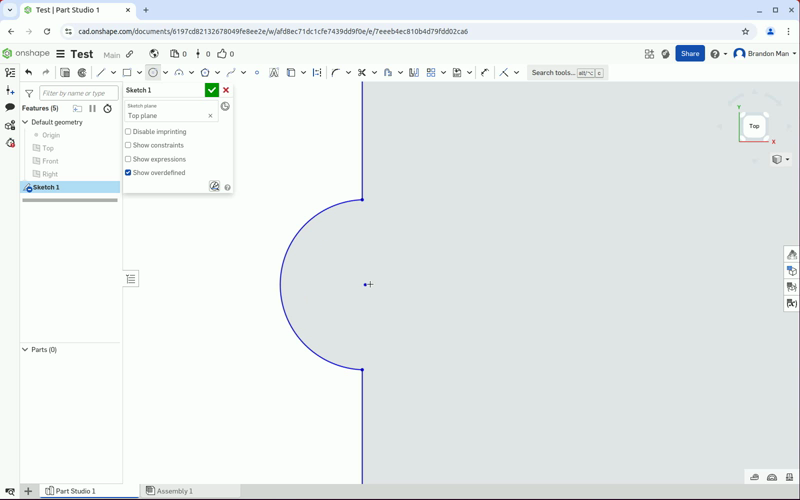
scroll(6)
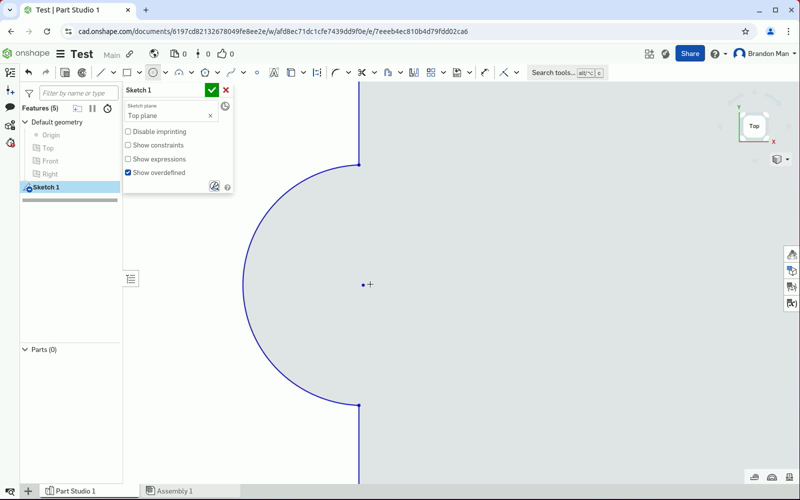
scroll(6)
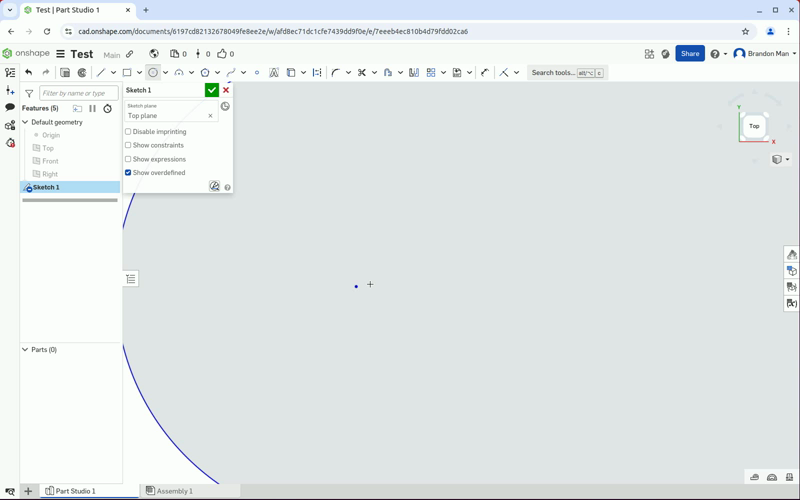
click(370, 283)
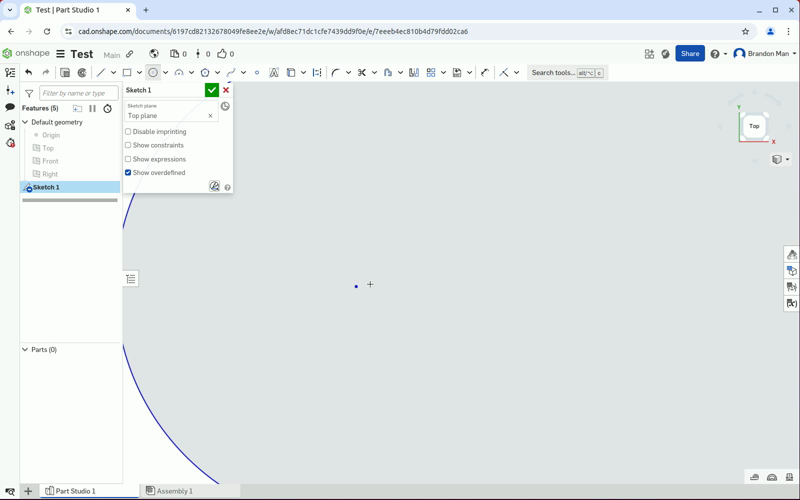
scroll(-6)
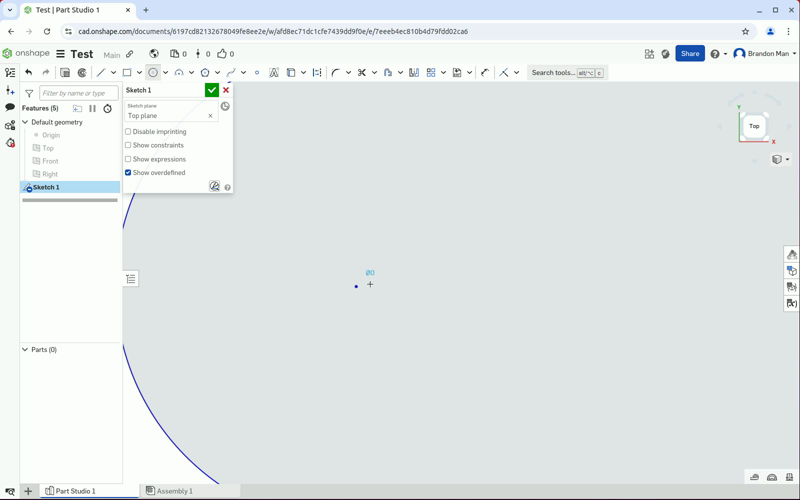
scroll(-6)
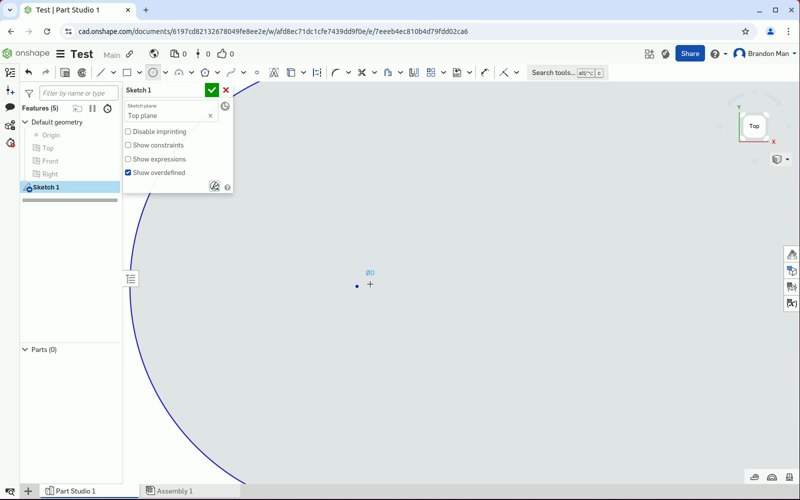
scroll(-6)
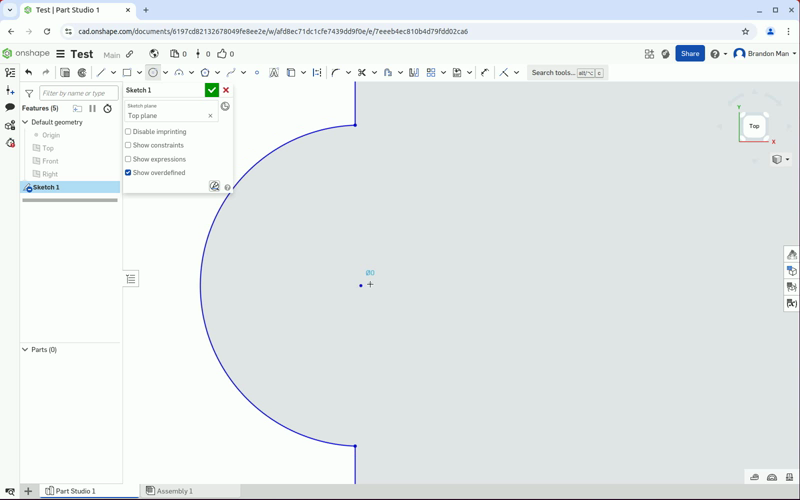
scroll(-6)
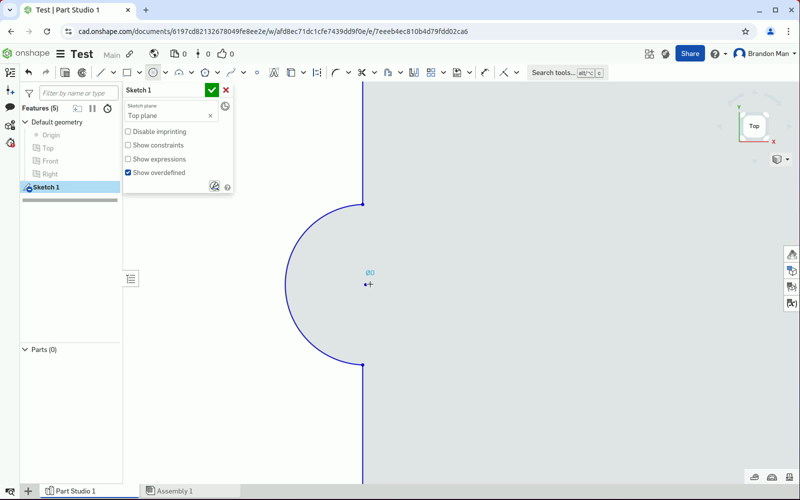
scroll(-6)
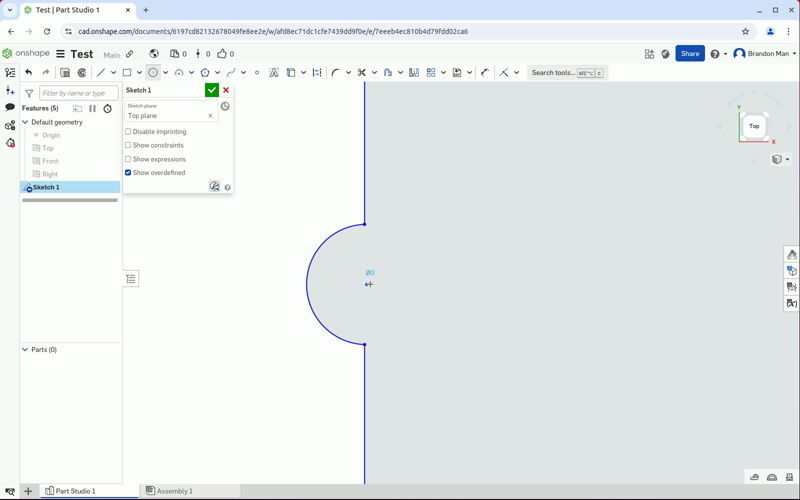
scroll(-6)
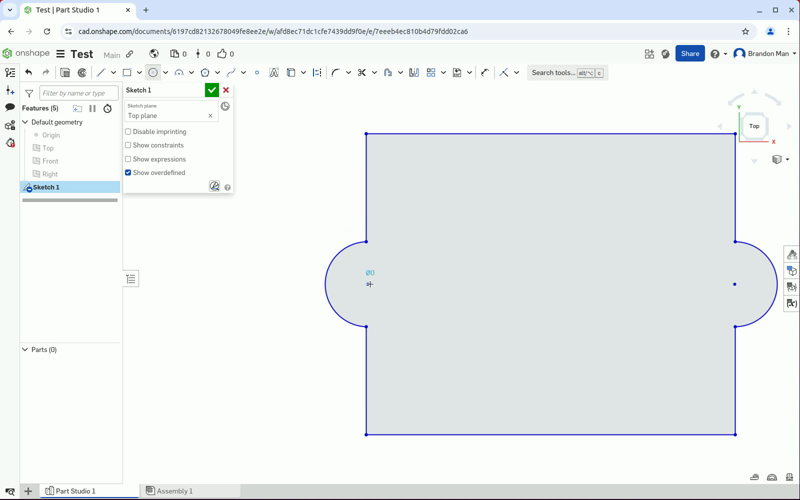
scroll(-6)
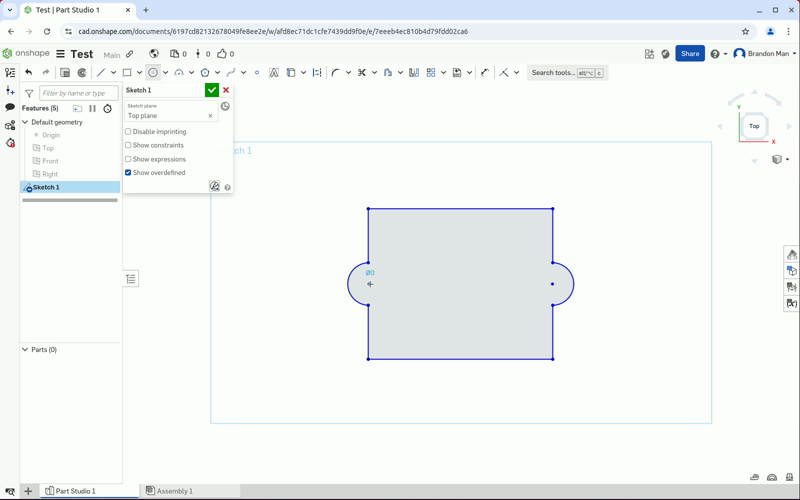
key_up(shift)
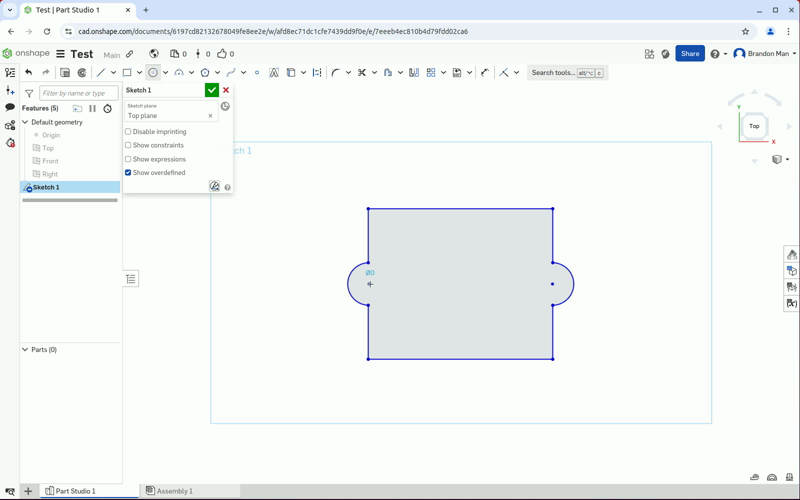
mouse_move(379, 283)
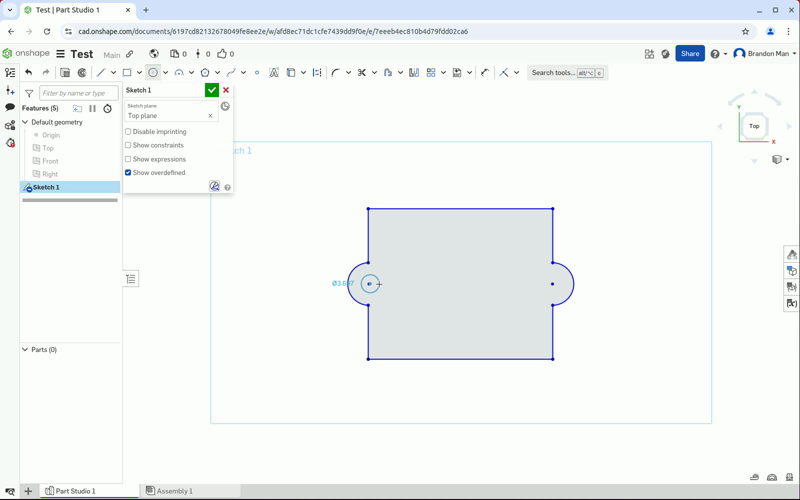
click(379, 283)
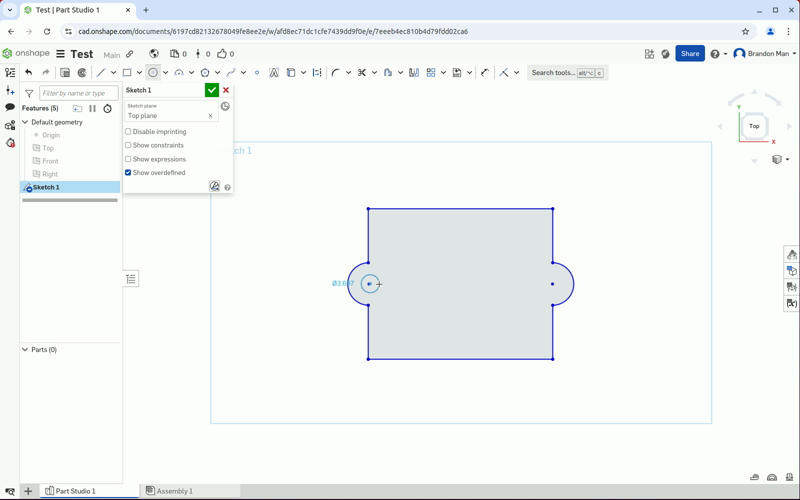
key(esc)
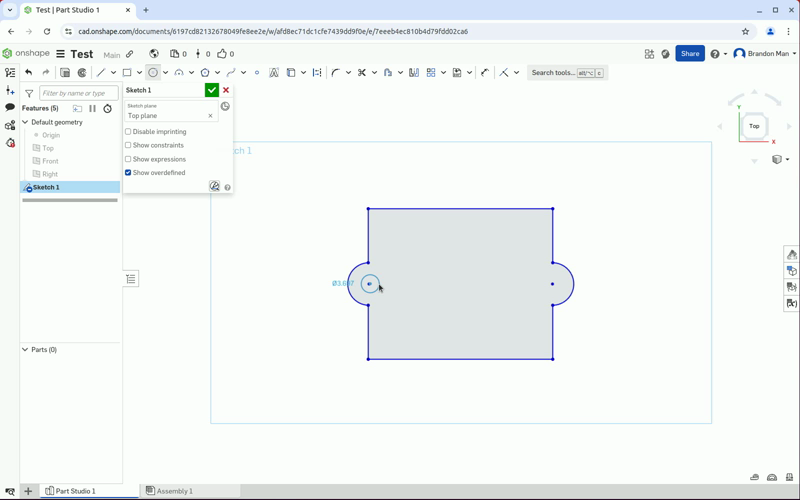
key(l)
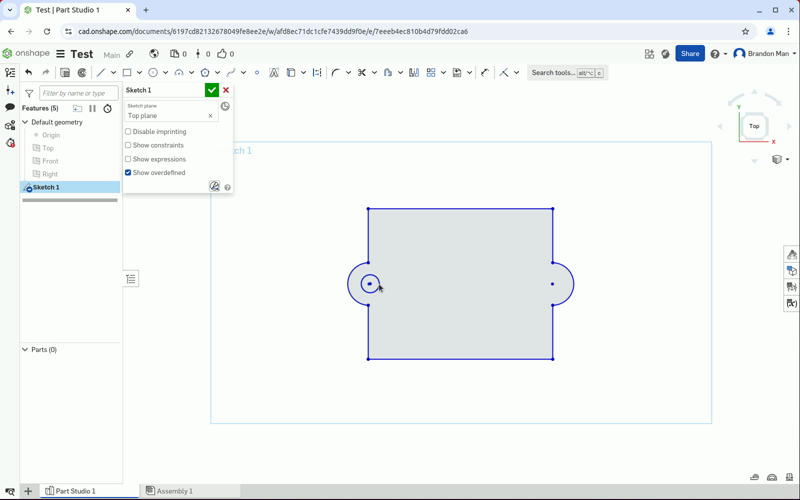
key_down(shift)
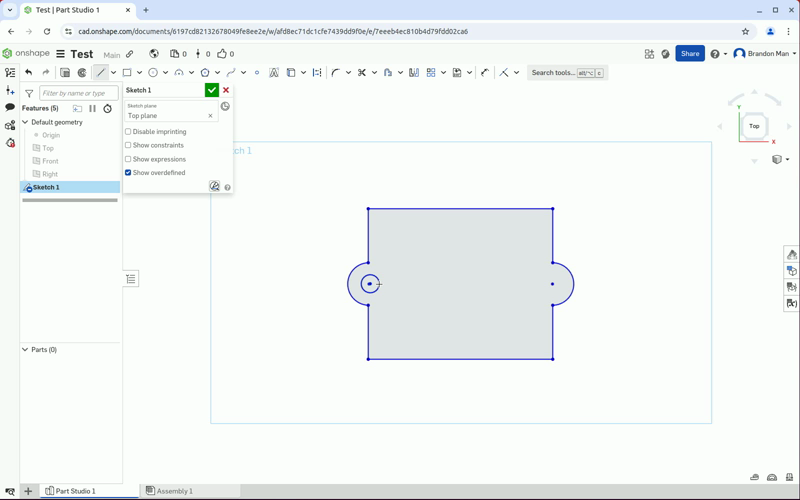
mouse_move(385, 322)
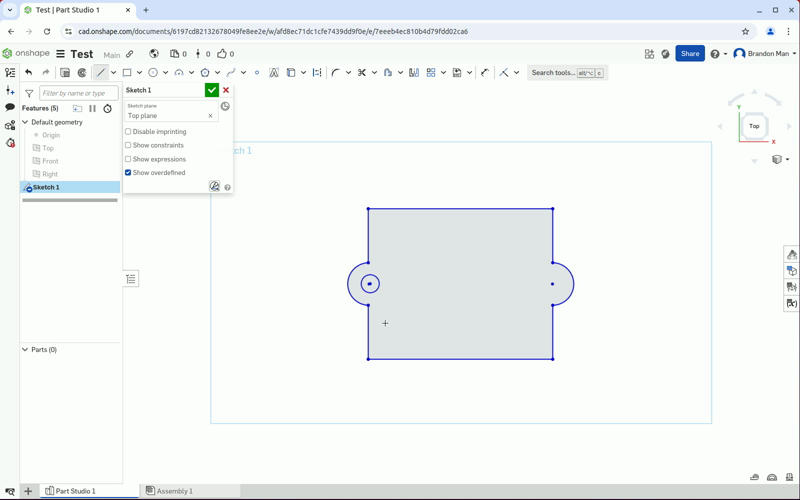
click(385, 322)
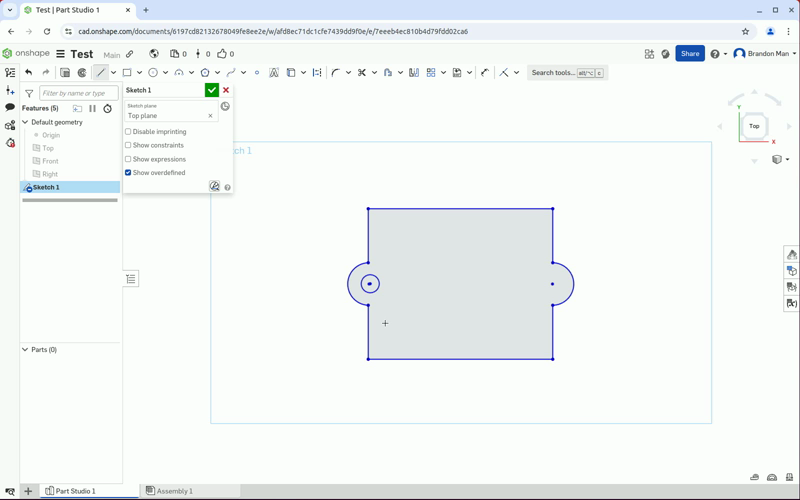
key_up(shift)
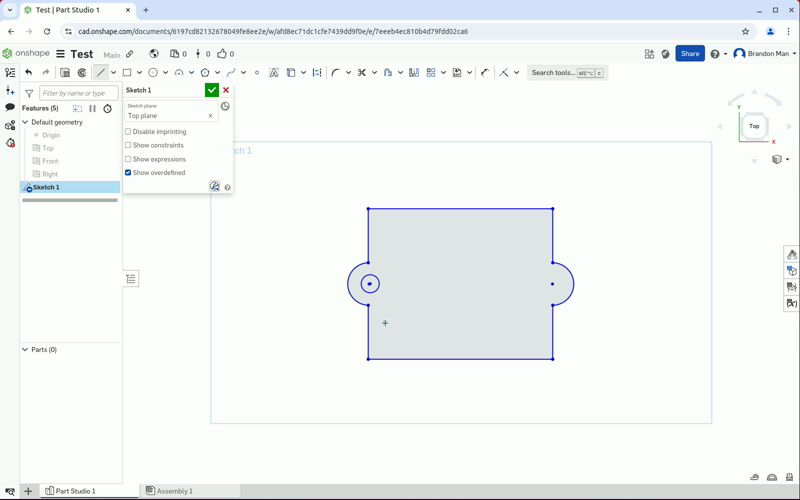
key_down(shift)
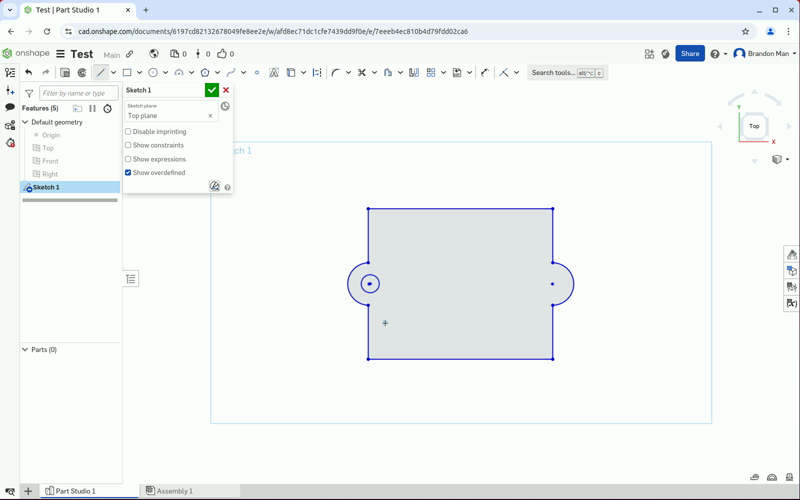
mouse_move(415, 322)
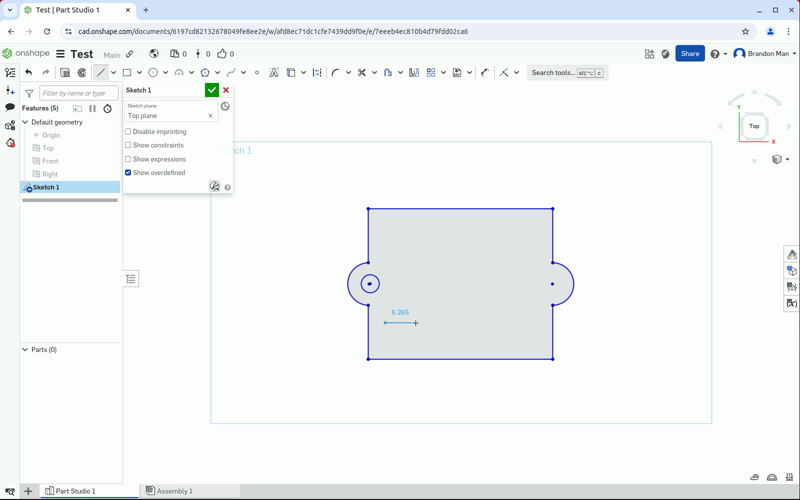
mouse_move(404, 322)
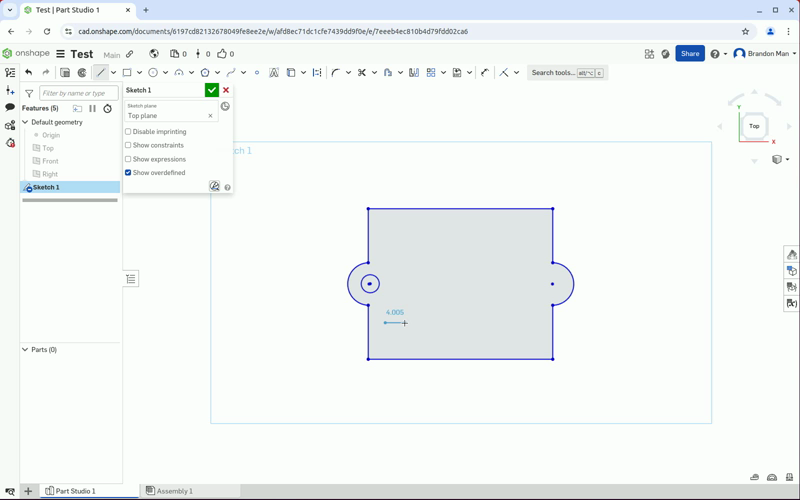
click(404, 322)
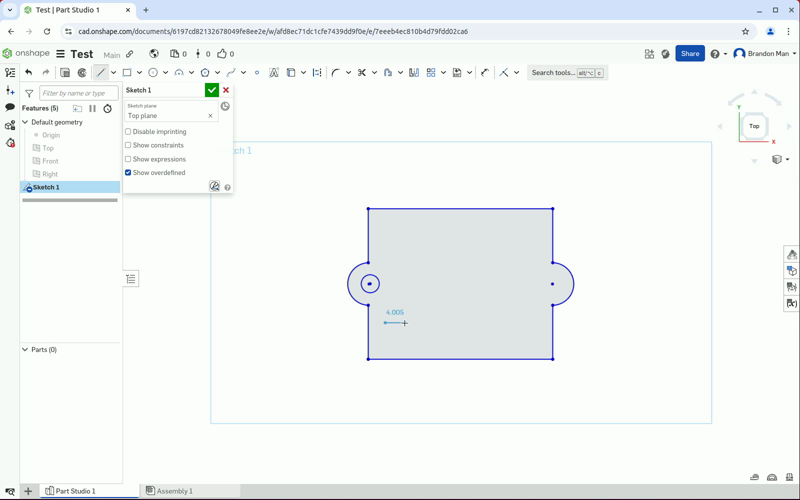
key_up(shift)
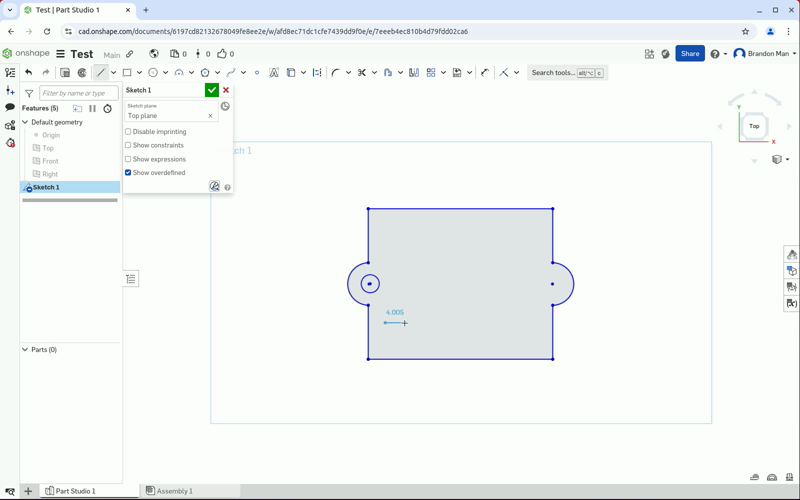
key_down(shift)
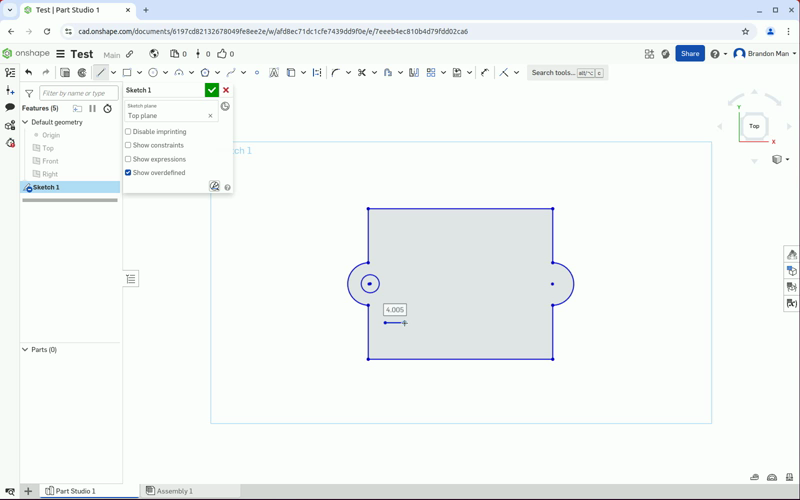
mouse_move(434, 322)
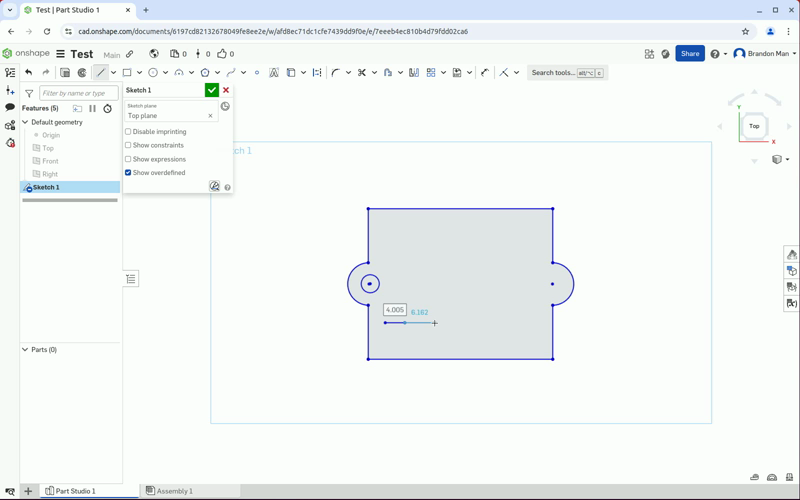
mouse_move(404, 342)
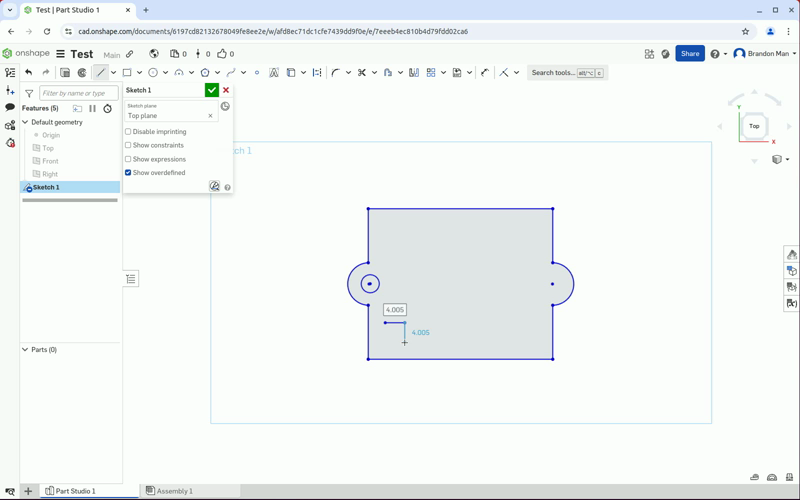
click(404, 342)
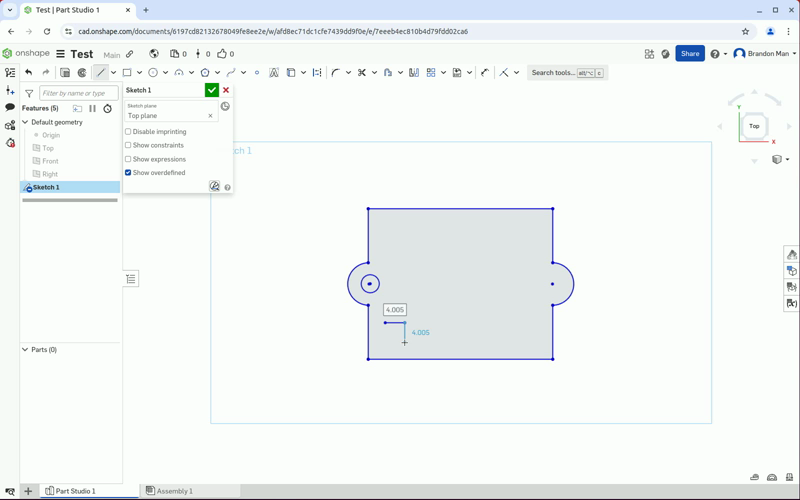
key_up(shift)
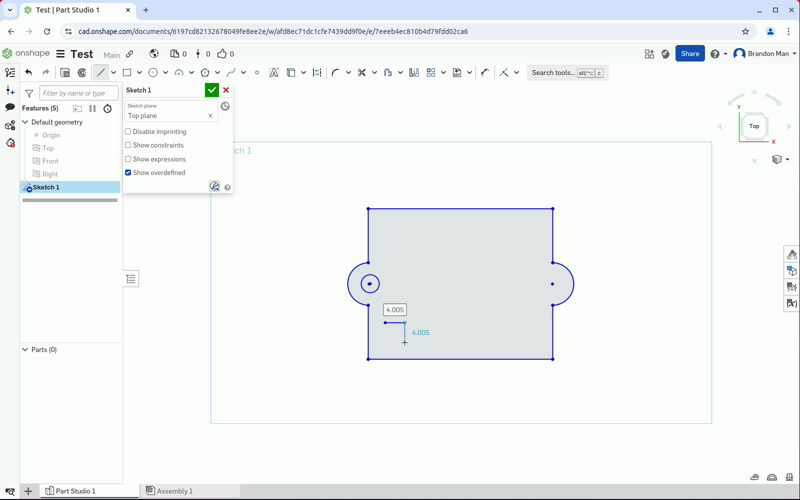
key_down(shift)
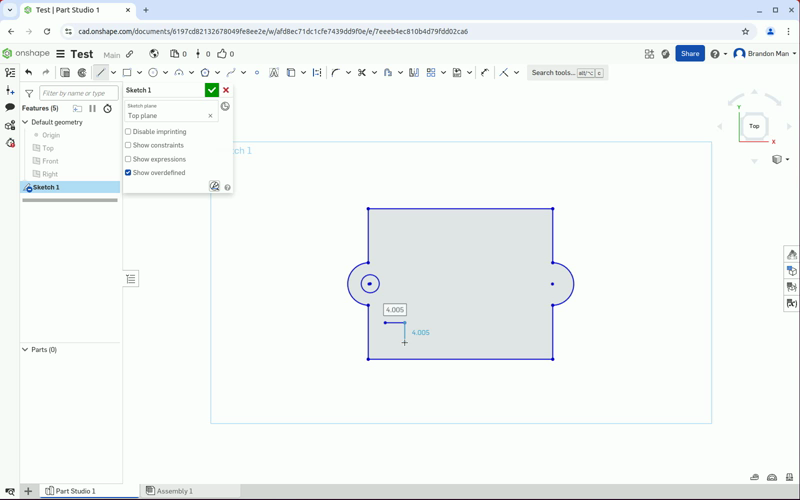
mouse_move(516, 342)
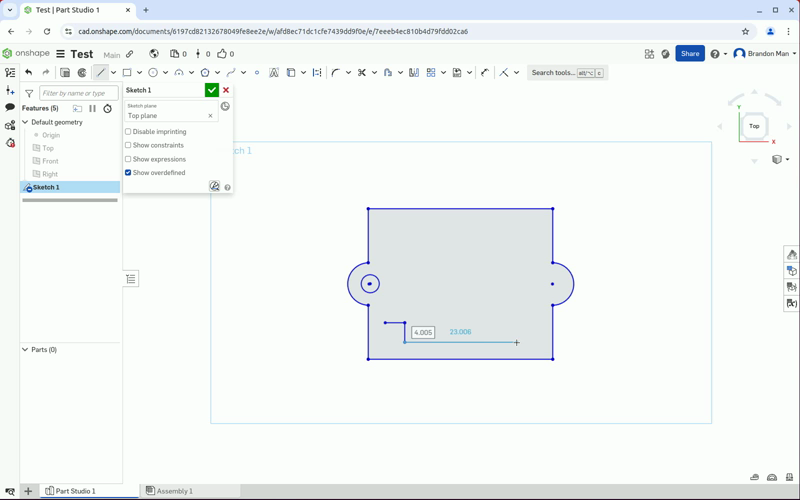
click(516, 342)
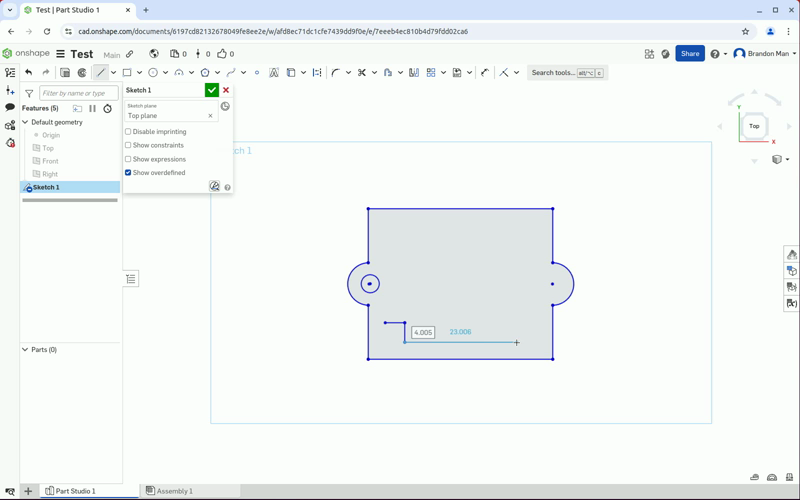
key_up(shift)
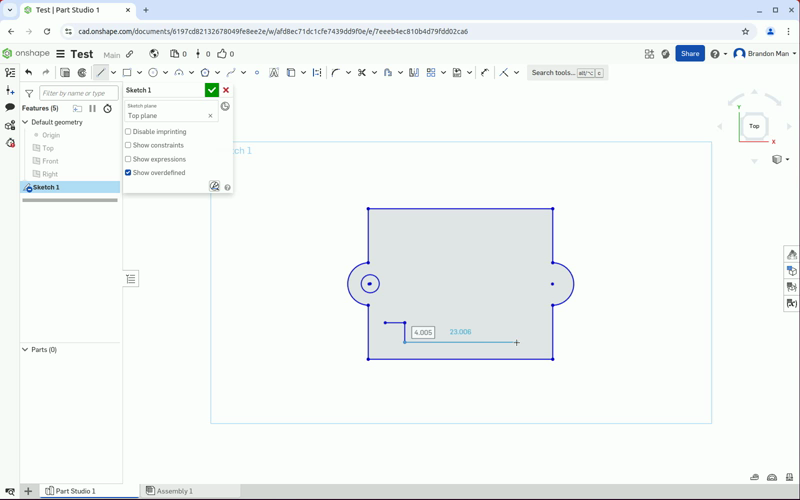
key_down(shift)
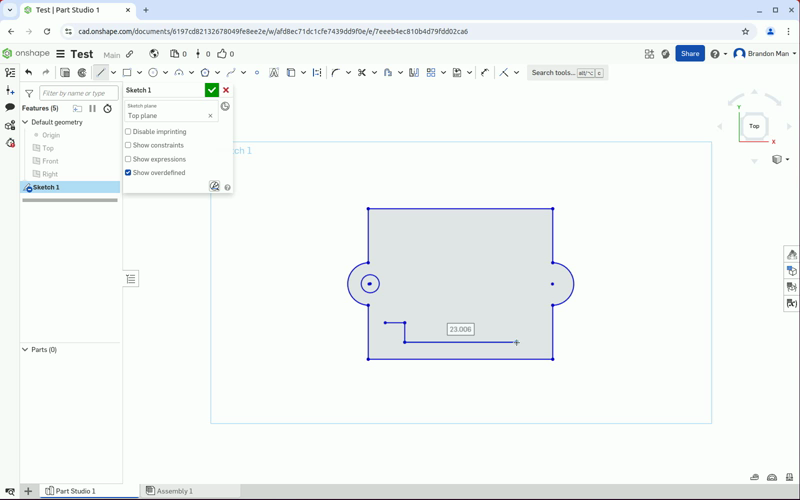
mouse_move(546, 342)
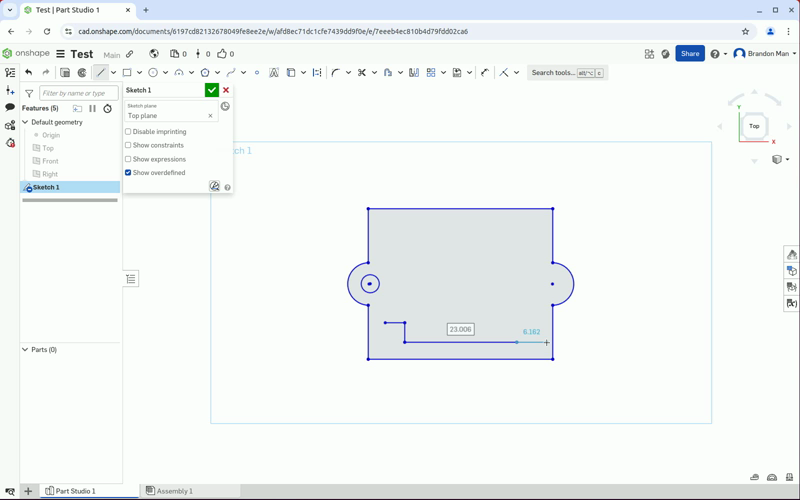
mouse_move(516, 322)
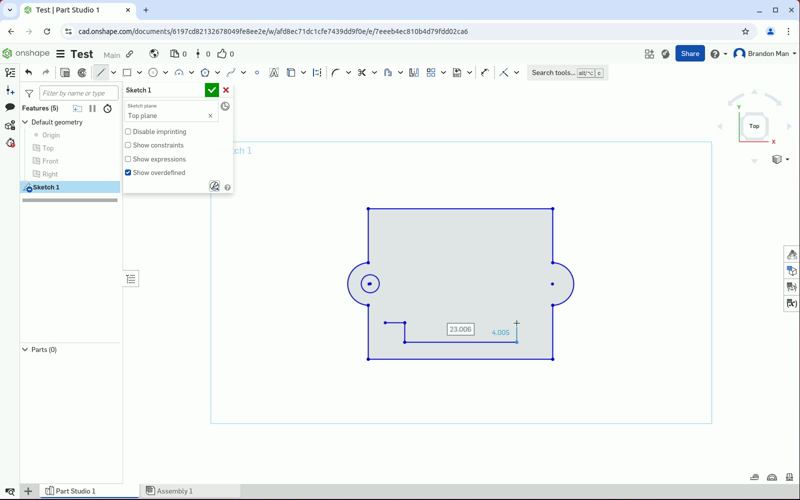
click(516, 322)
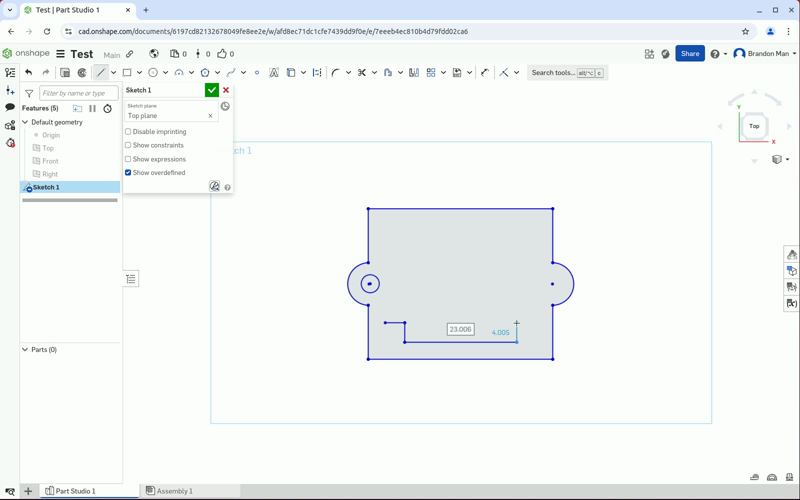
key_up(shift)
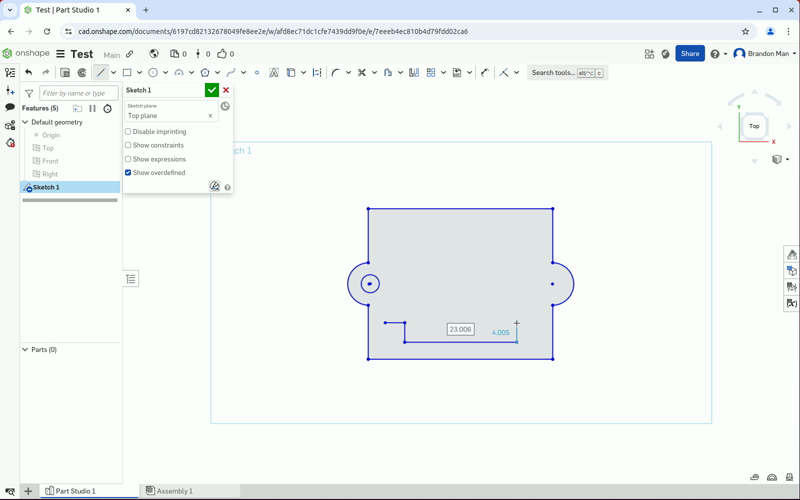
key_down(shift)
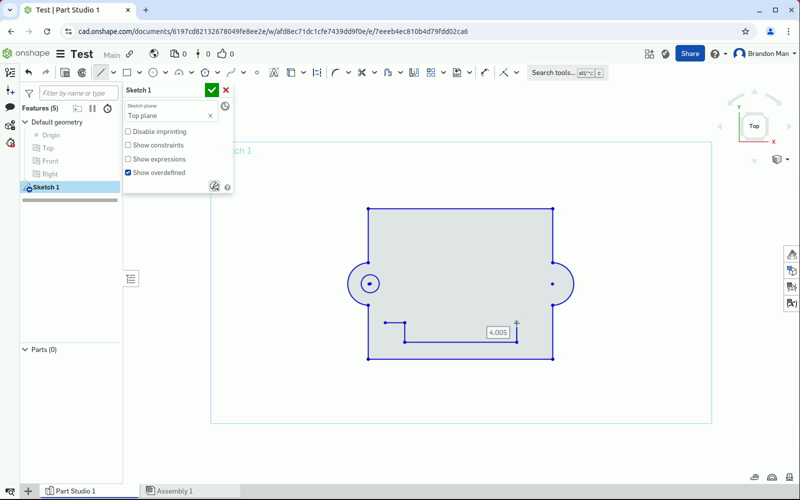
mouse_move(546, 322)
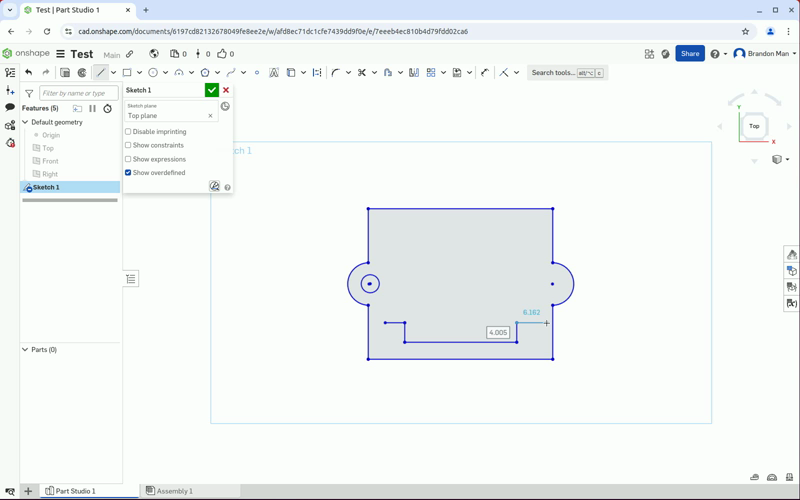
mouse_move(535, 322)
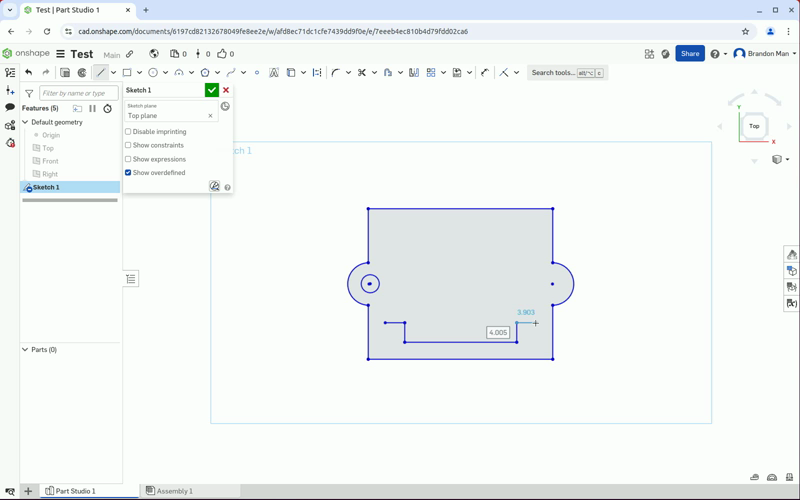
click(535, 322)
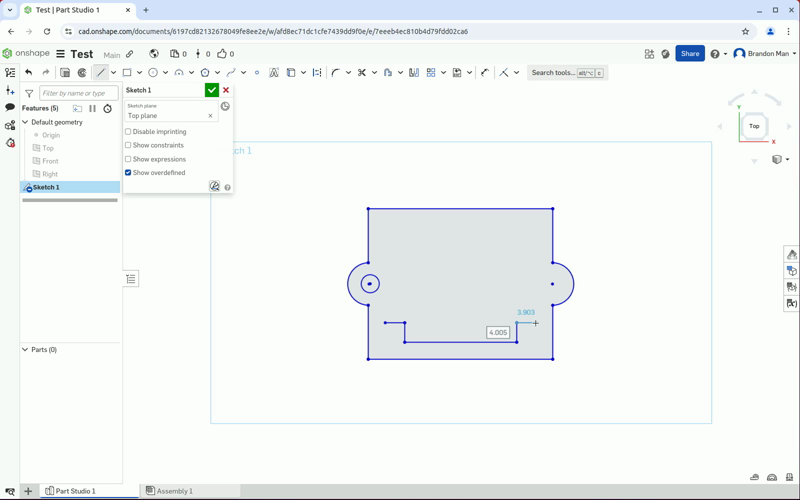
key_up(shift)
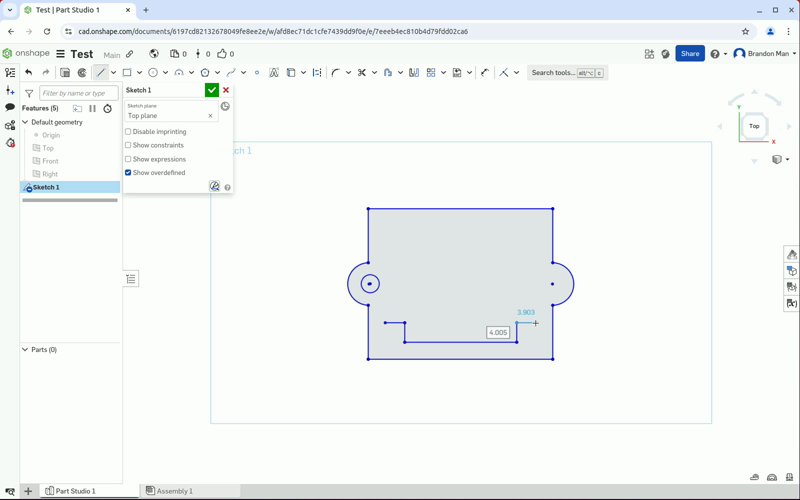
key_down(shift)
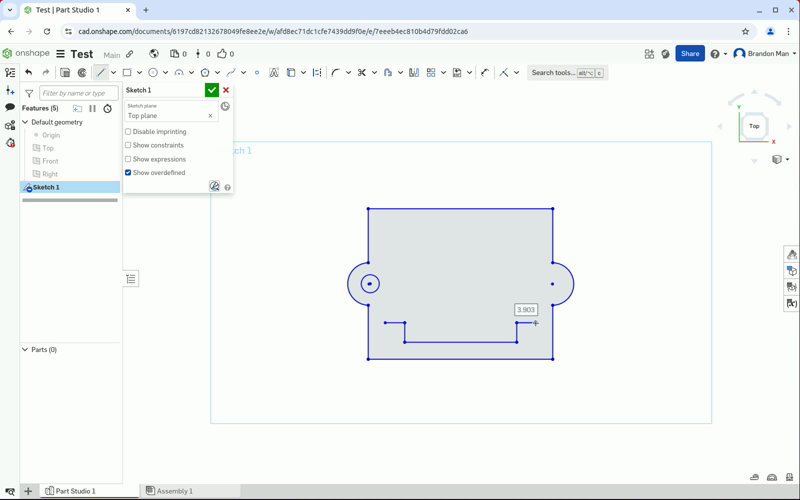
mouse_move(535, 225)
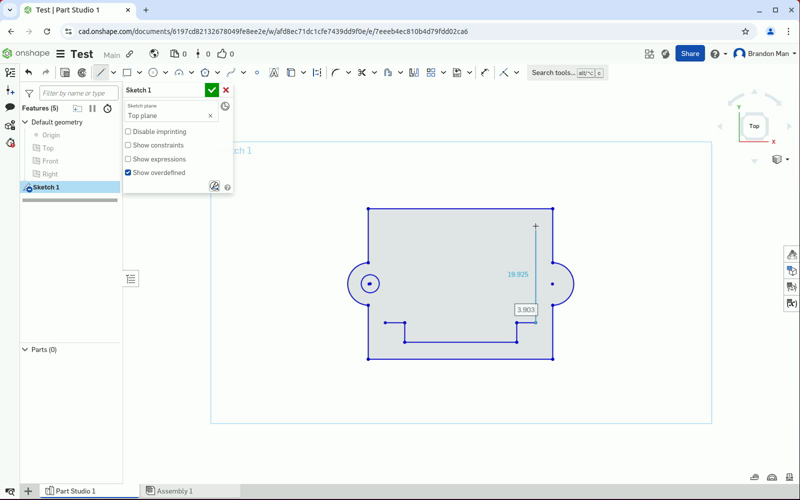
click(535, 225)
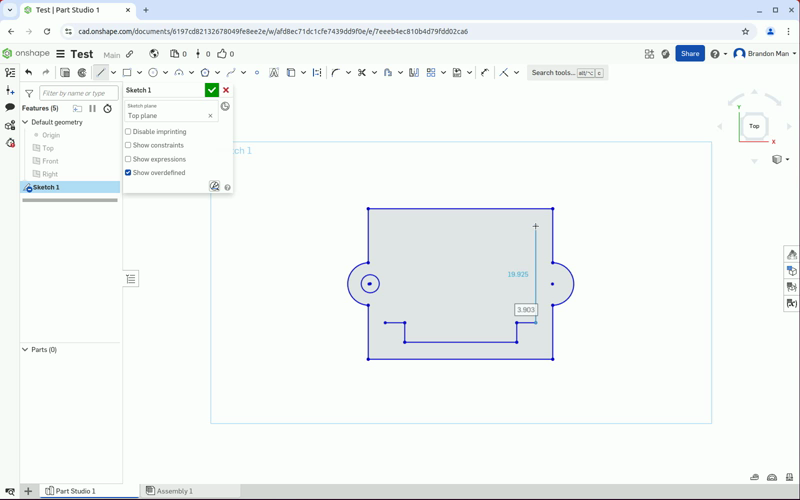
key_up(shift)
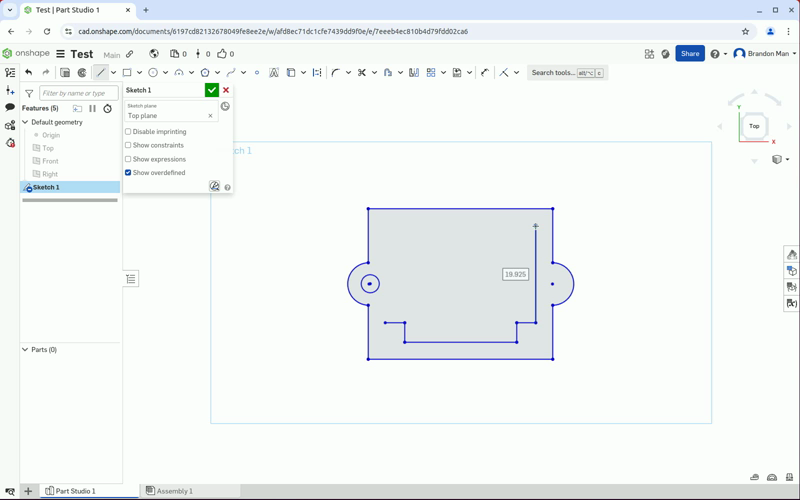
key_down(shift)
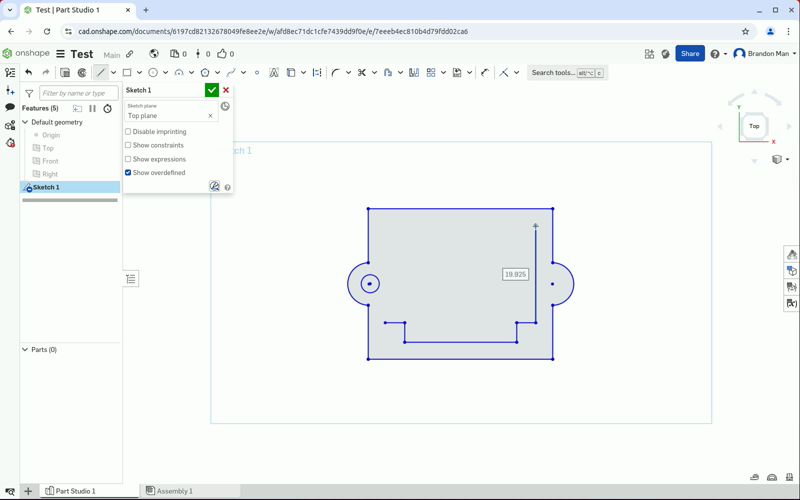
mouse_move(565, 225)
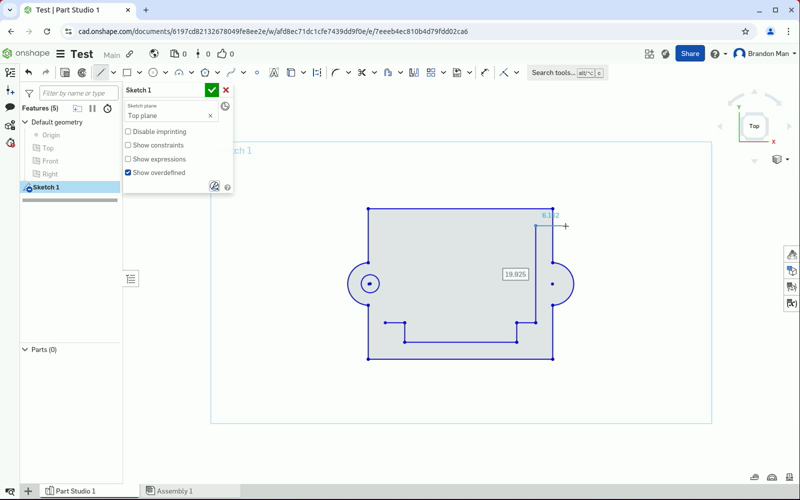
mouse_move(486, 225)
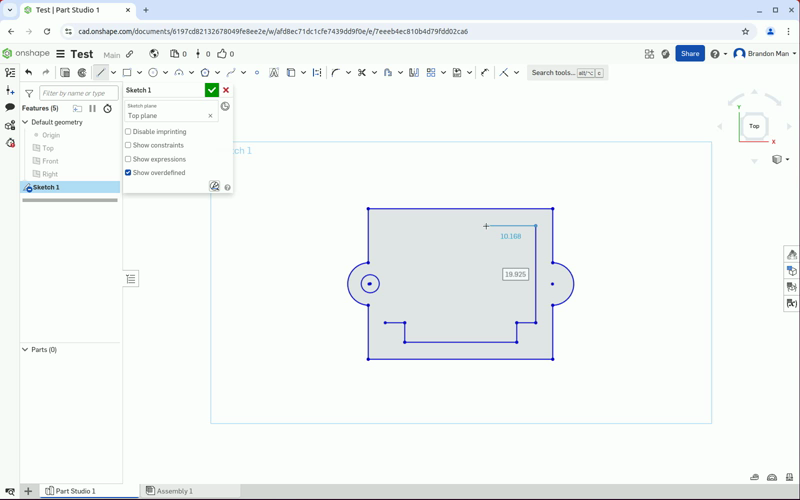
click(486, 225)
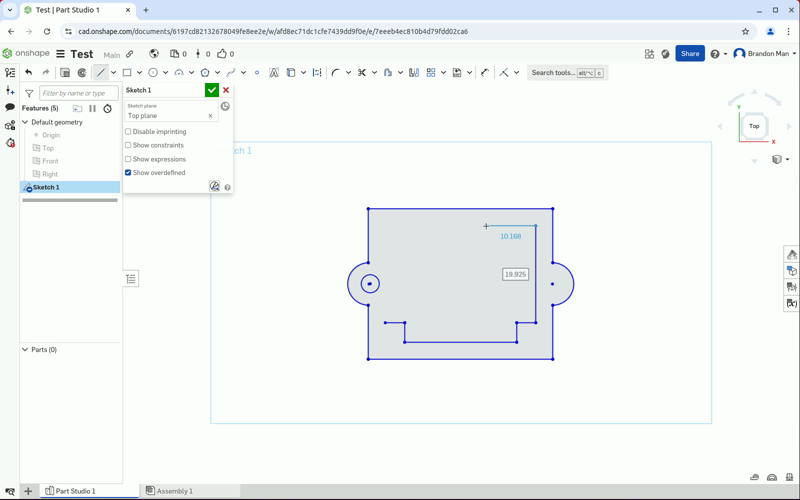
key_up(shift)
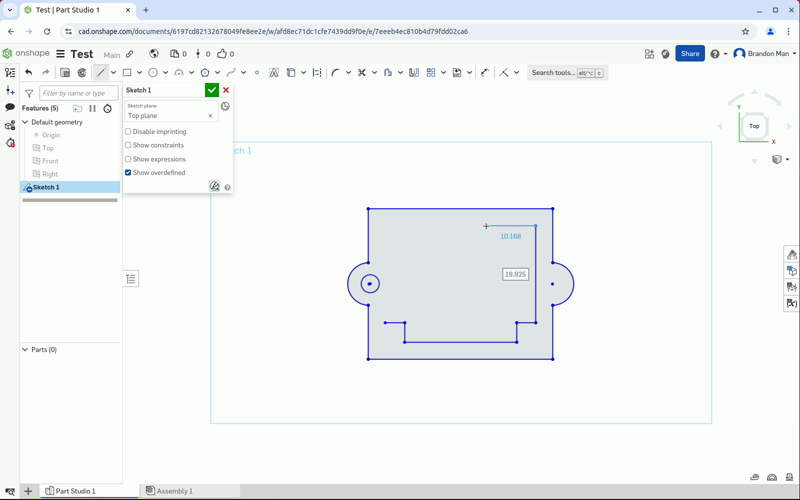
key_down(shift)
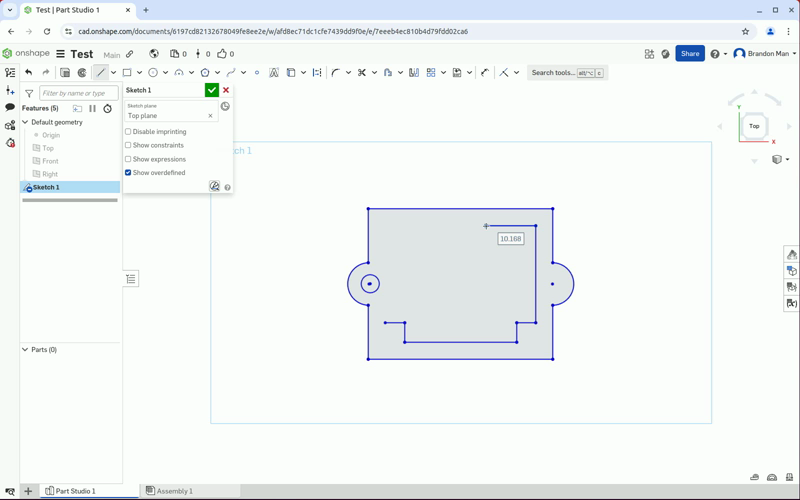
mouse_move(516, 225)
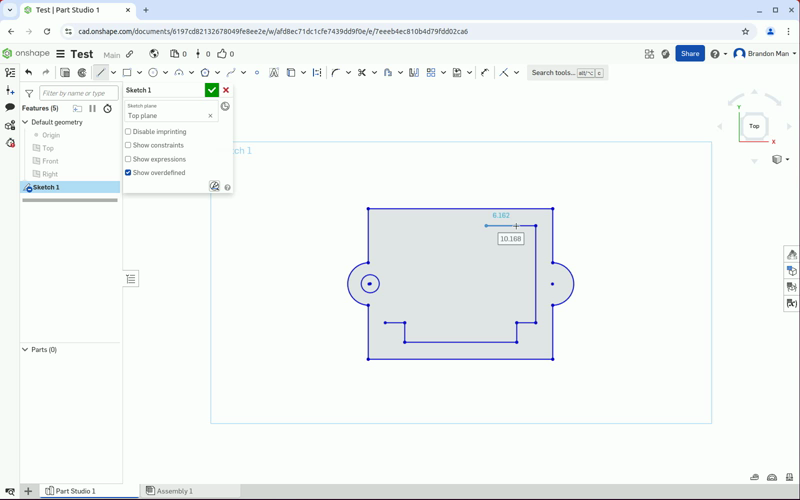
mouse_move(486, 240)
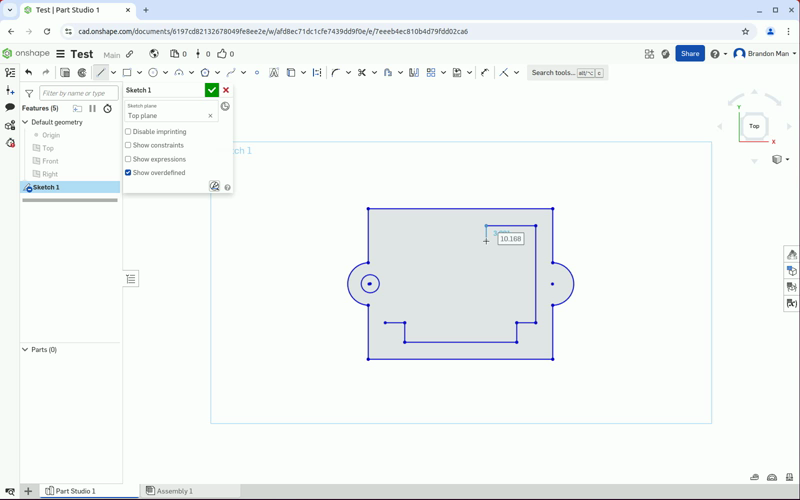
click(486, 240)
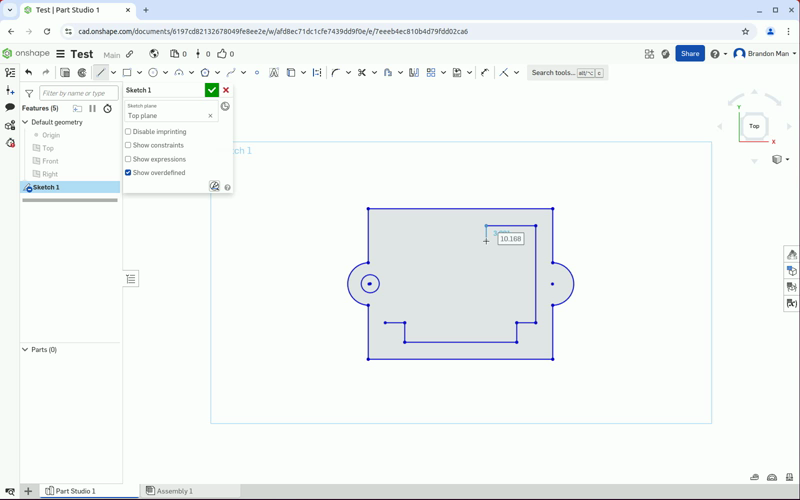
key_up(shift)
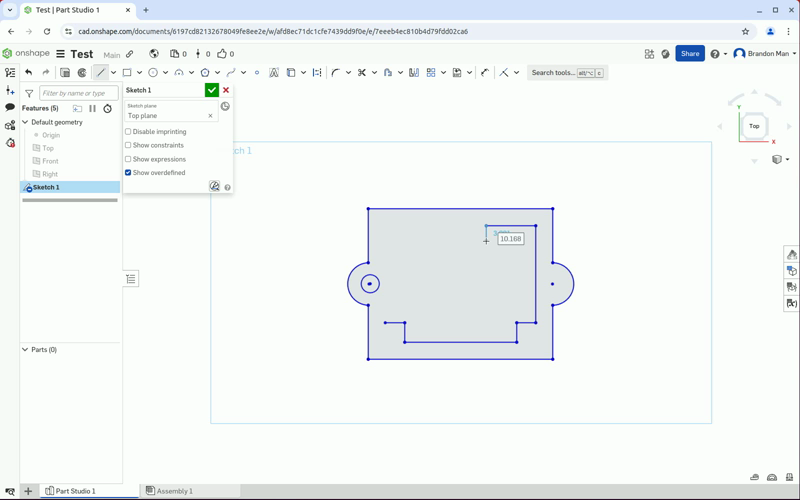
key_down(shift)
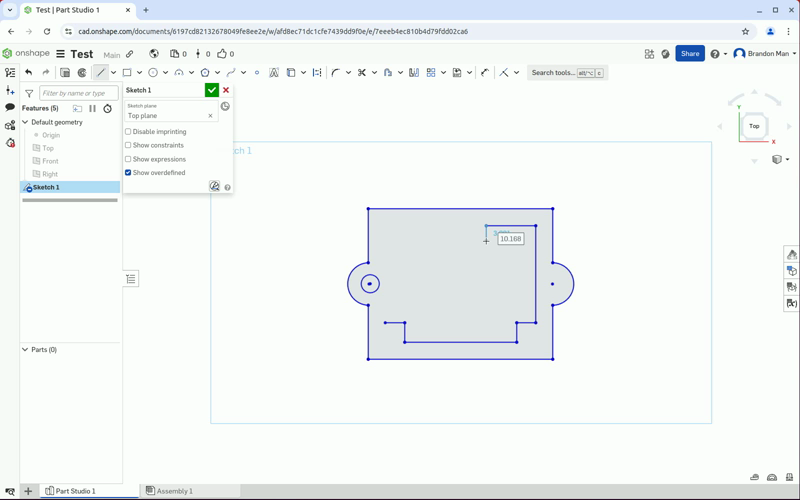
mouse_move(516, 240)
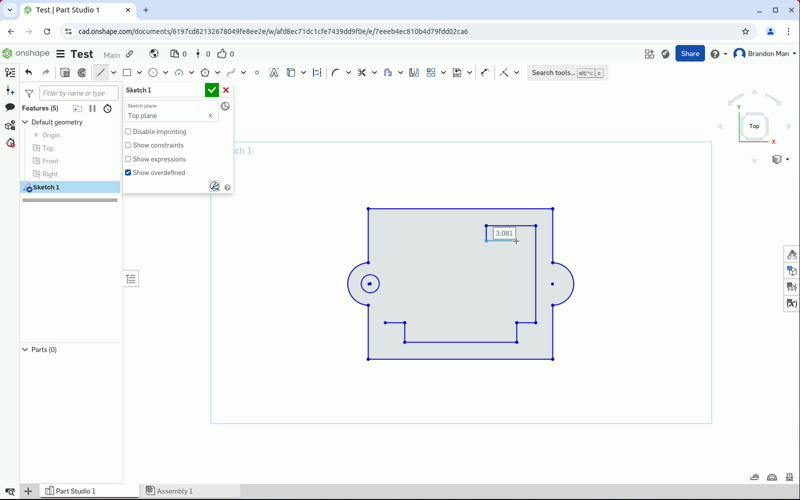
mouse_move(434, 240)
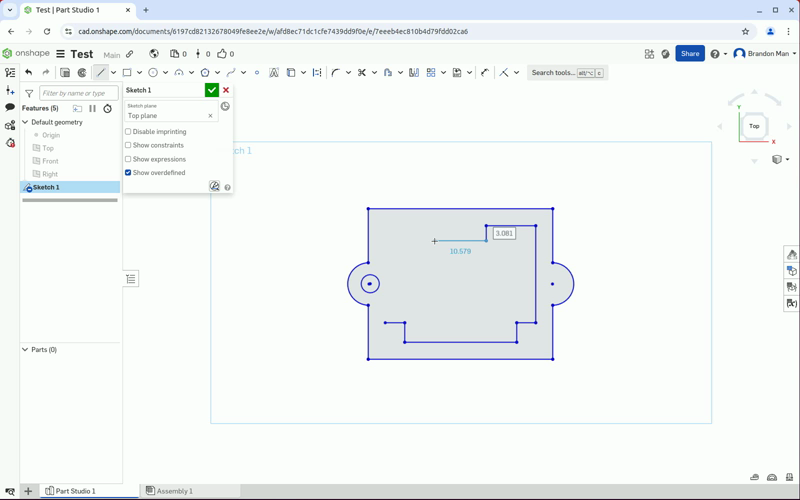
click(434, 240)
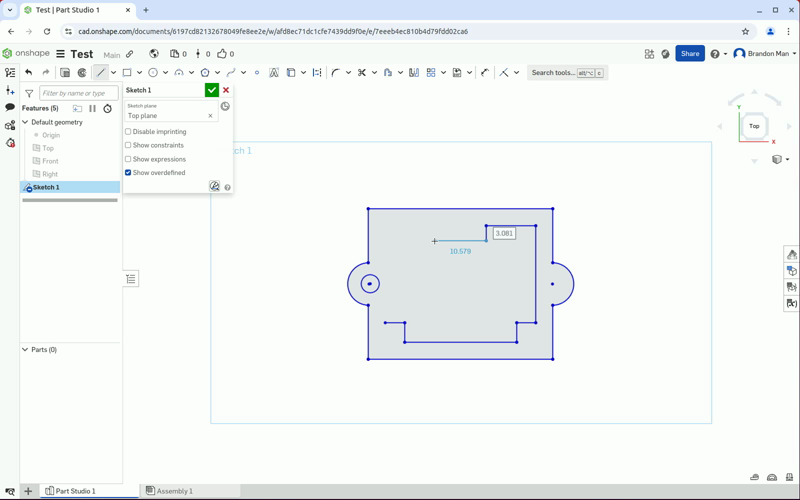
key_up(shift)
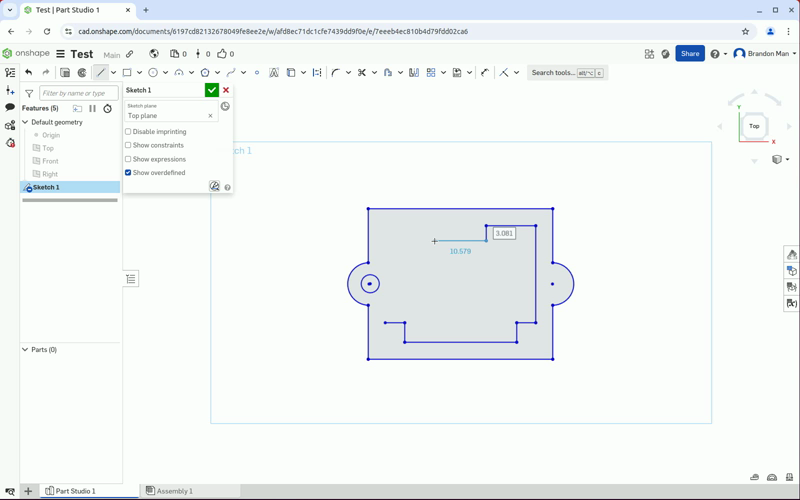
key_down(shift)
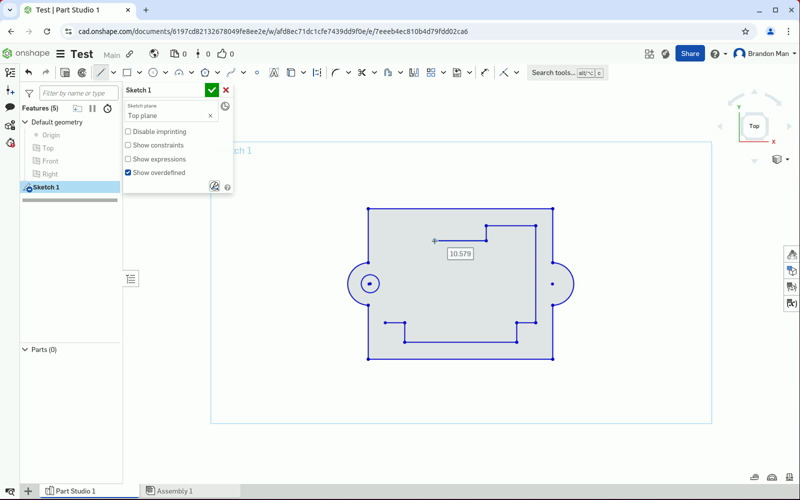
mouse_move(464, 240)
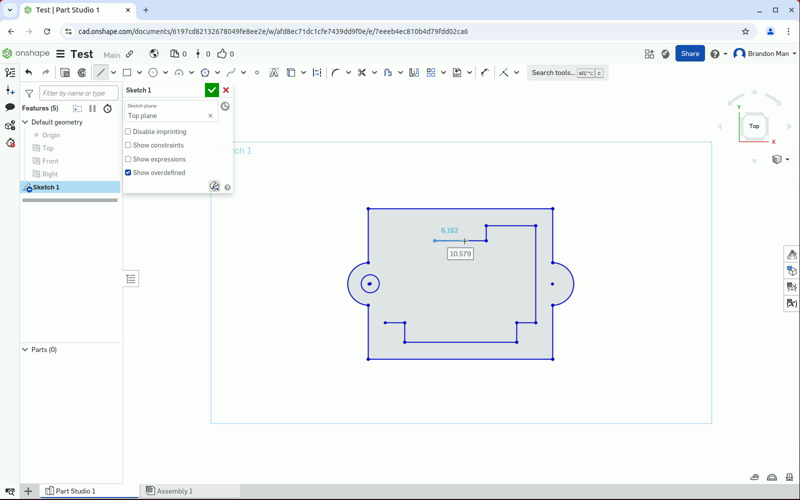
mouse_move(434, 225)
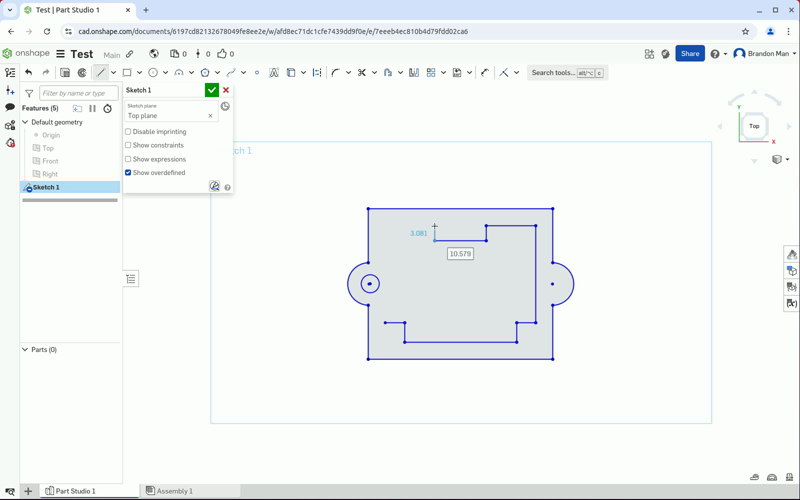
click(434, 225)
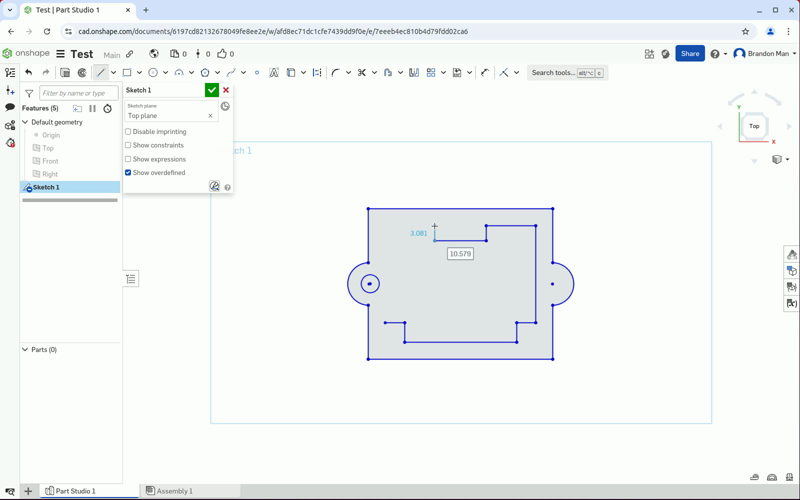
key_up(shift)
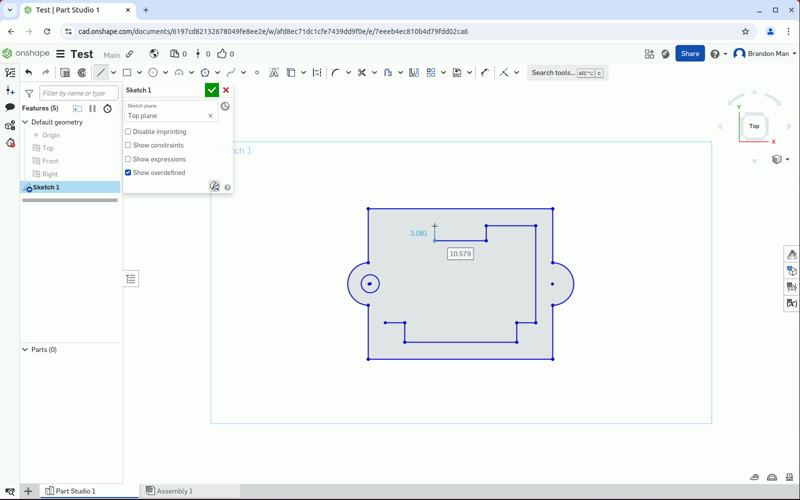
key_down(shift)
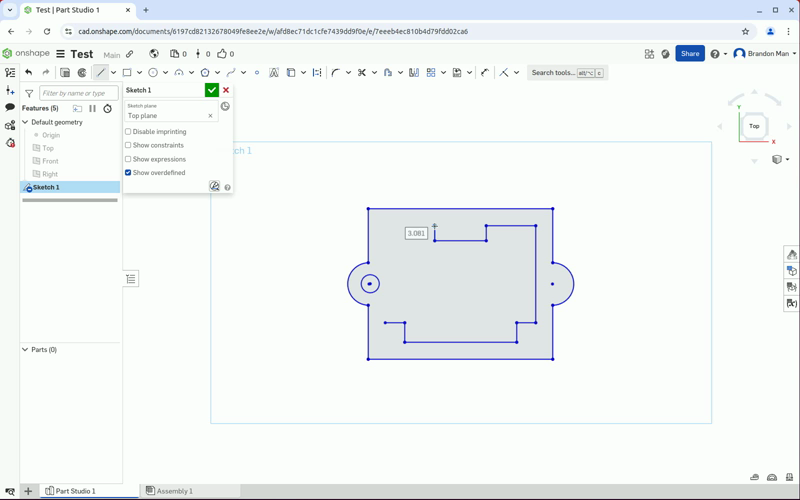
mouse_move(464, 225)
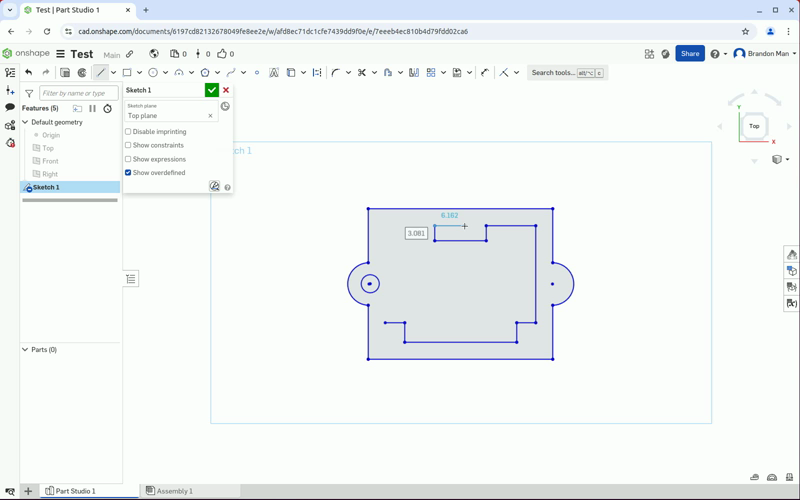
mouse_move(385, 225)
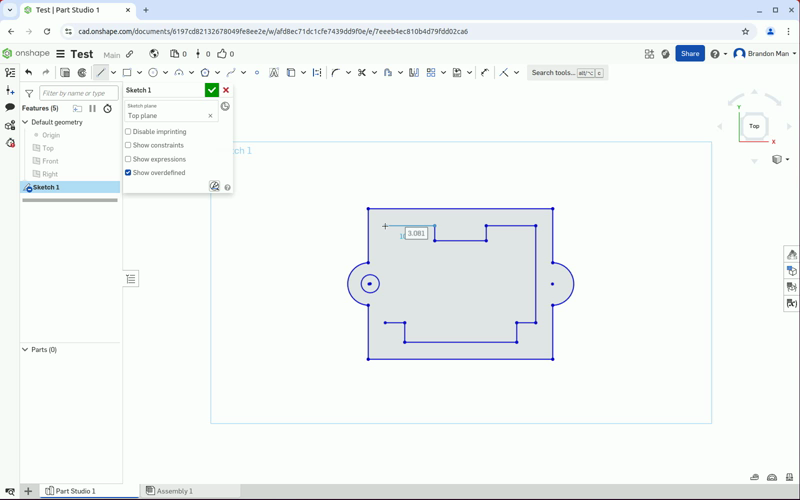
click(385, 225)
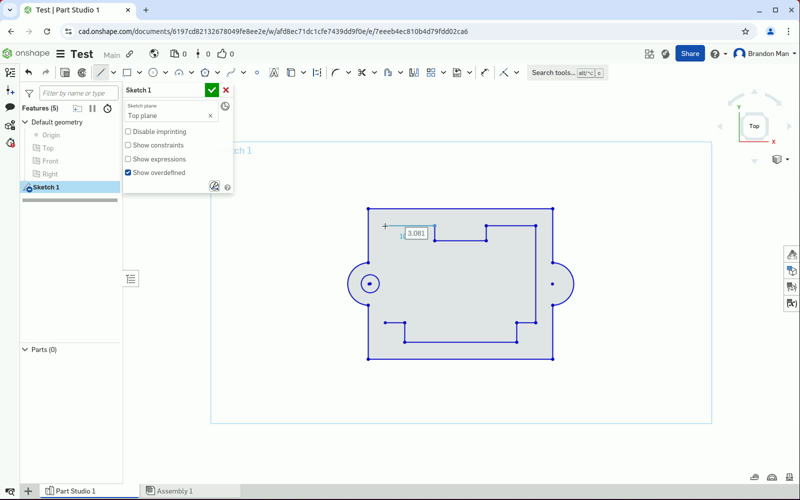
key_up(shift)
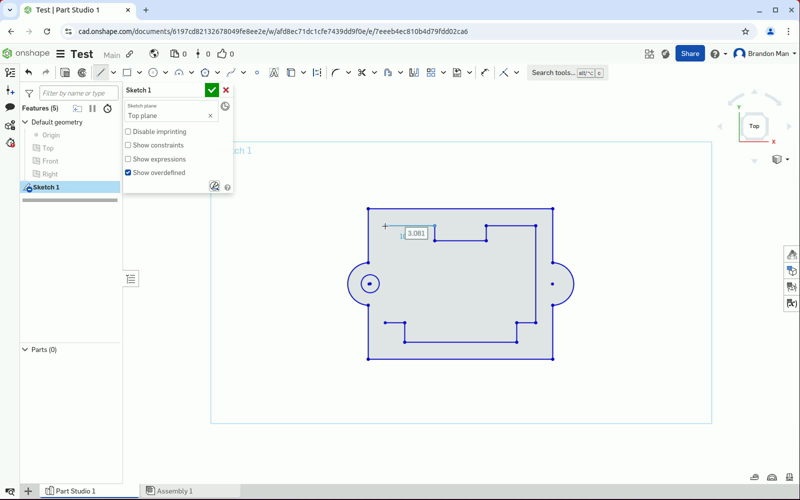
key_down(shift)
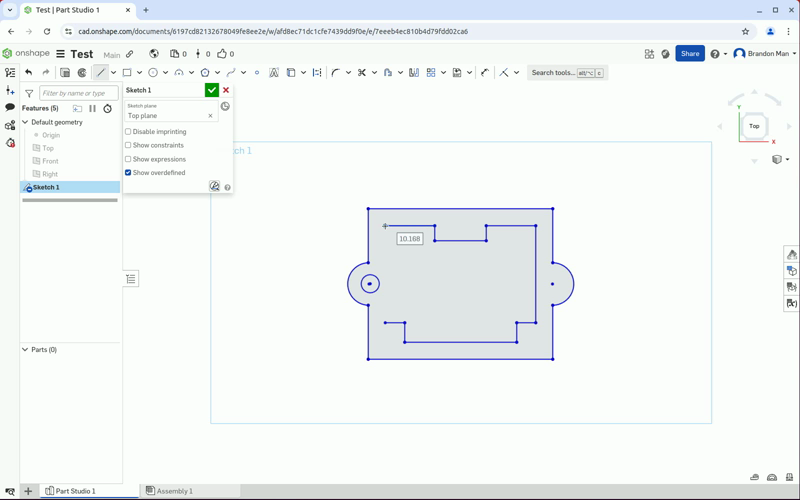
mouse_move(385, 322)
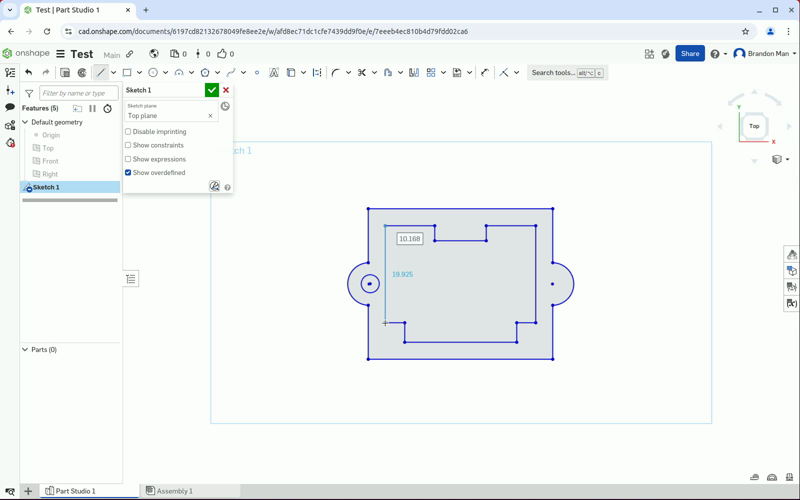
key_up(shift)
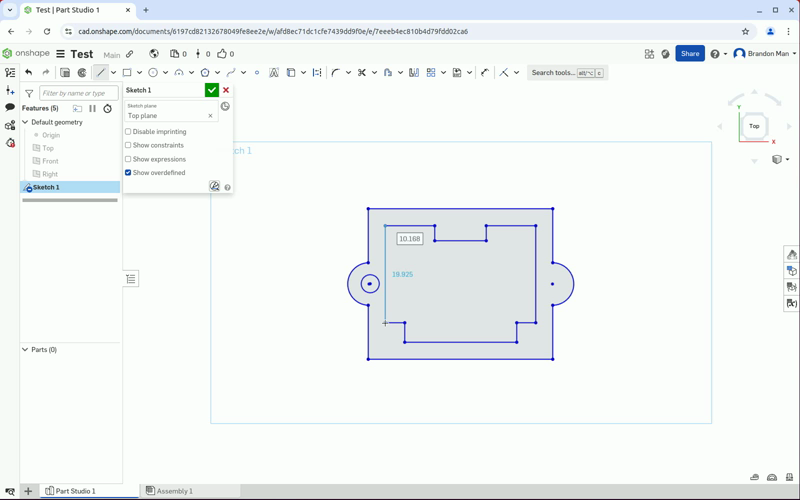
click(385, 322)
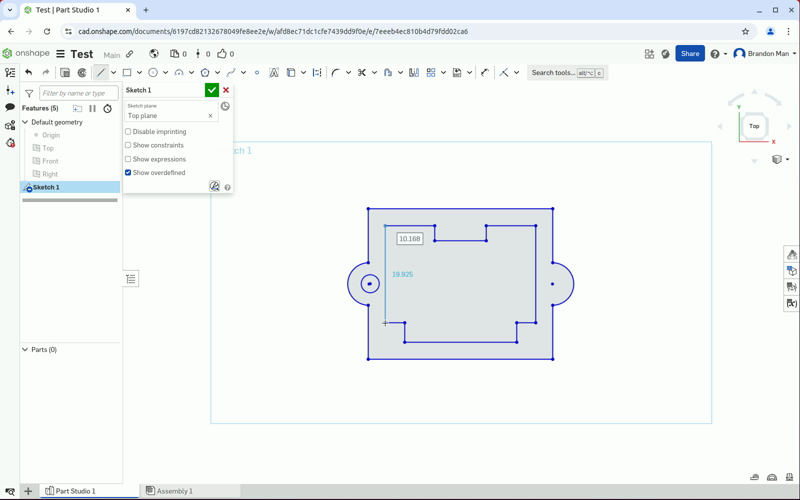
key(esc)
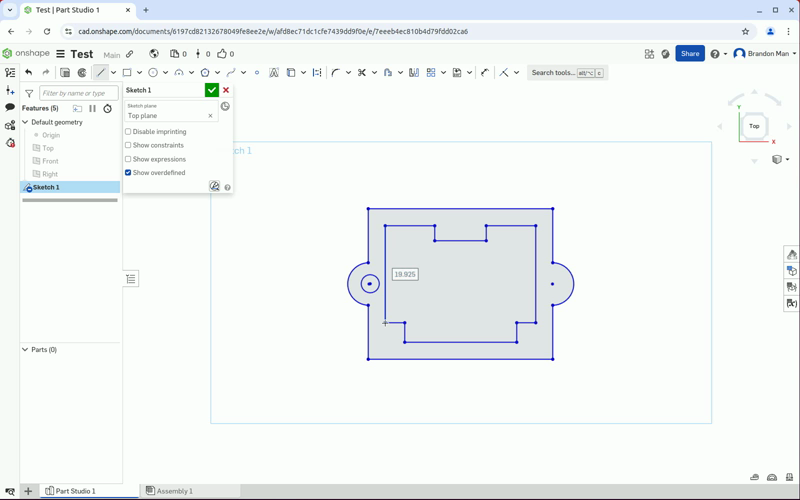
key(c)
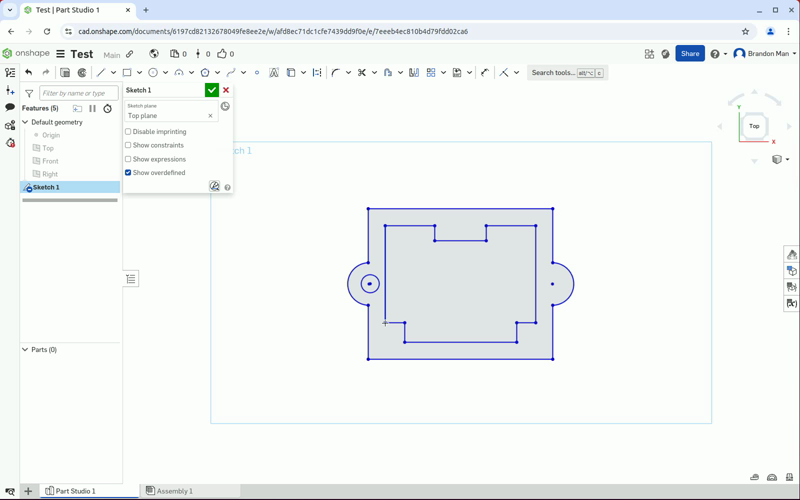
key_down(shift)
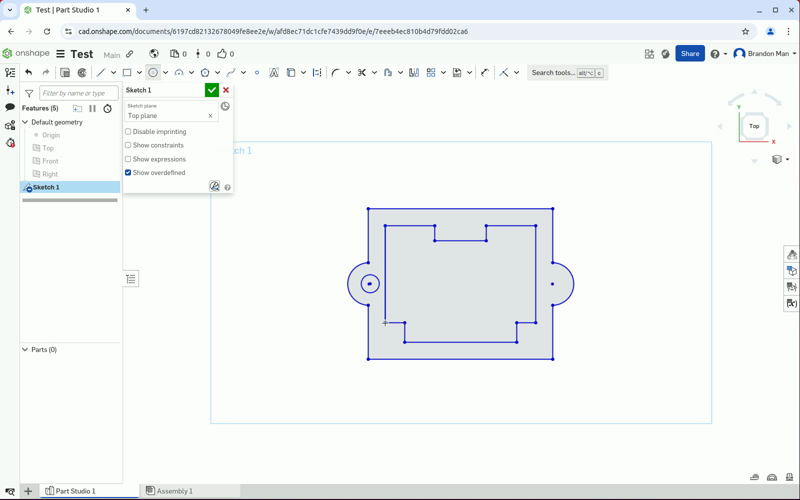
mouse_move(550, 283)
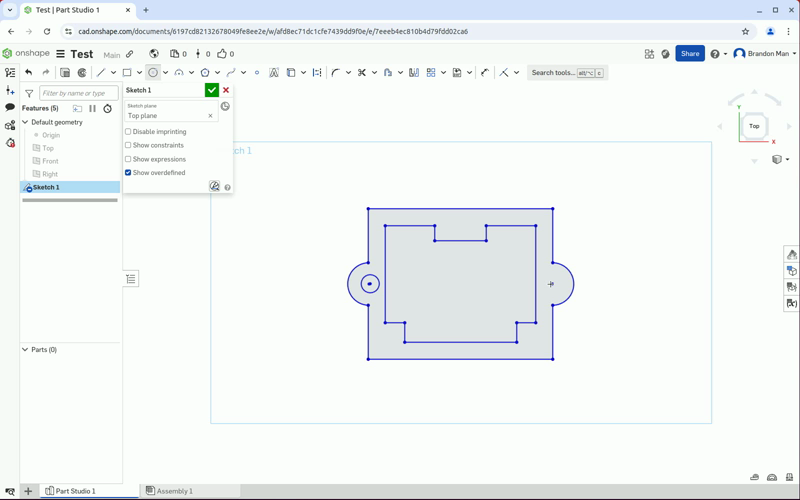
scroll(6)
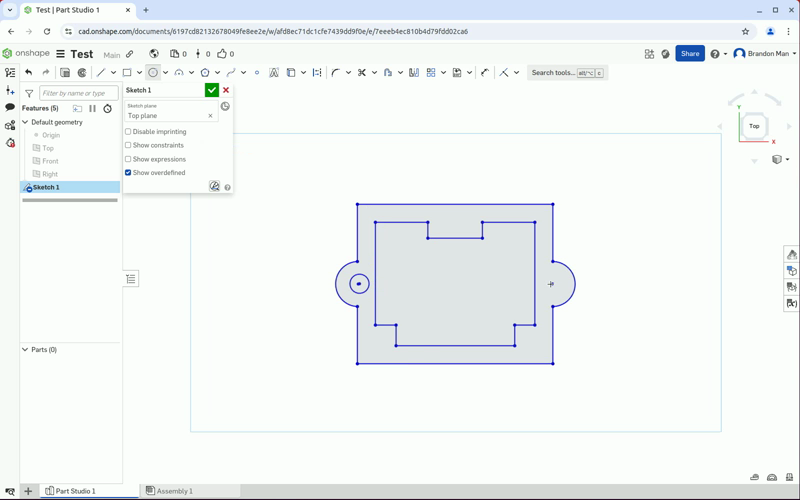
scroll(6)
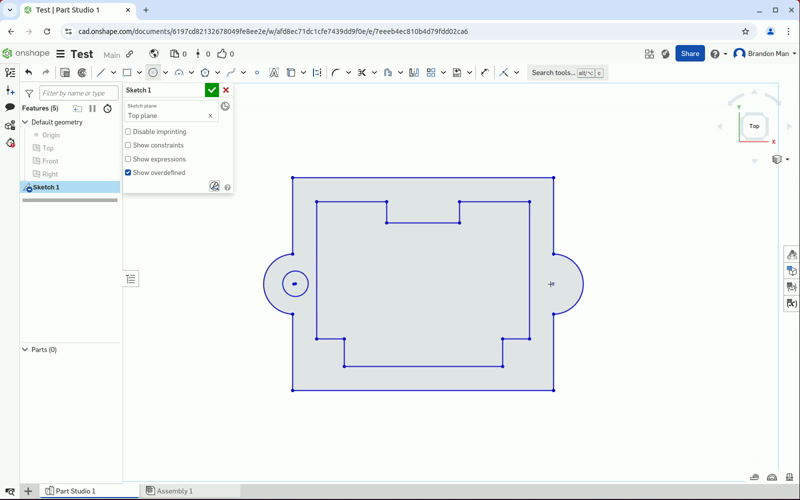
scroll(6)
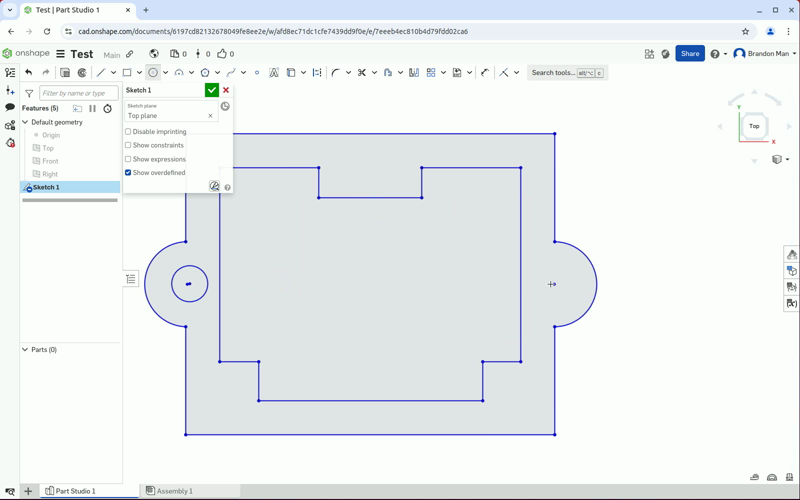
scroll(6)
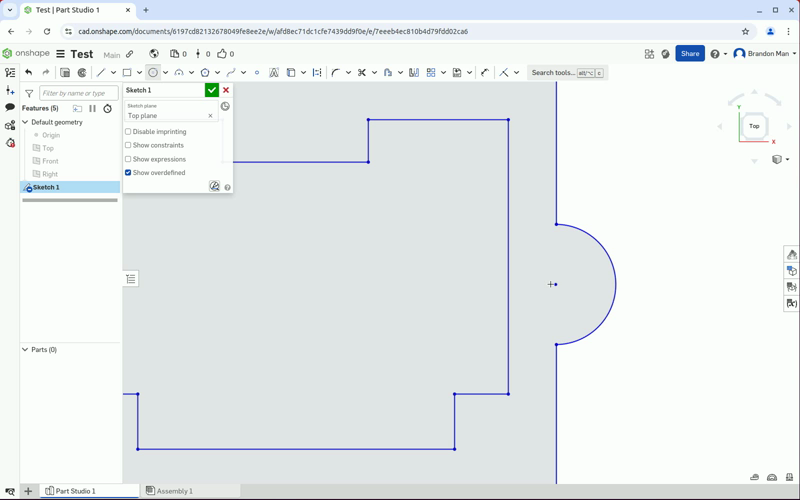
scroll(6)
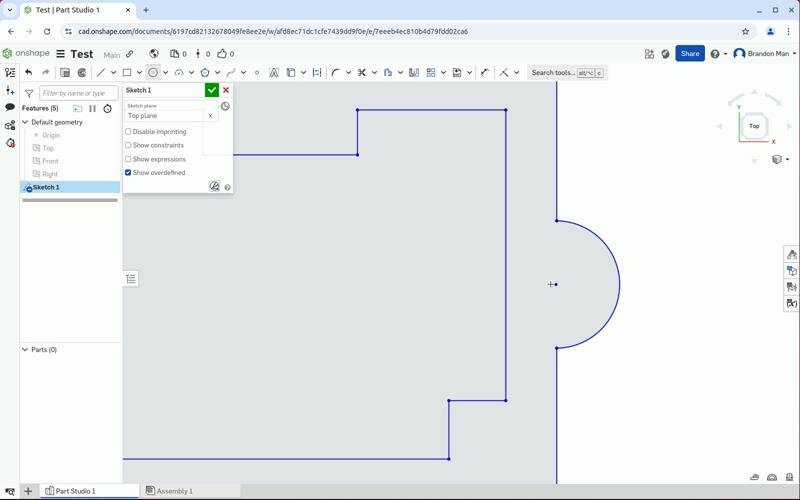
scroll(6)
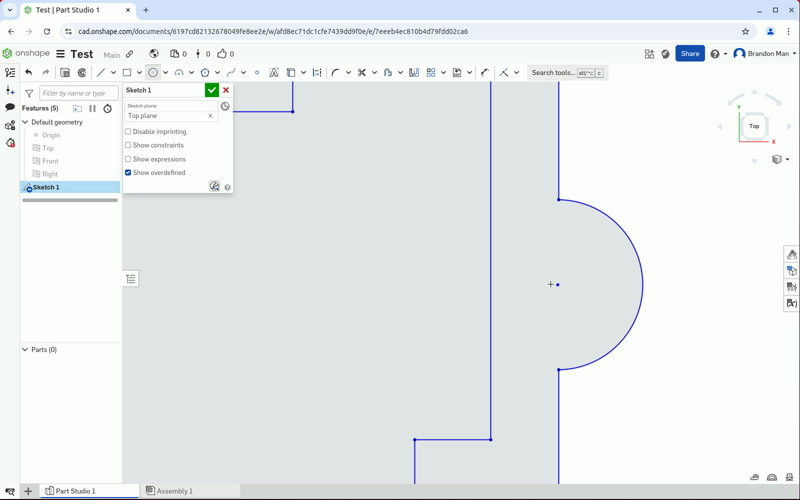
scroll(6)
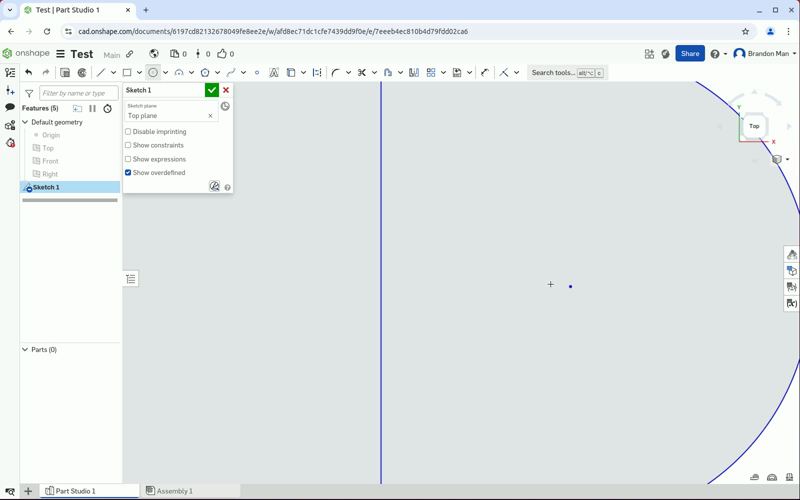
click(550, 283)
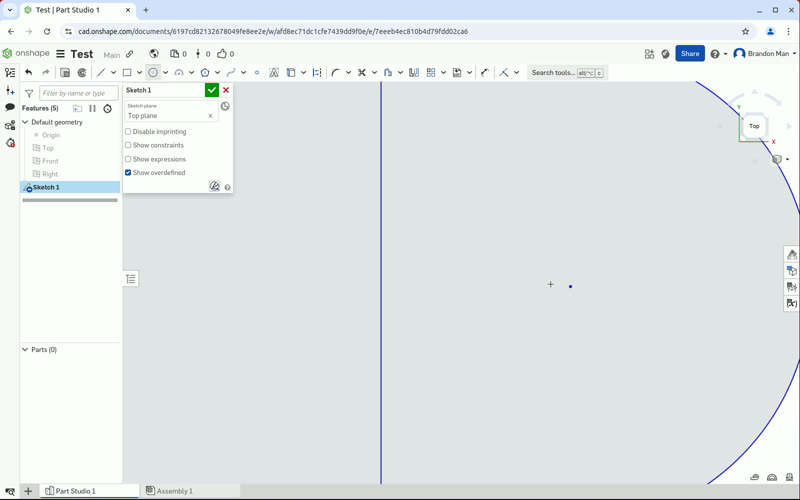
scroll(-6)
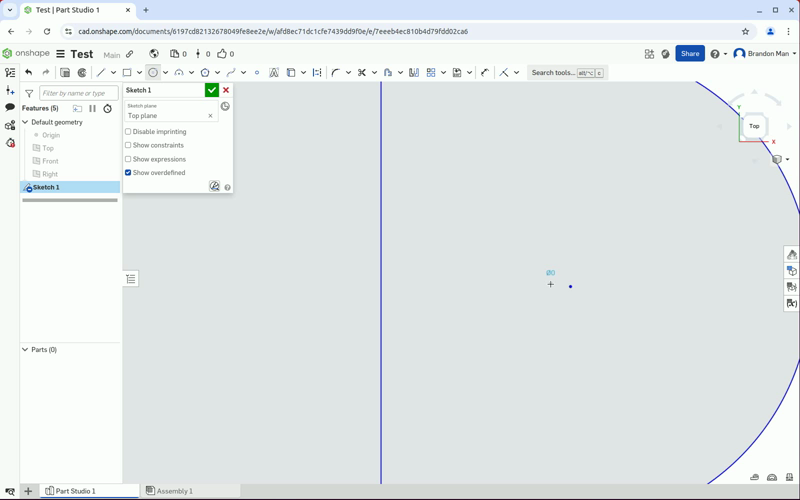
scroll(-6)
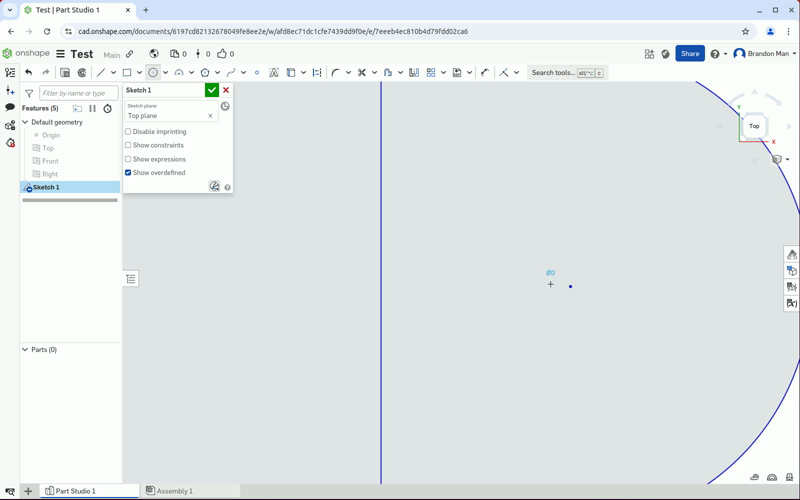
scroll(-6)
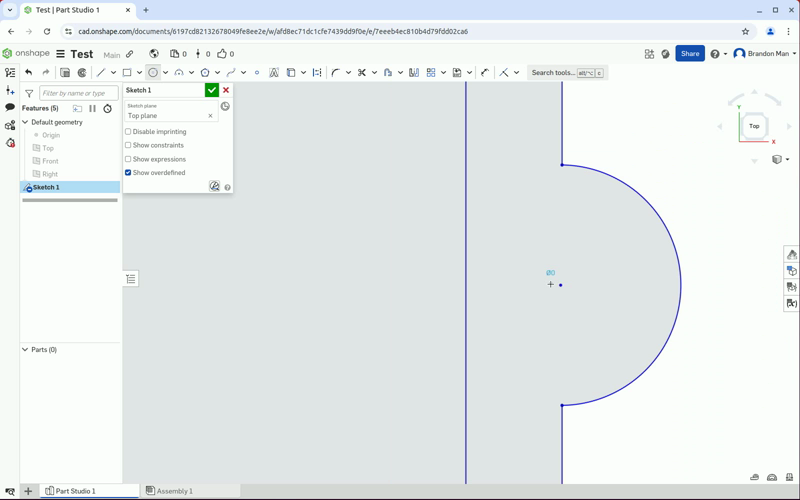
scroll(-6)
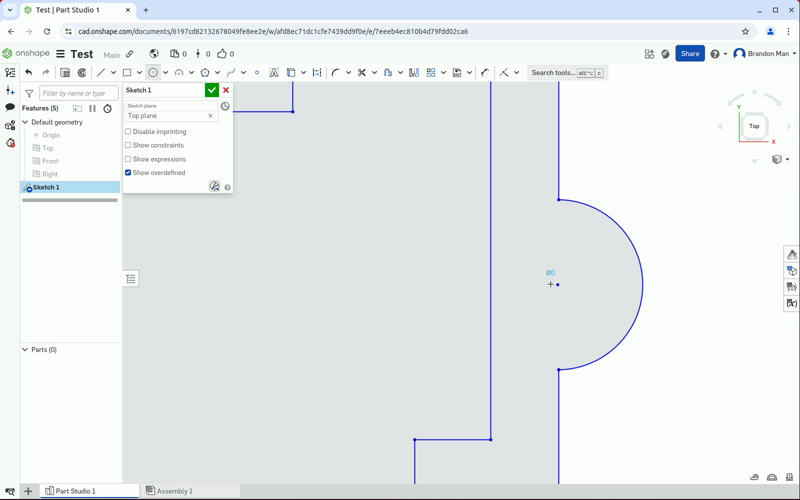
scroll(-6)
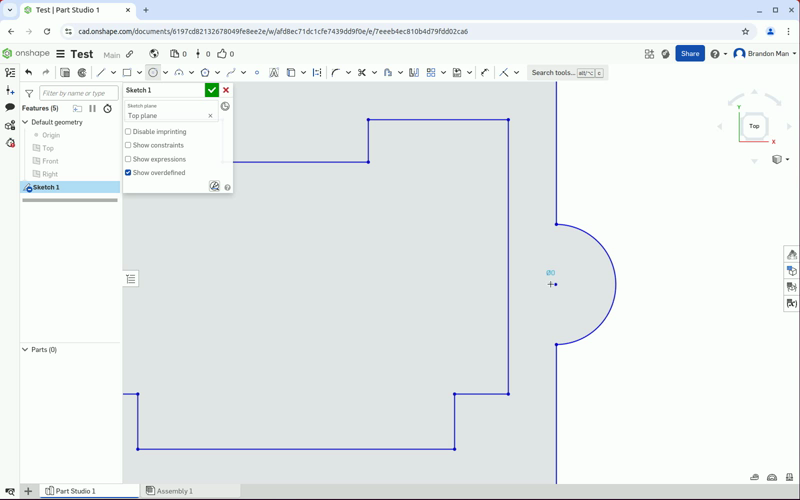
scroll(-6)
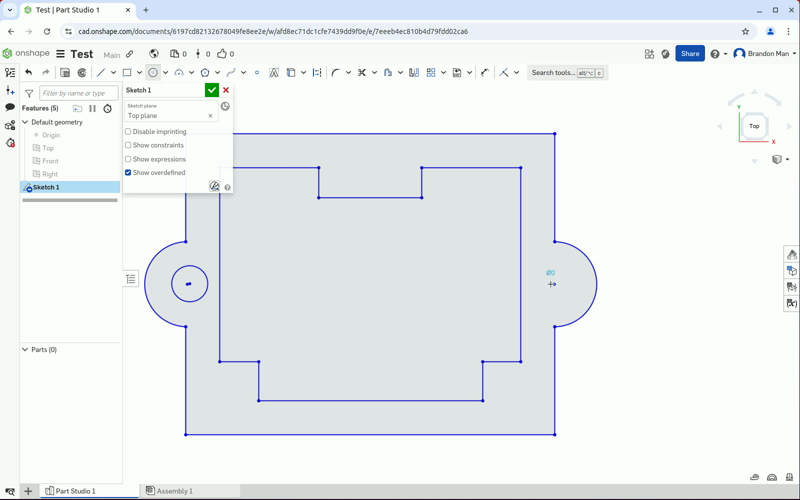
scroll(-6)
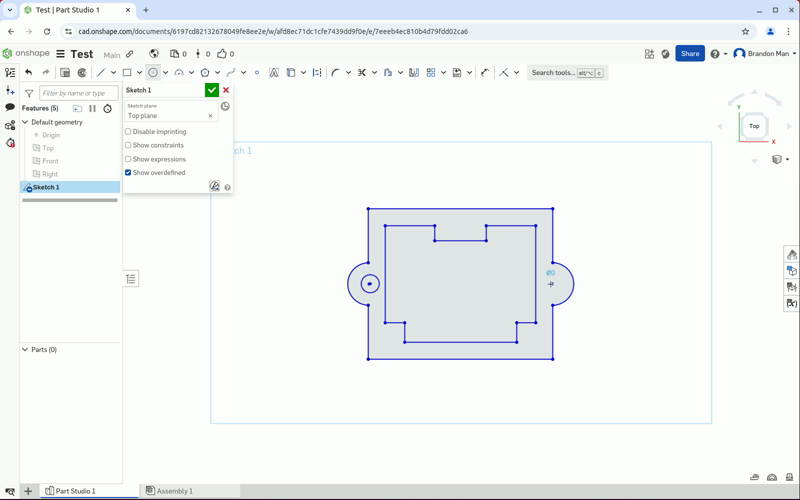
key_up(shift)
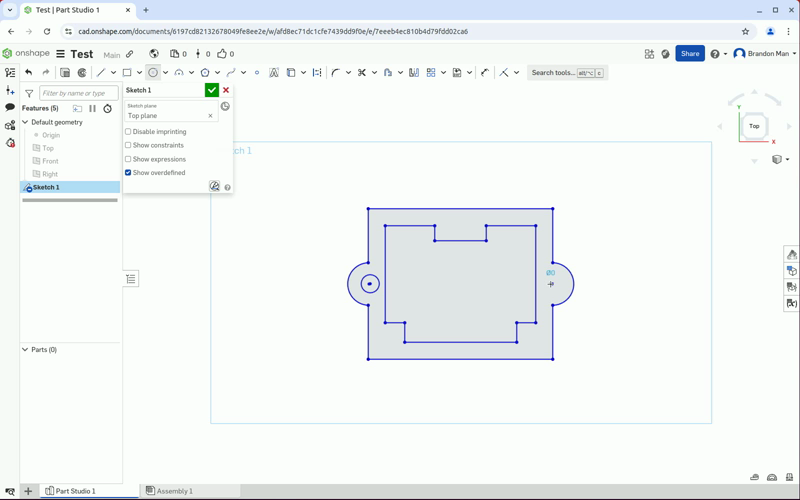
mouse_move(559, 283)
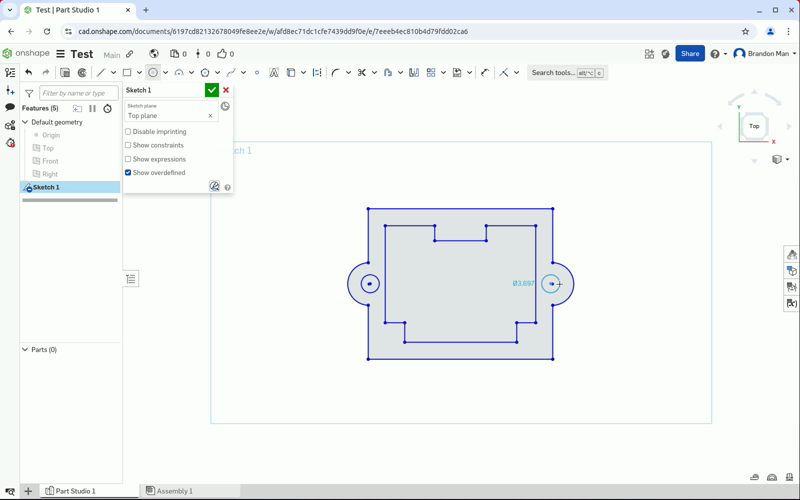
click(559, 283)
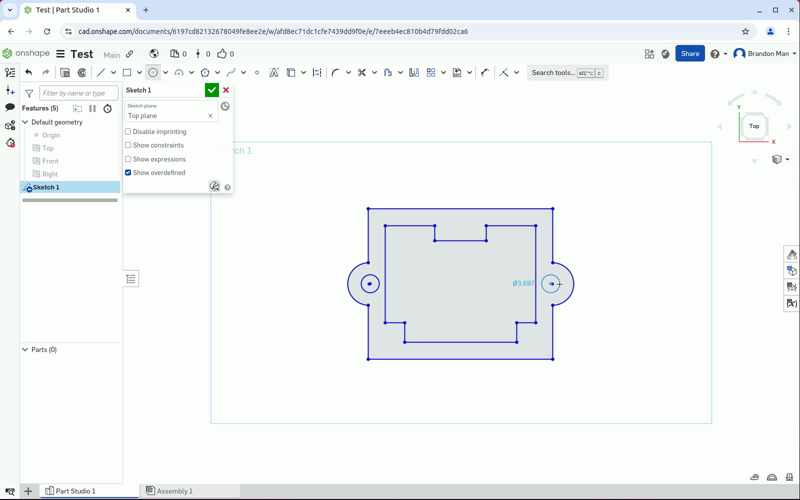
key(esc)
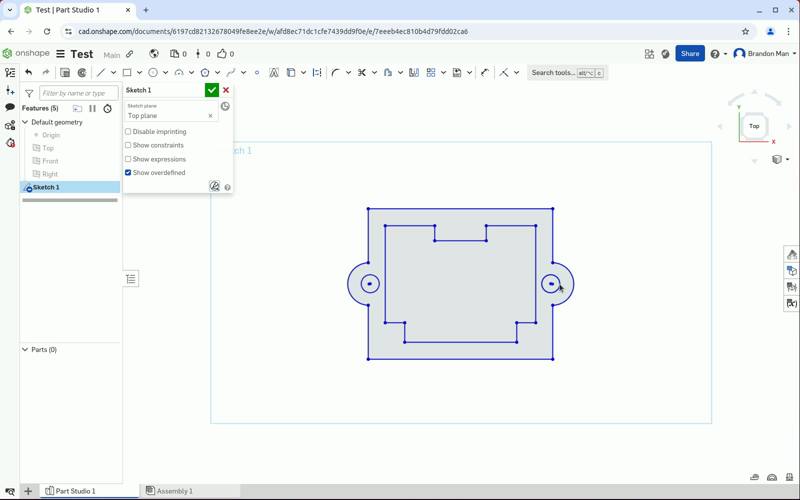
mouse_move(462, 231)
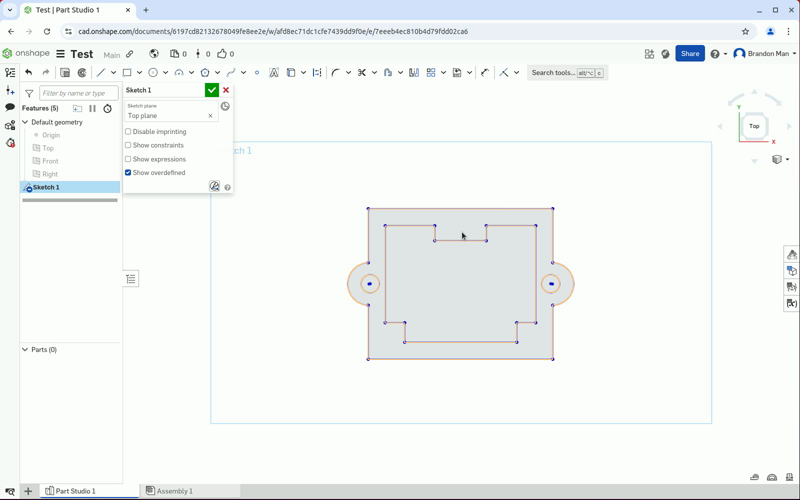
click(462, 231)
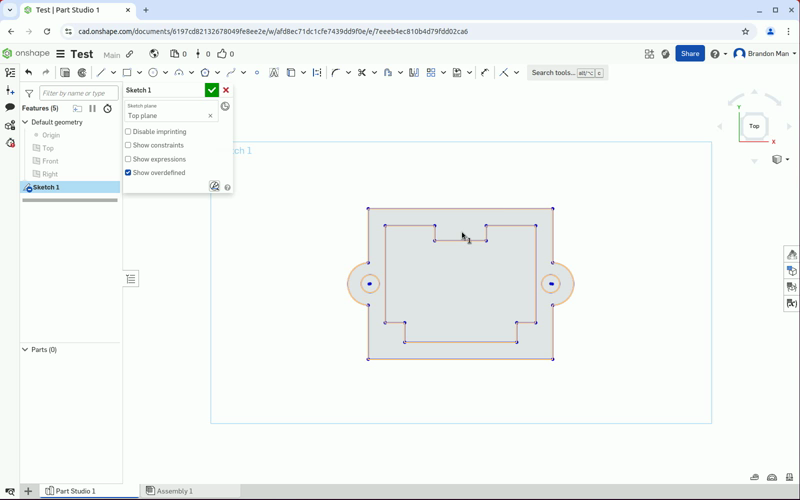
mouse_move(73, 352)
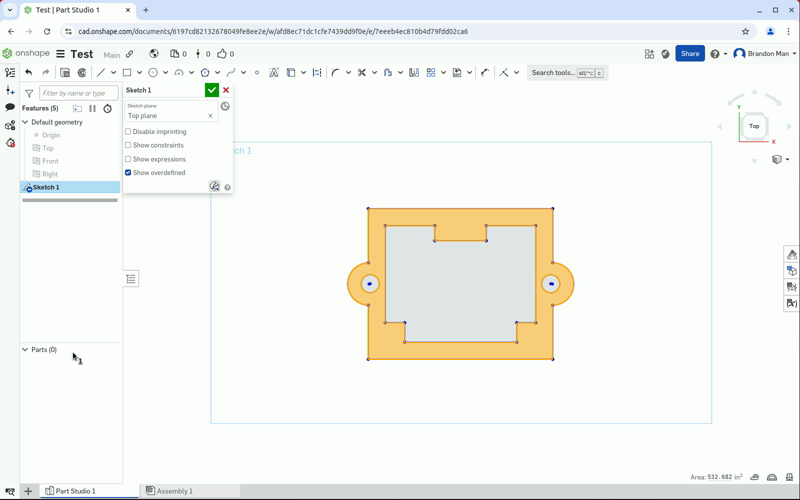
key(shift+y)
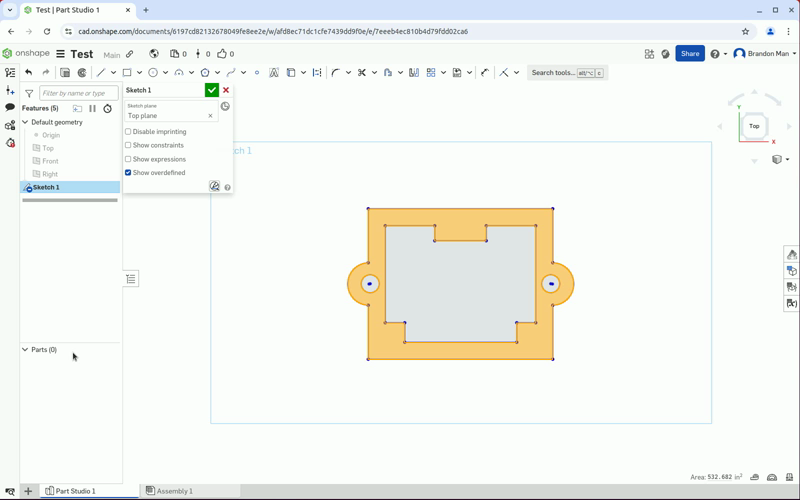
key(shift+e)
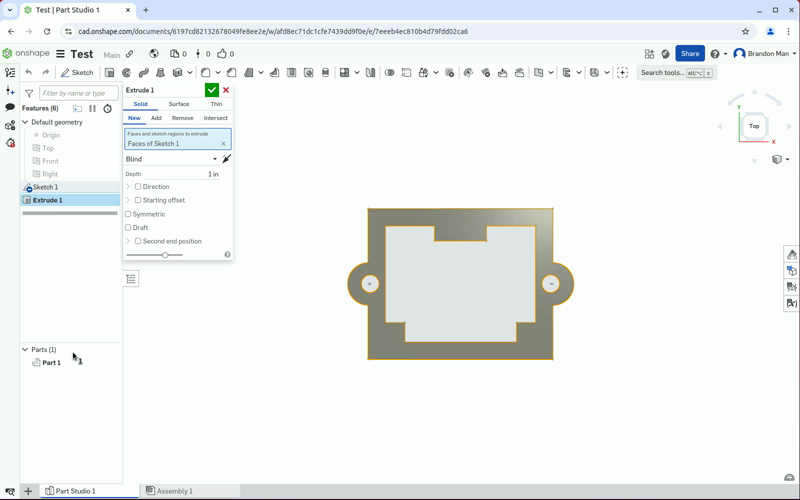
mouse_move(143, 106)
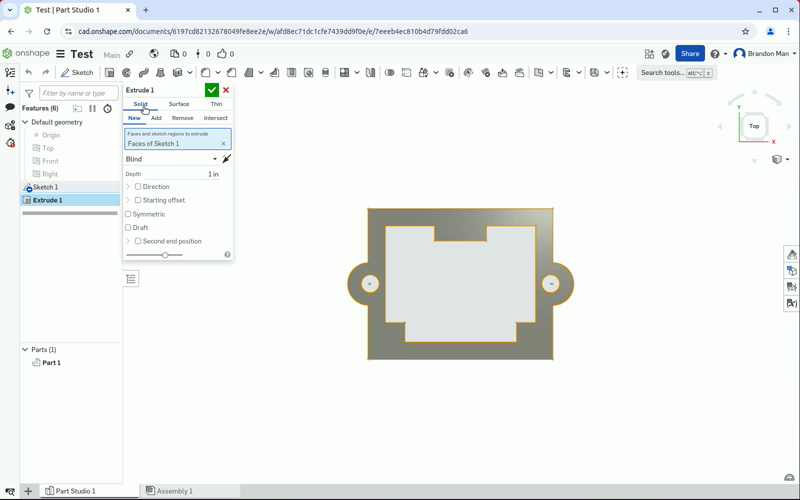
click(143, 106)
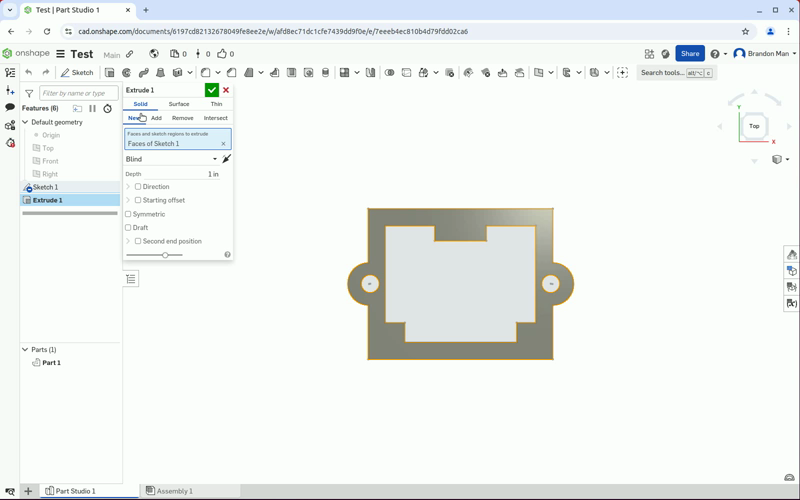
mouse_move(137, 120)
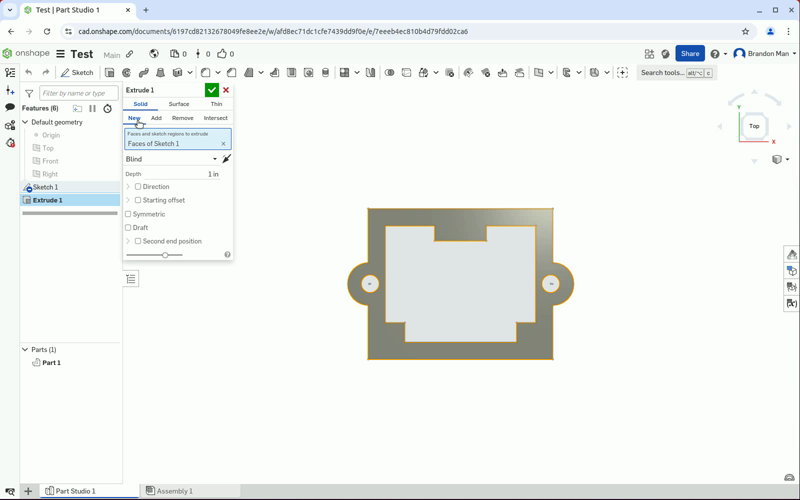
click(137, 120)
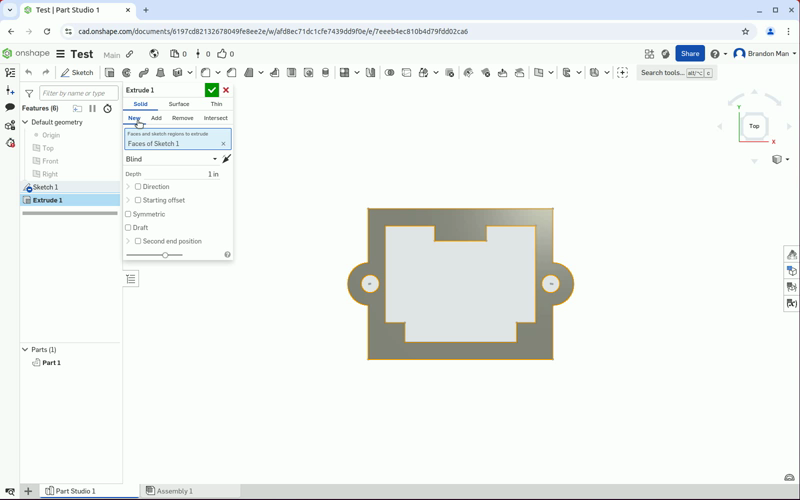
key(tab, 4)
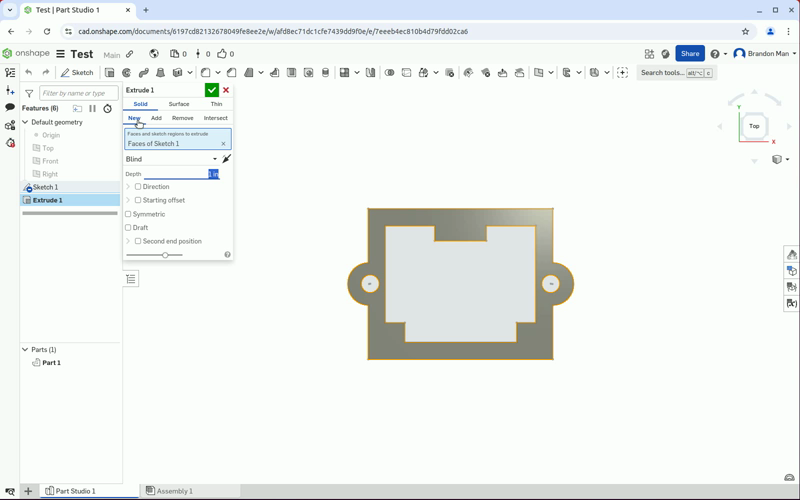
text(2.648)
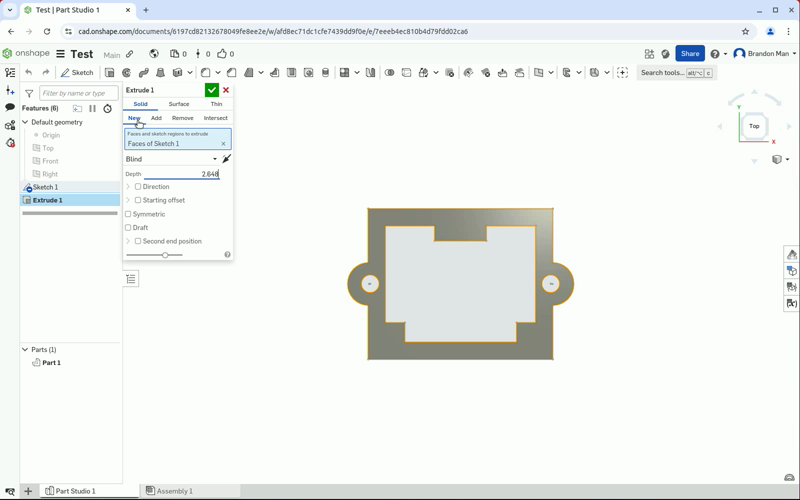
key(enter)
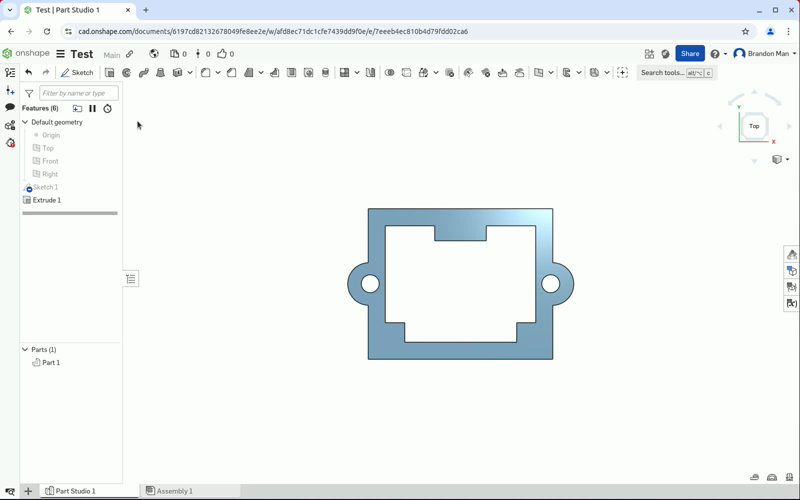
key(shift+h)
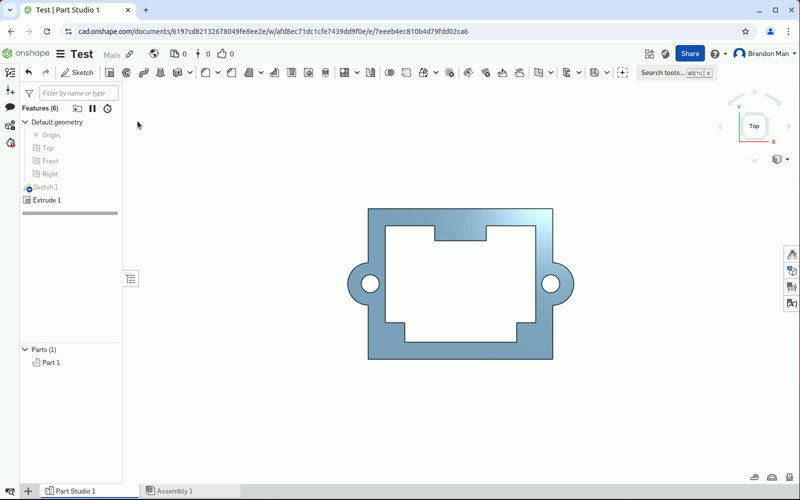
key(shift+h)
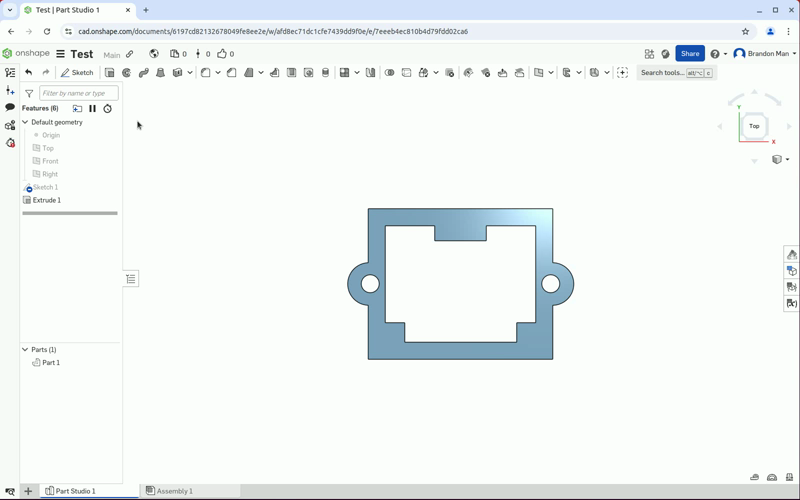
mouse_move(73, 189)
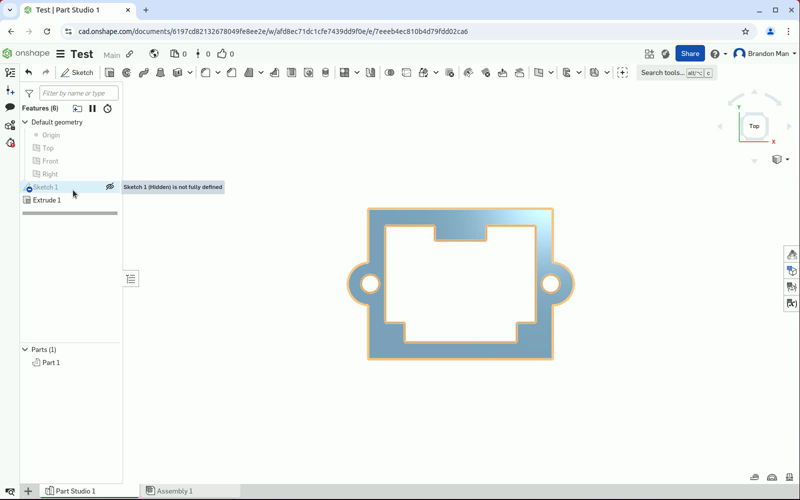
click(73, 189)
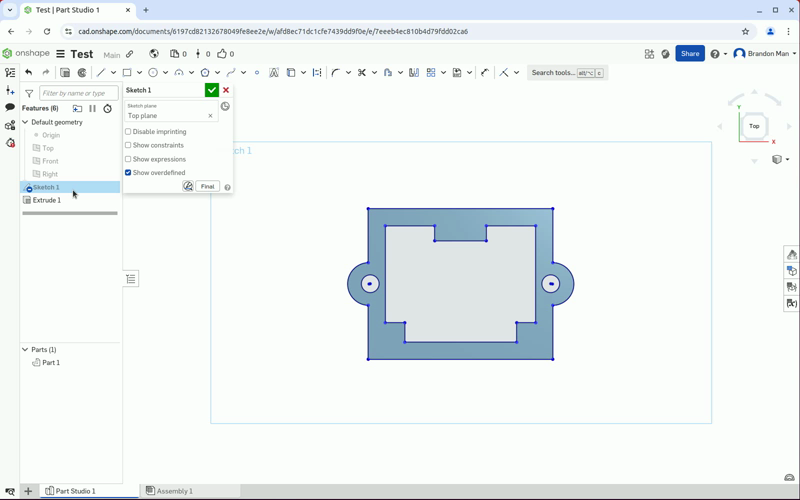
mouse_move(229, 92)
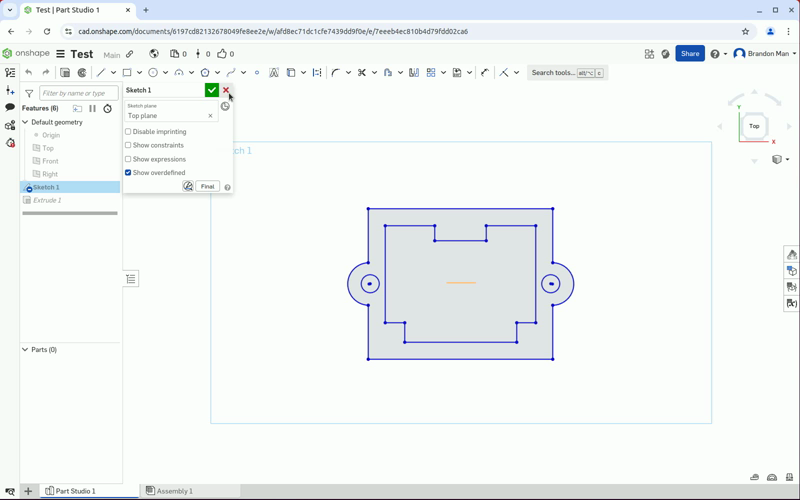
click(229, 92)
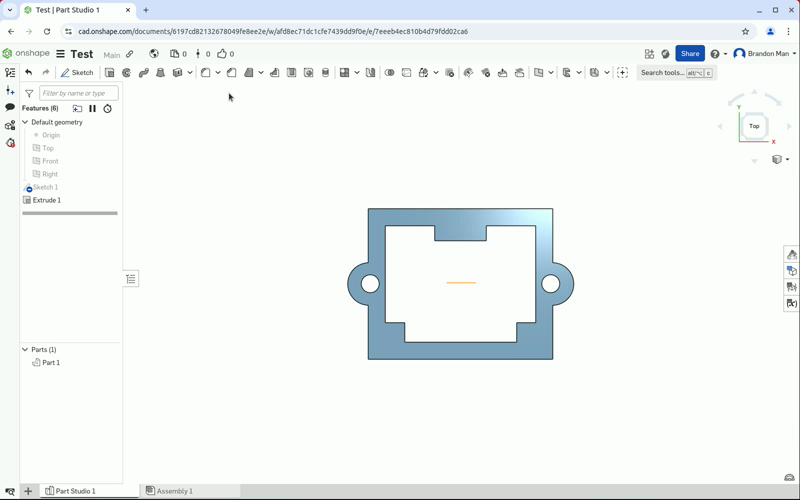
mouse_move(541, 75)
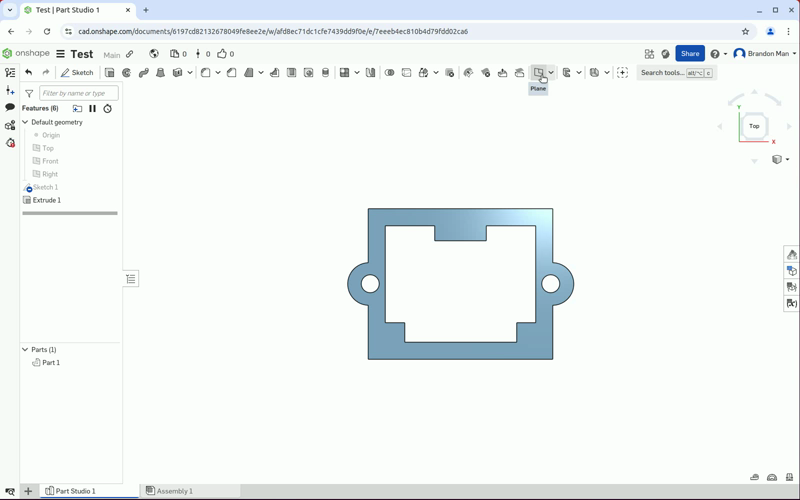
click(541, 75)
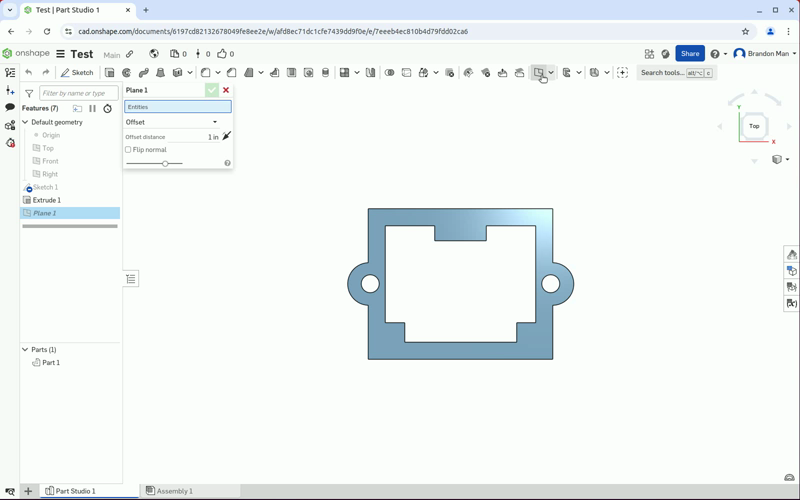
mouse_move(73, 150)
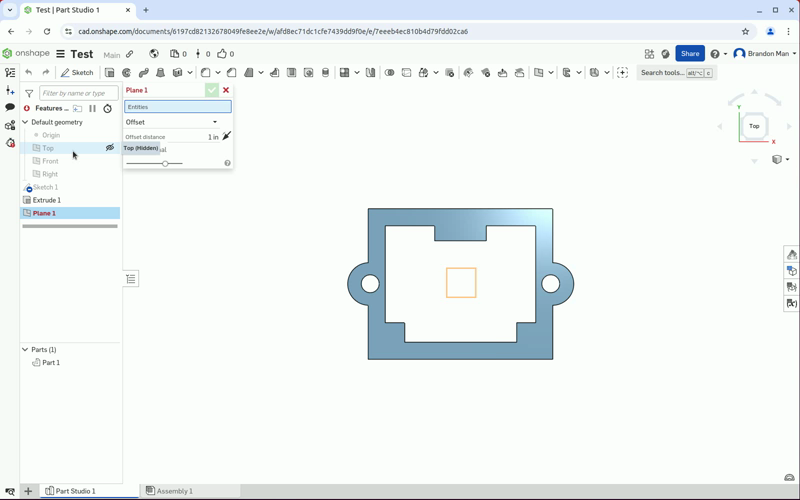
click(73, 150)
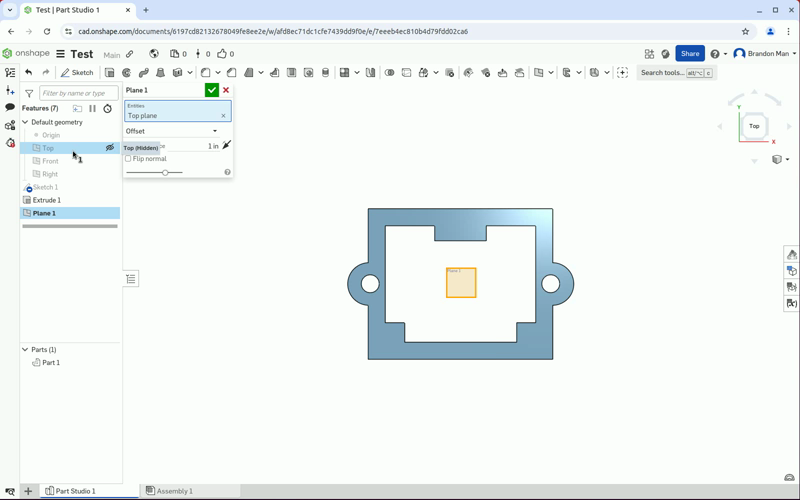
key(tab, 2)
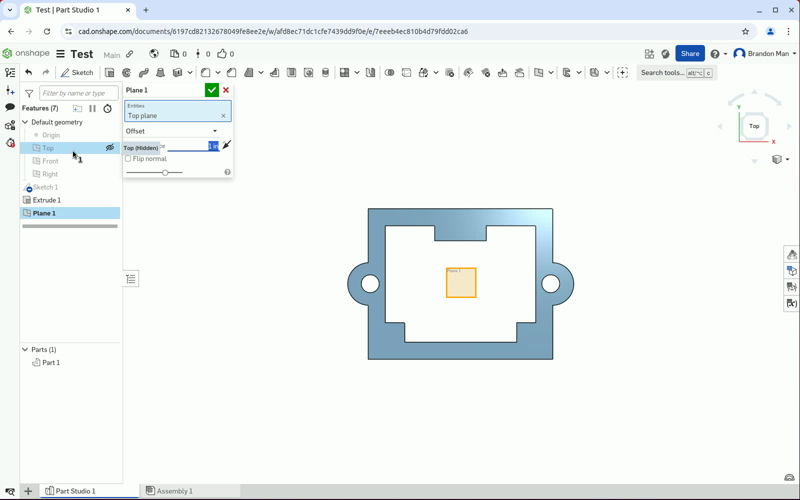
text(2.65)
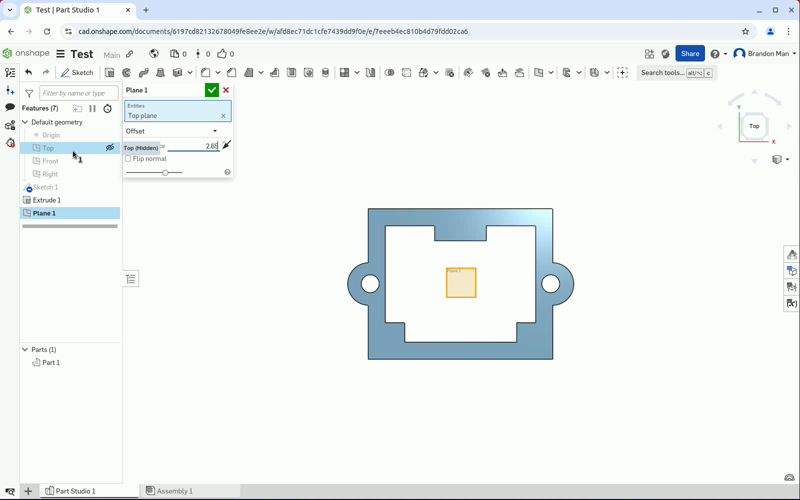
key(enter, 2)
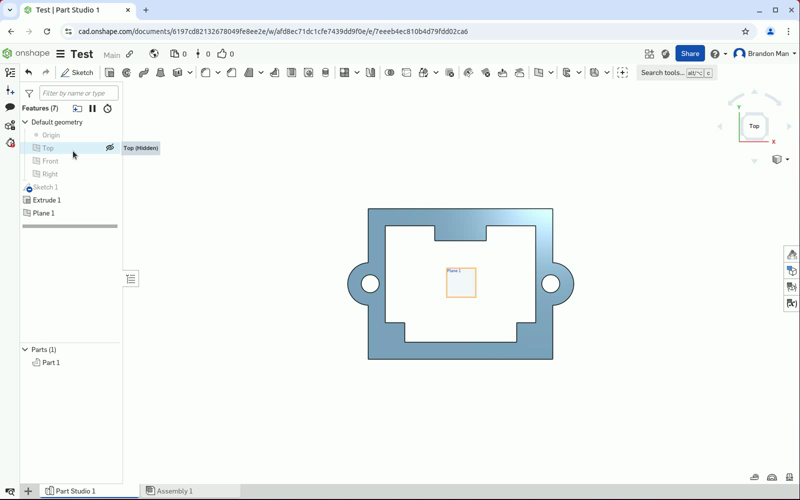
key(shift+s)
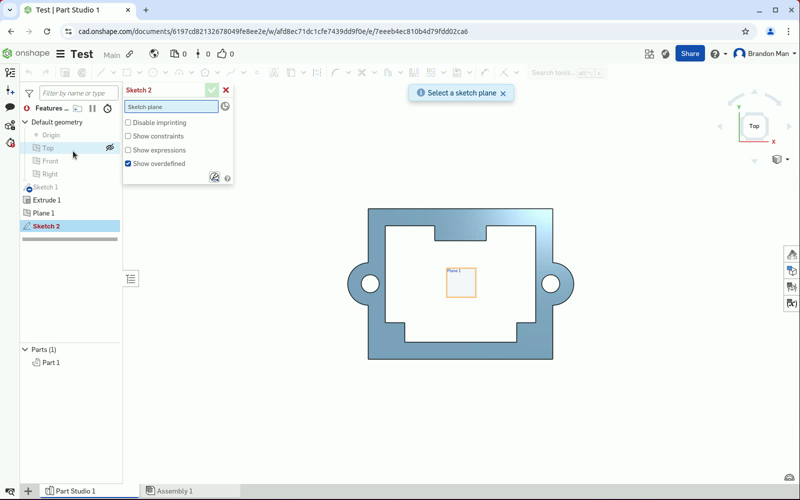
mouse_move(73, 215)
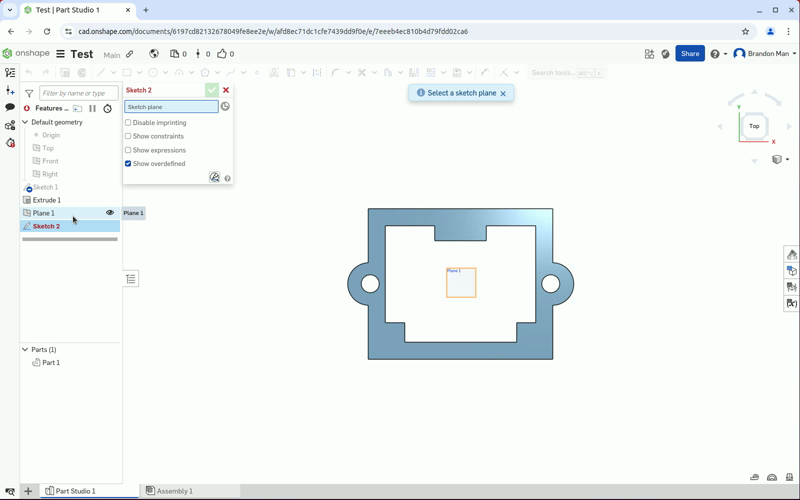
click(73, 215)
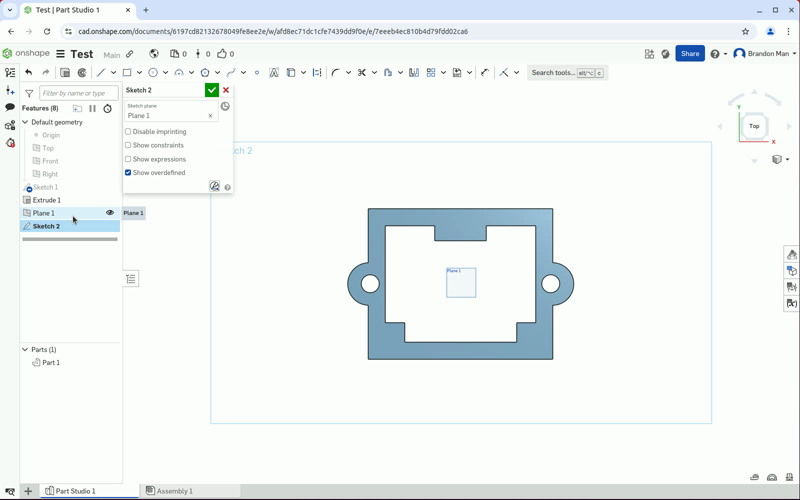
mouse_move(73, 352)
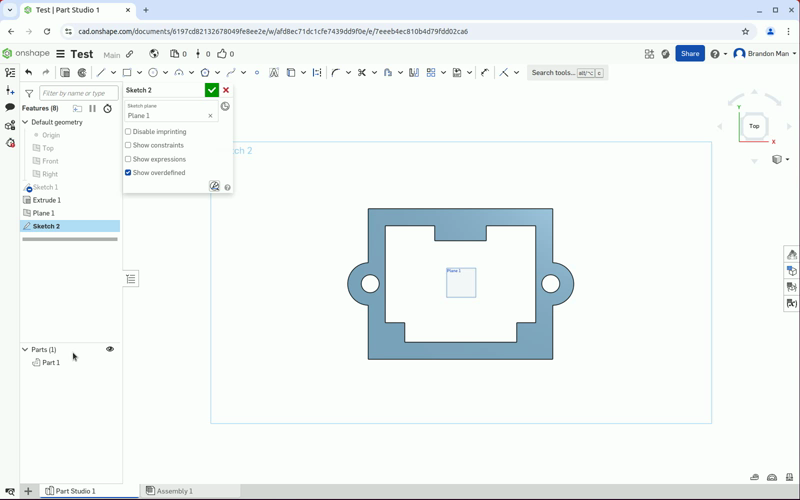
key(y)
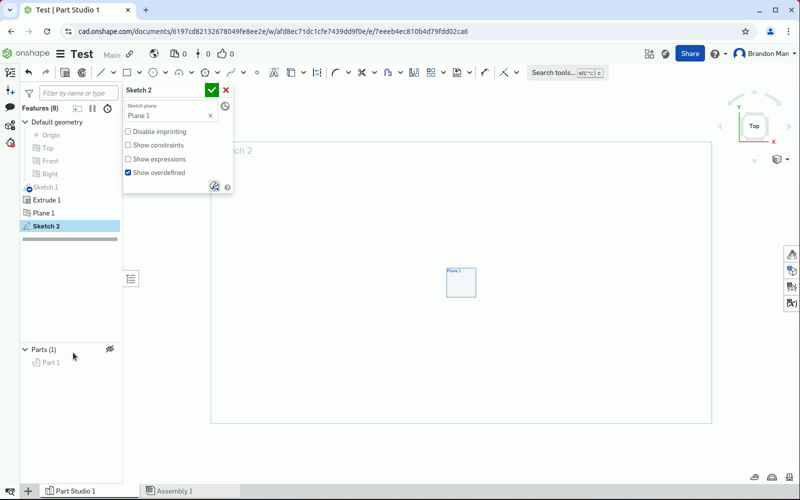
key(l)
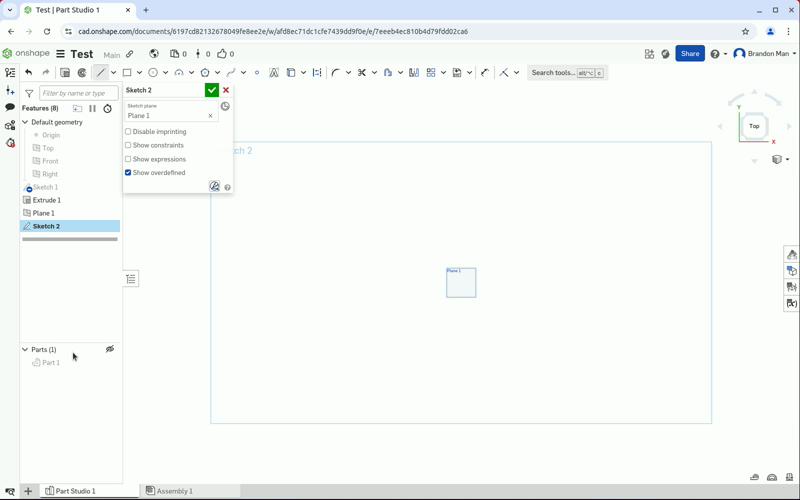
key_down(shift)
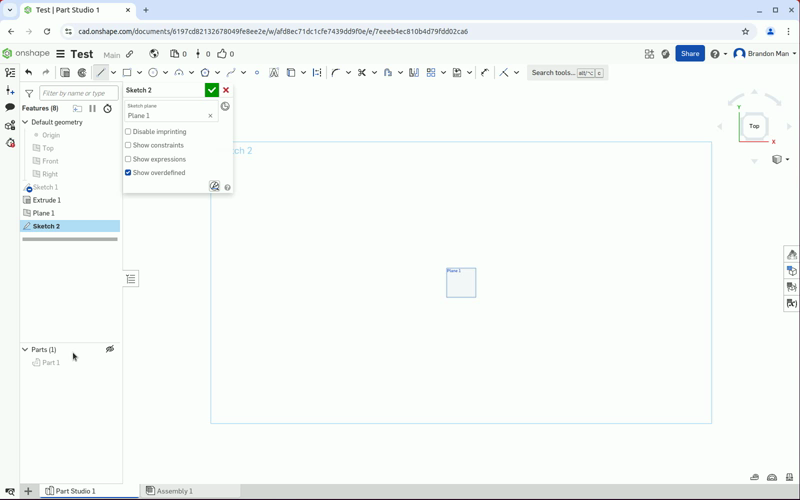
mouse_move(385, 295)
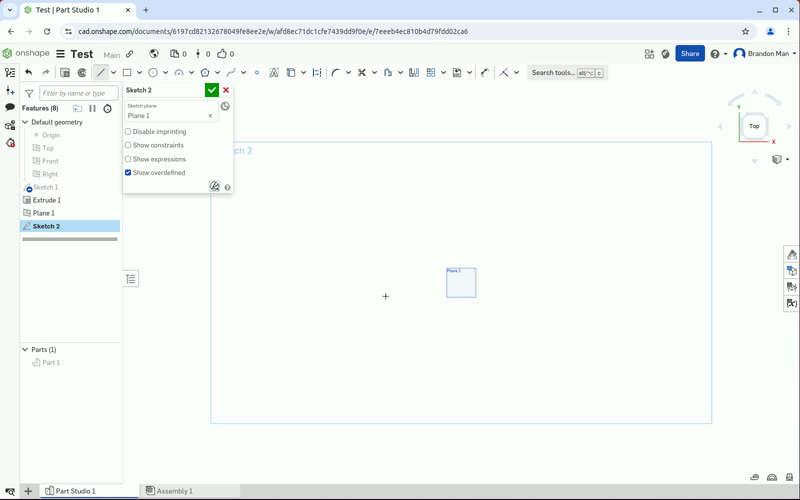
click(385, 295)
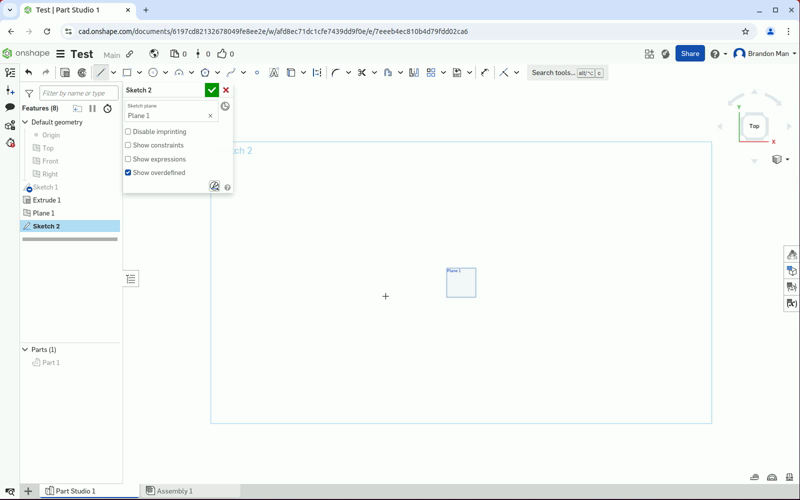
key_up(shift)
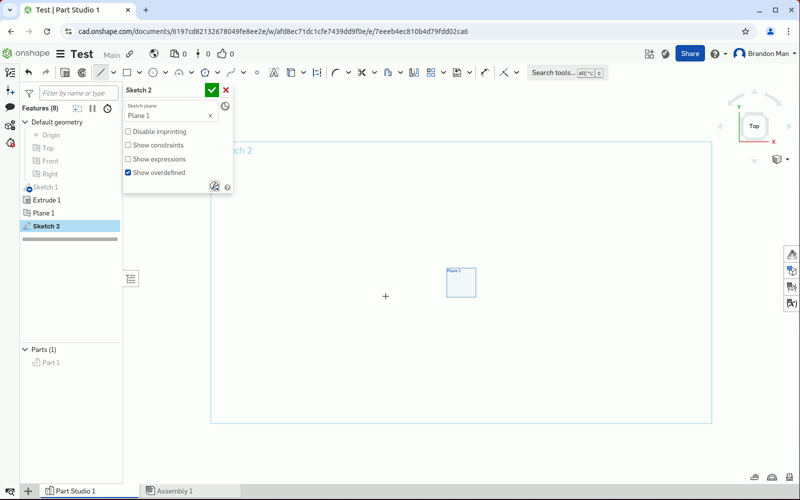
key_down(shift)
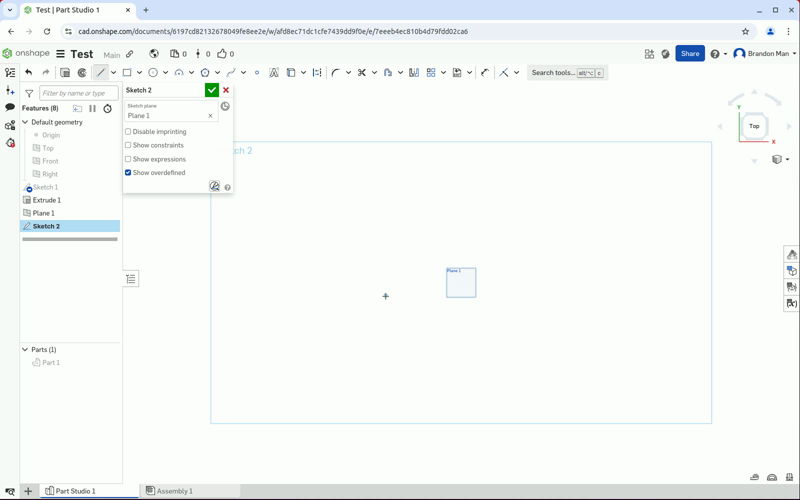
mouse_move(415, 295)
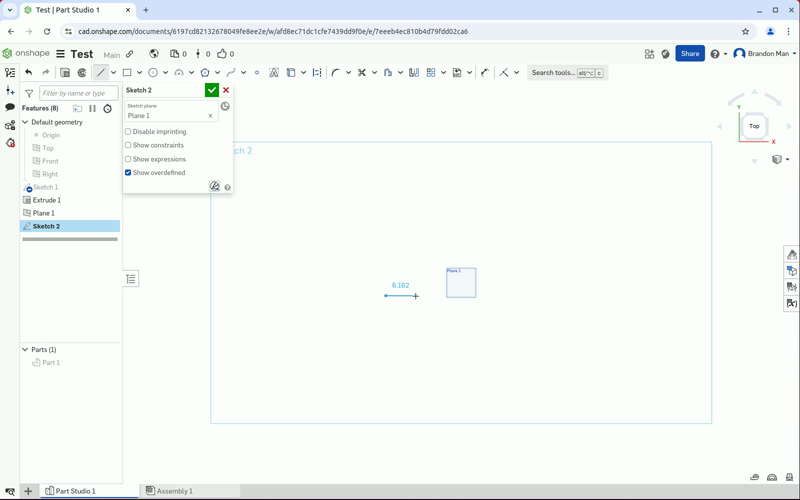
mouse_move(385, 270)
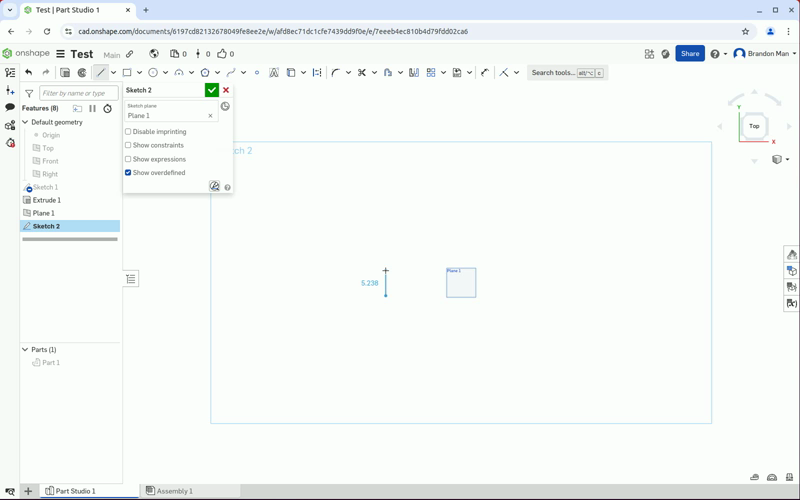
click(385, 270)
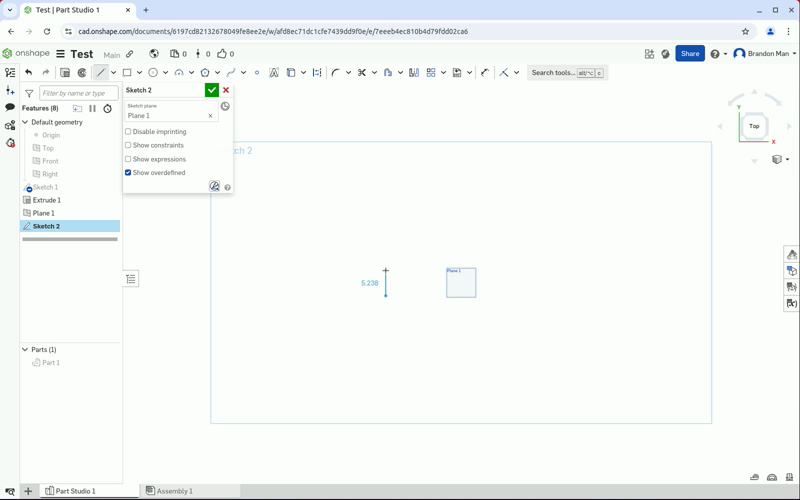
key_up(shift)
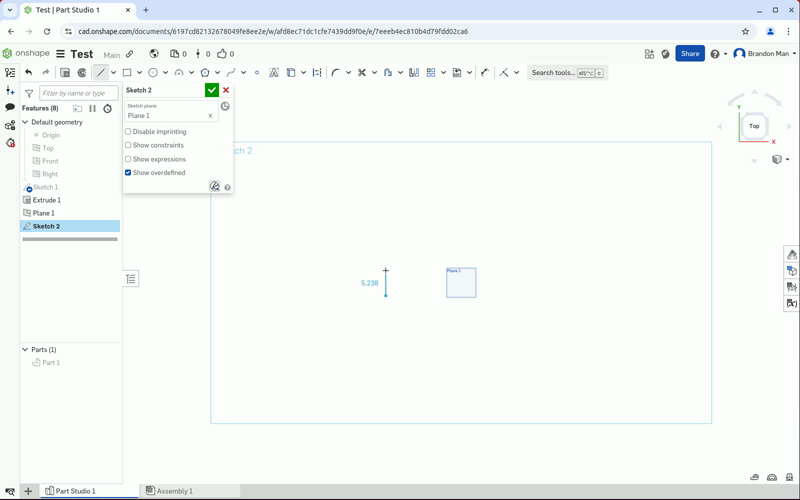
key(esc)
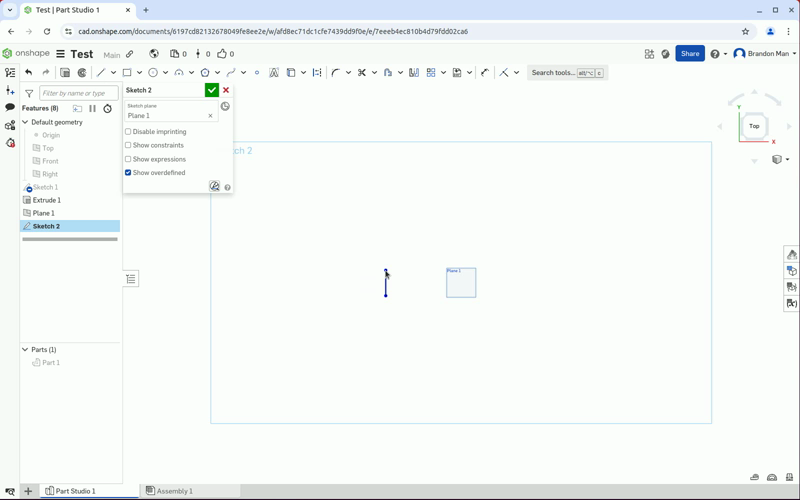
key(a)
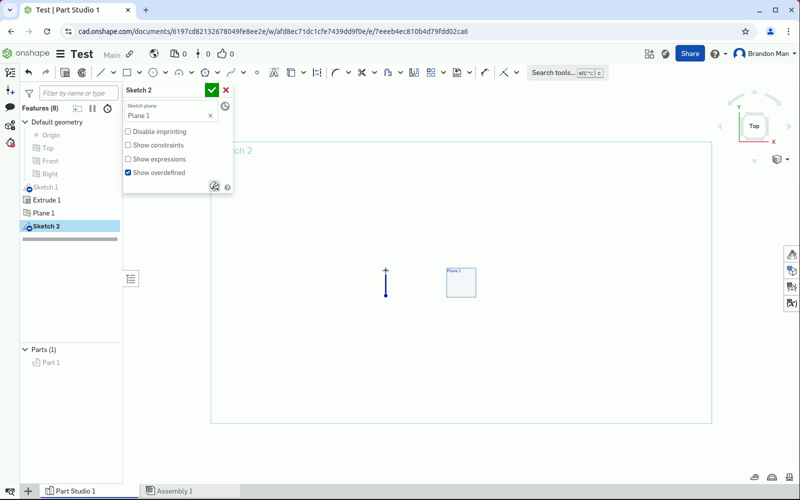
mouse_move(385, 270)
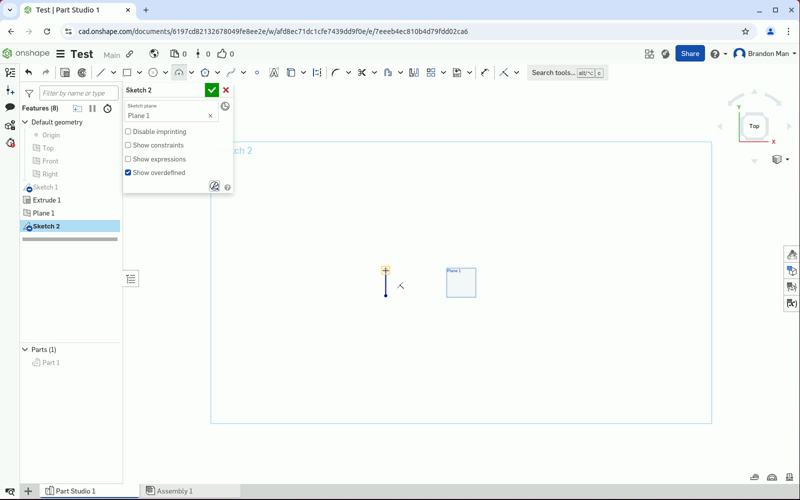
click(385, 270)
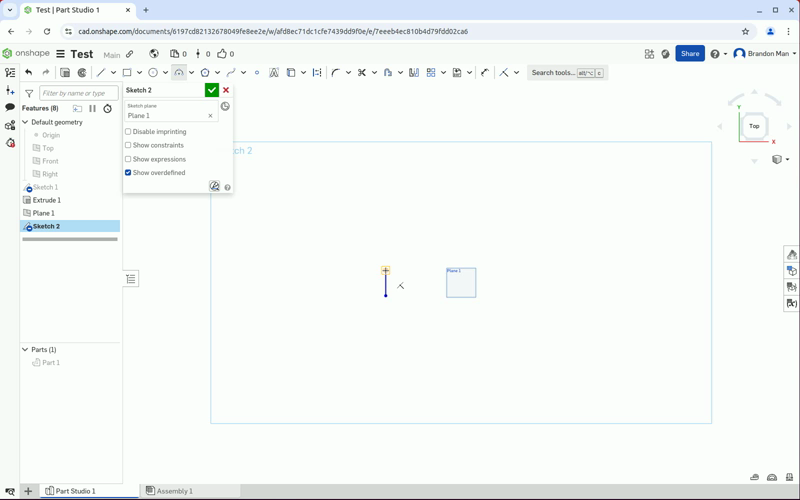
mouse_move(385, 295)
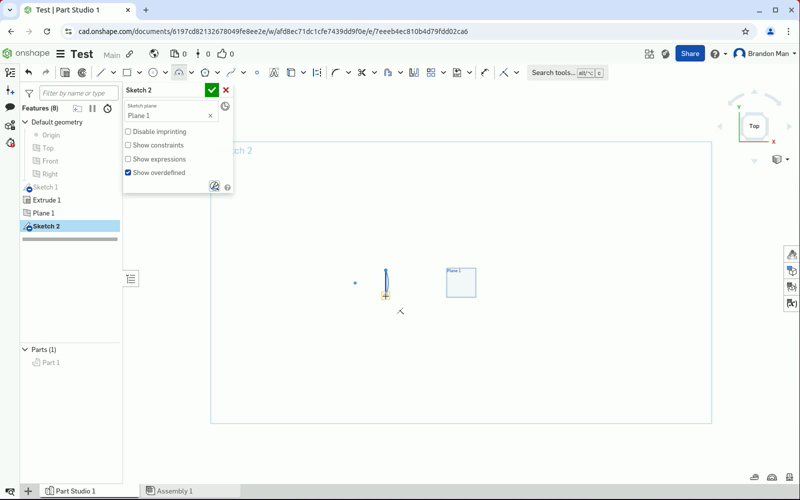
click(385, 295)
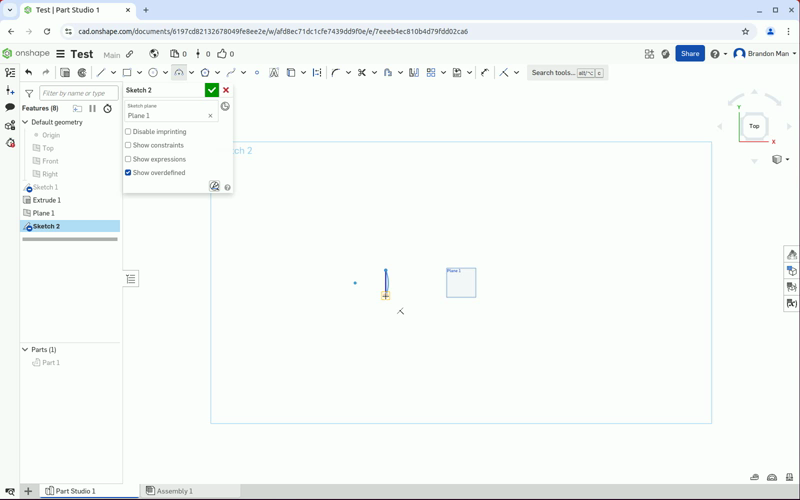
key_down(shift)
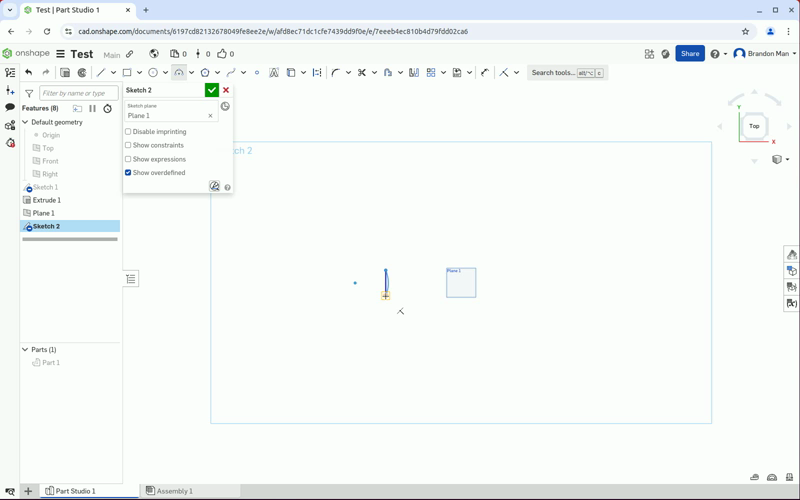
mouse_move(347, 282)
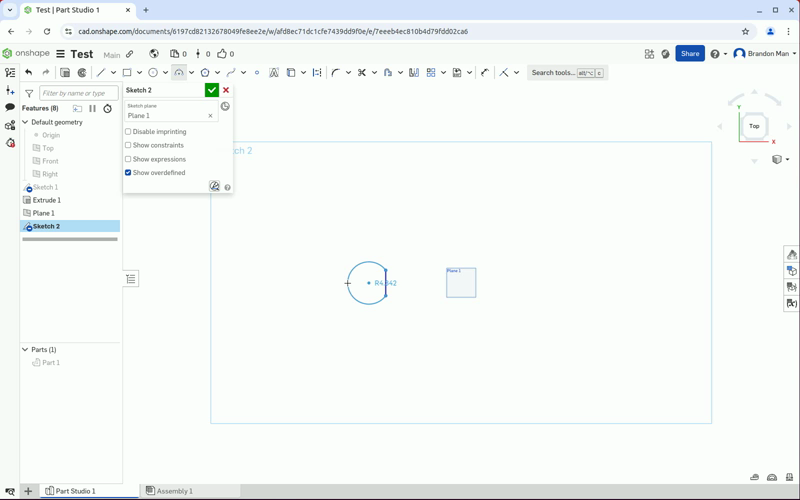
click(347, 282)
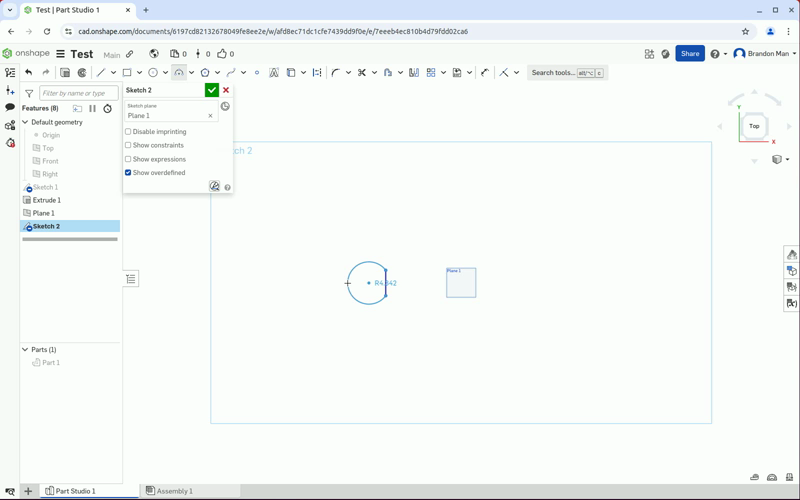
key_up(shift)
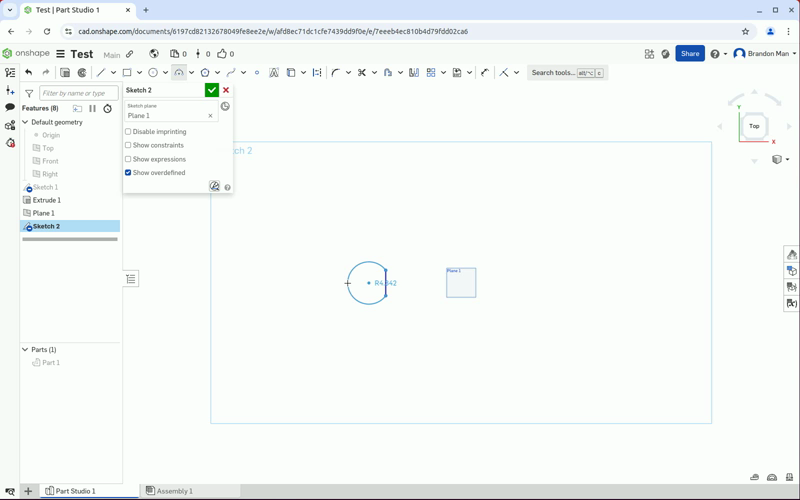
key(esc)
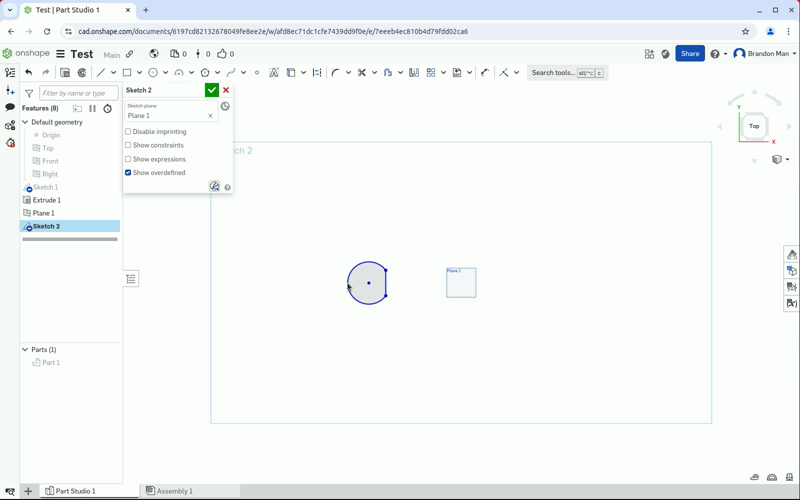
key(c)
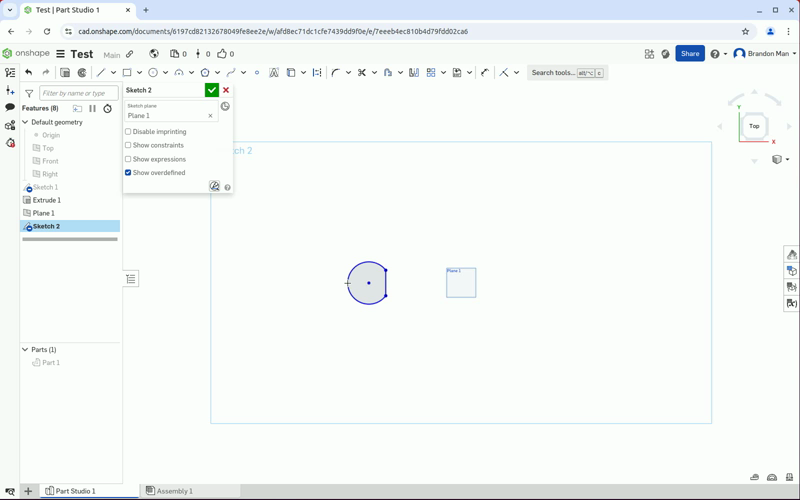
key_down(shift)
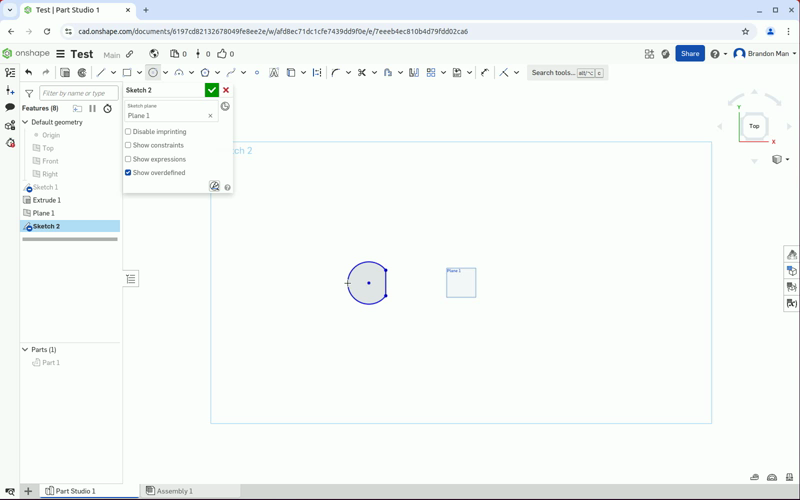
mouse_move(368, 282)
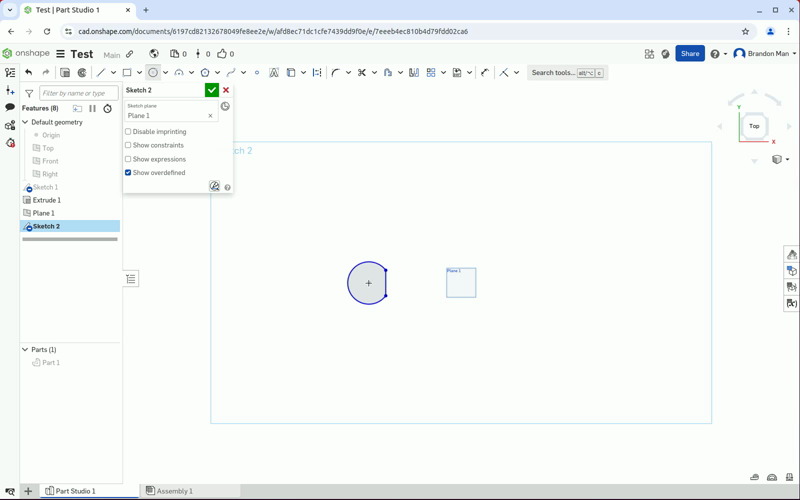
click(368, 282)
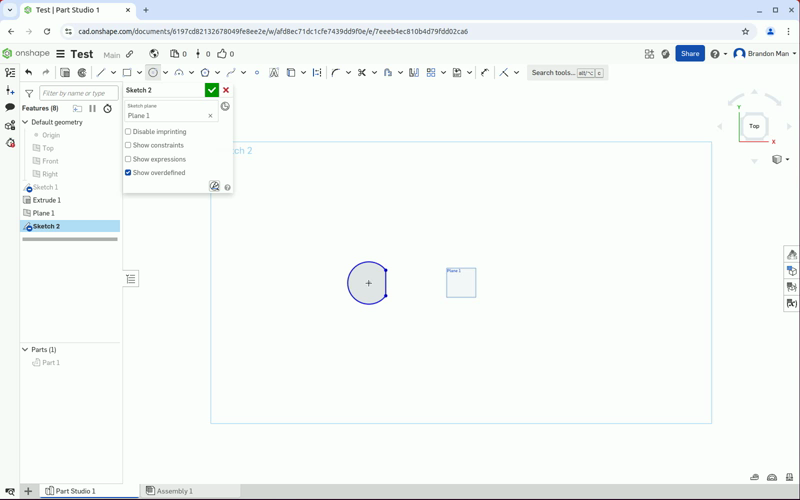
key_up(shift)
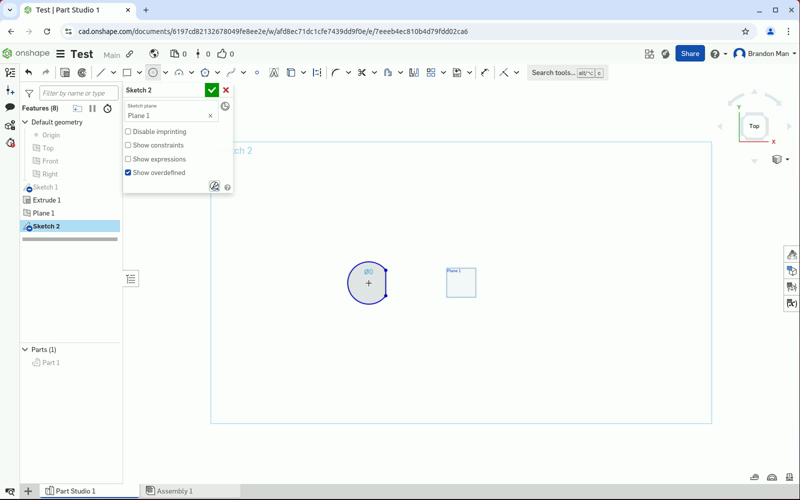
mouse_move(376, 282)
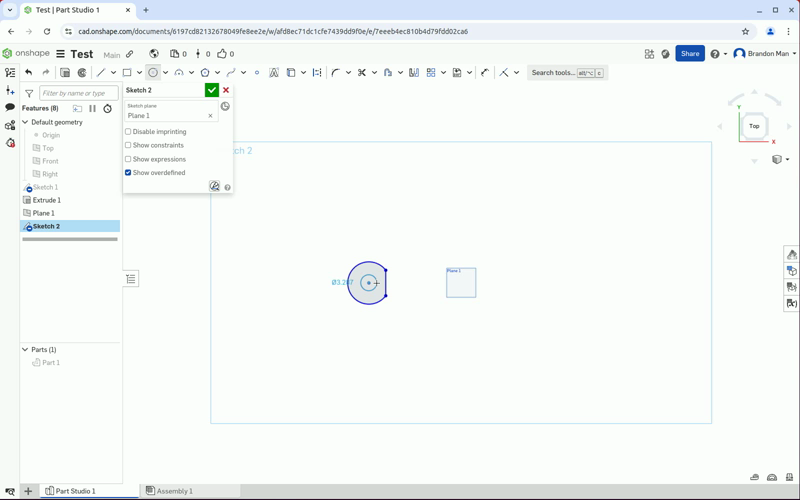
click(376, 282)
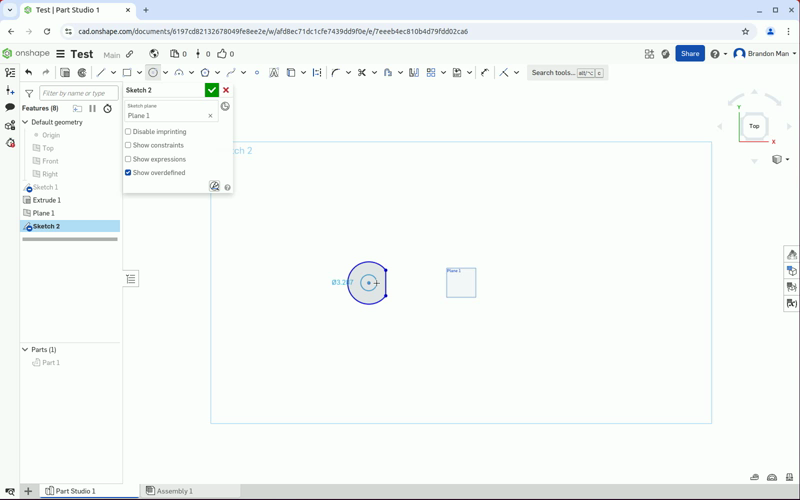
key(esc)
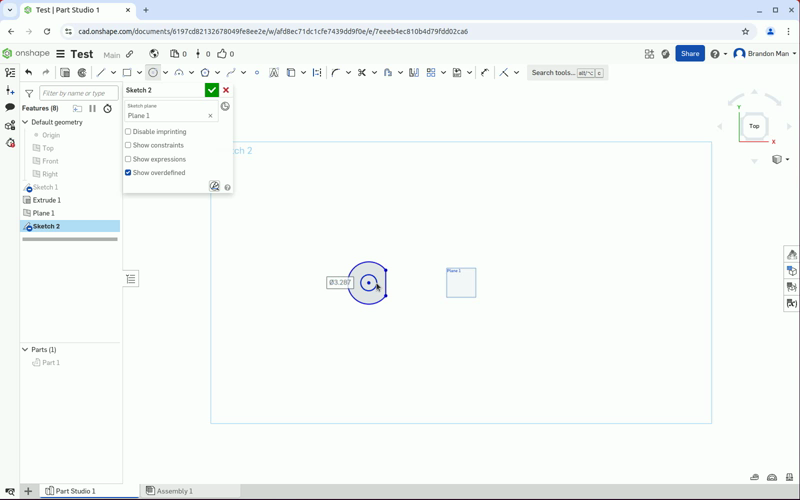
mouse_move(364, 262)
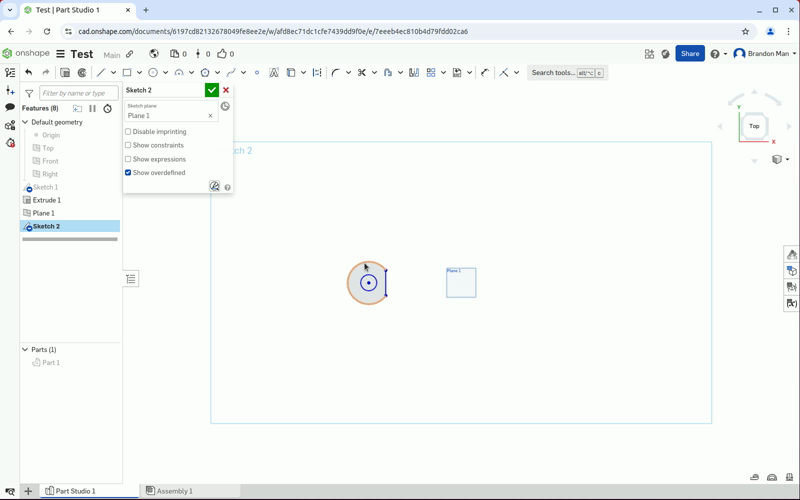
scroll(6)
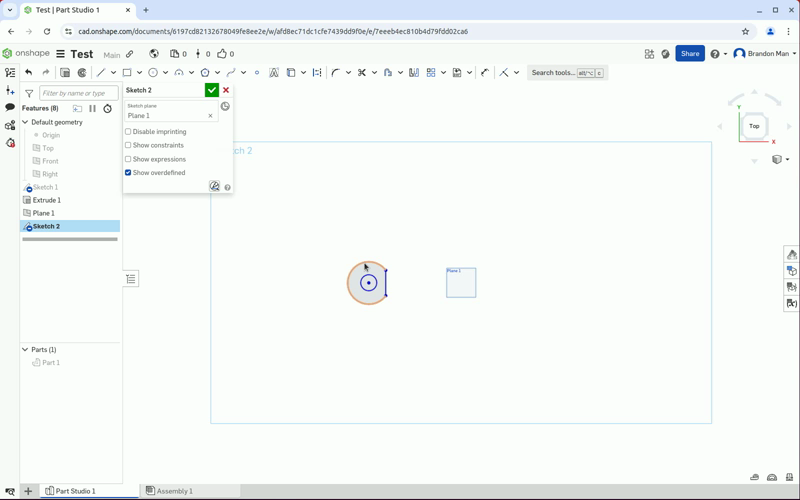
scroll(6)
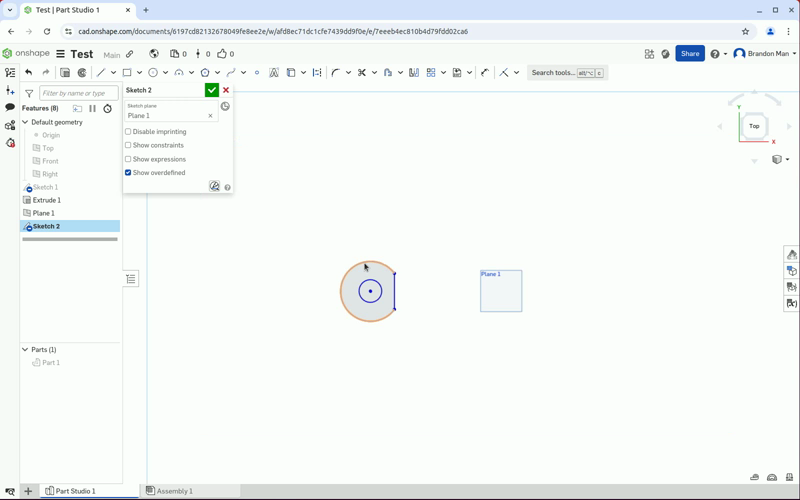
scroll(6)
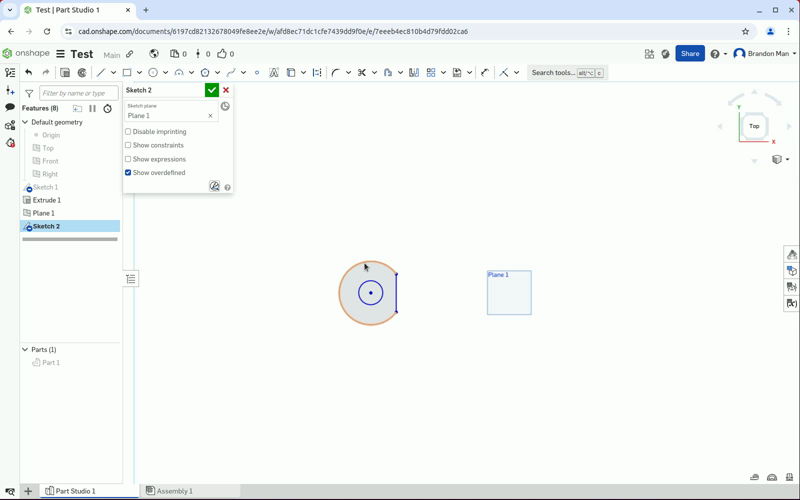
scroll(6)
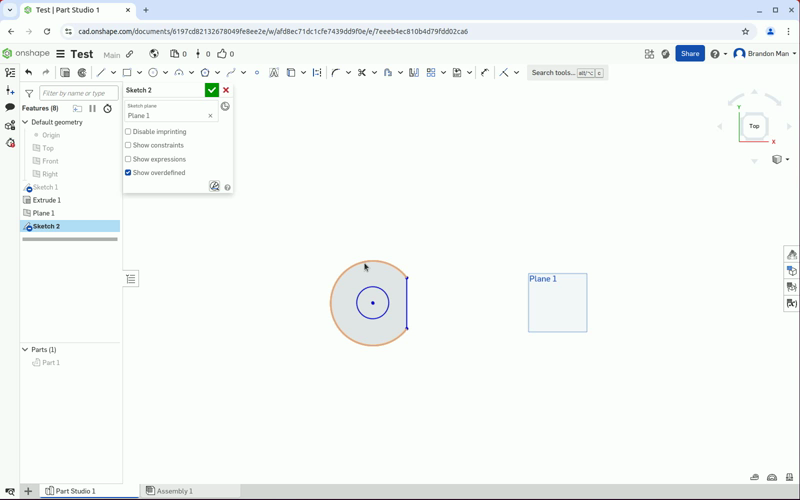
scroll(6)
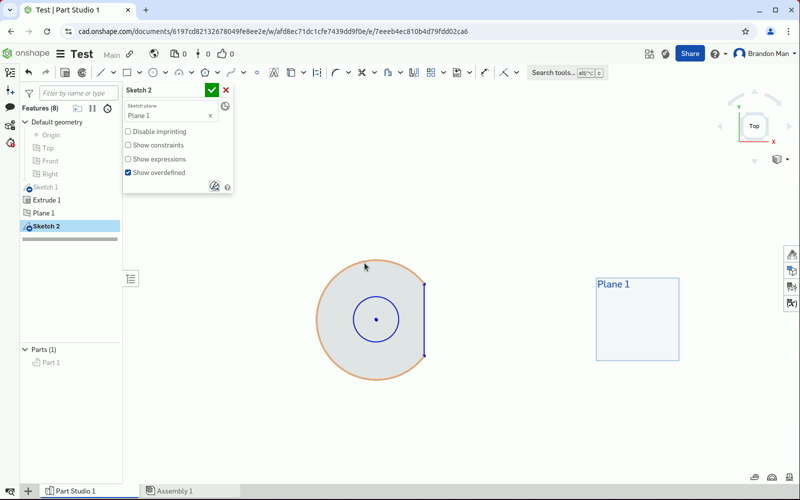
scroll(6)
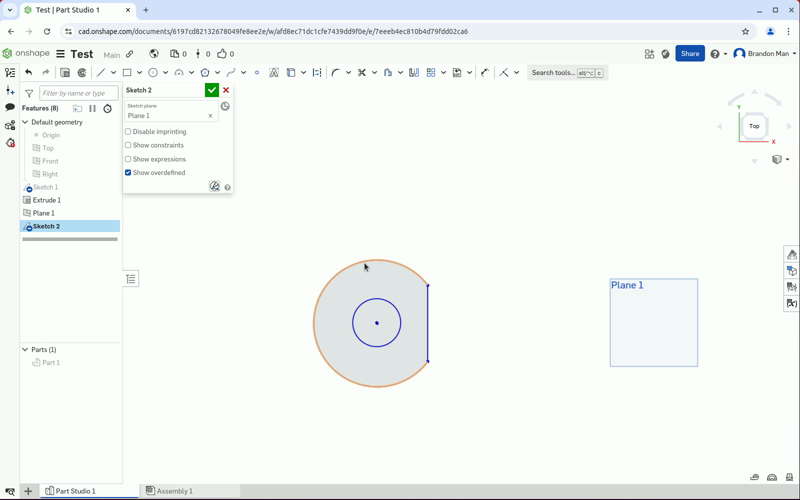
scroll(6)
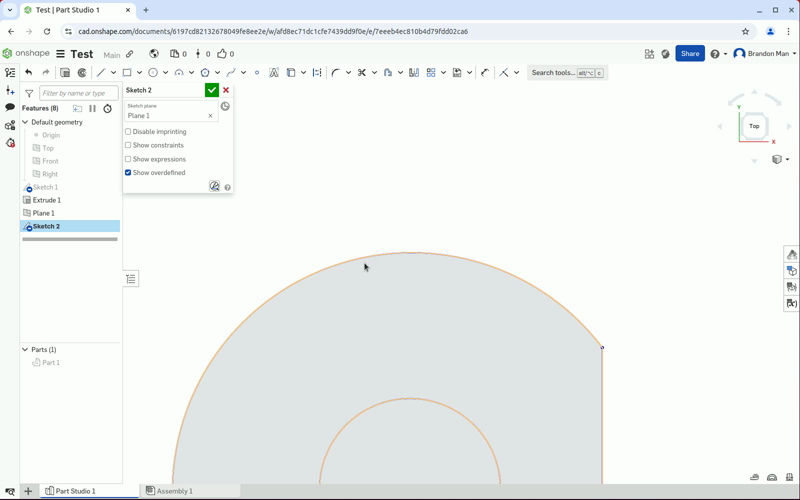
click(364, 262)
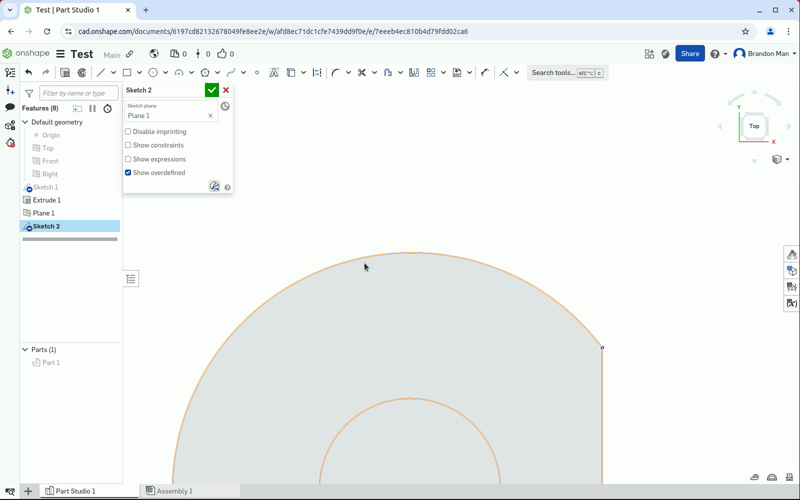
scroll(-6)
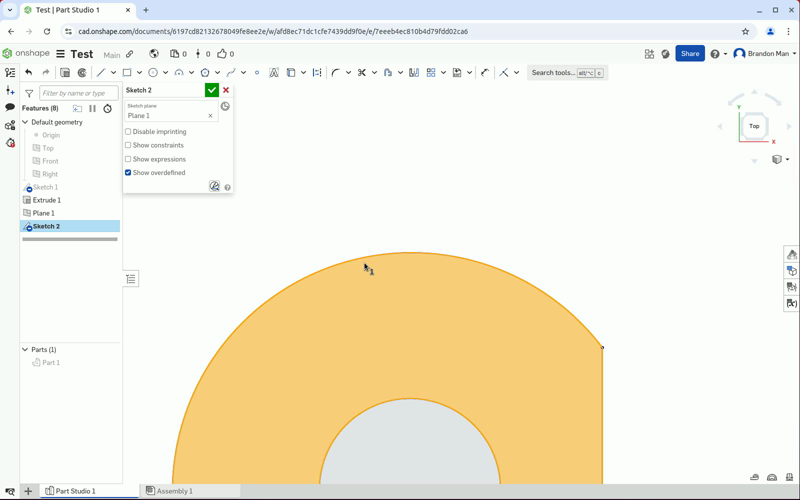
scroll(-6)
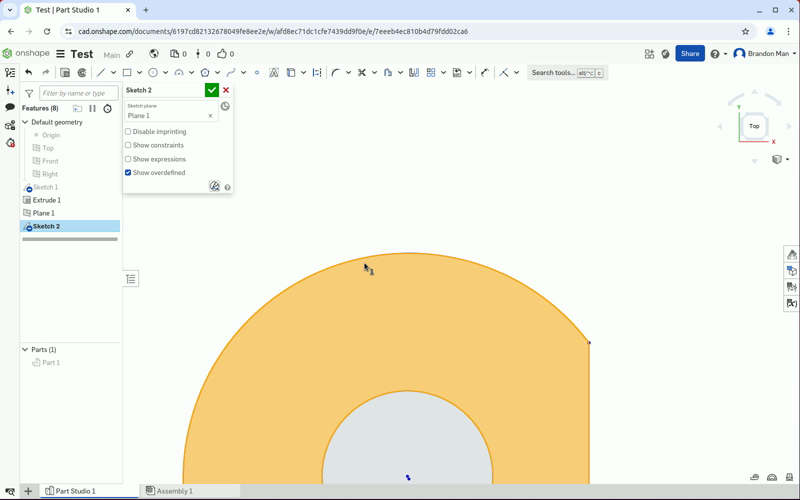
scroll(-6)
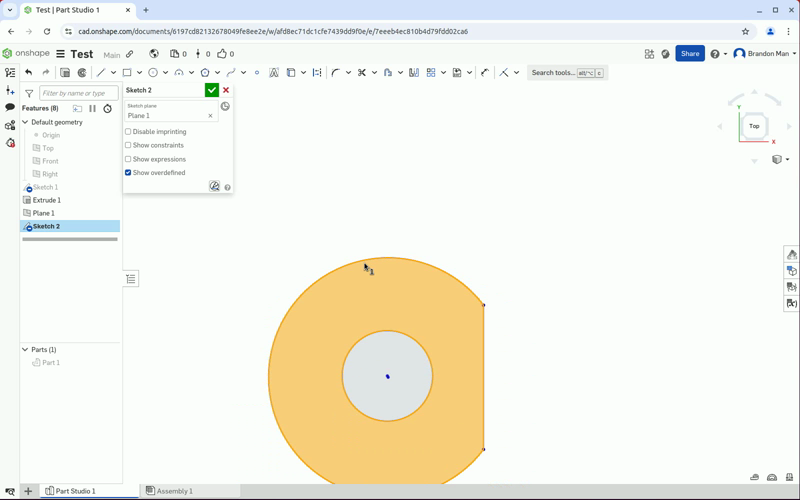
scroll(-6)
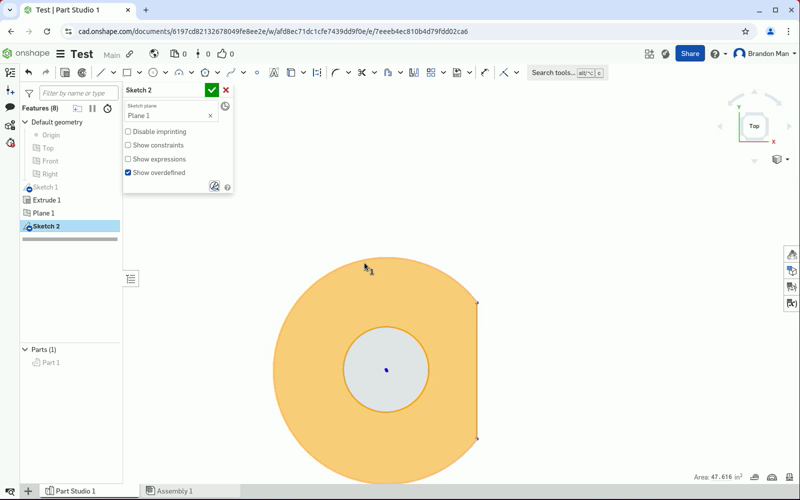
scroll(-6)
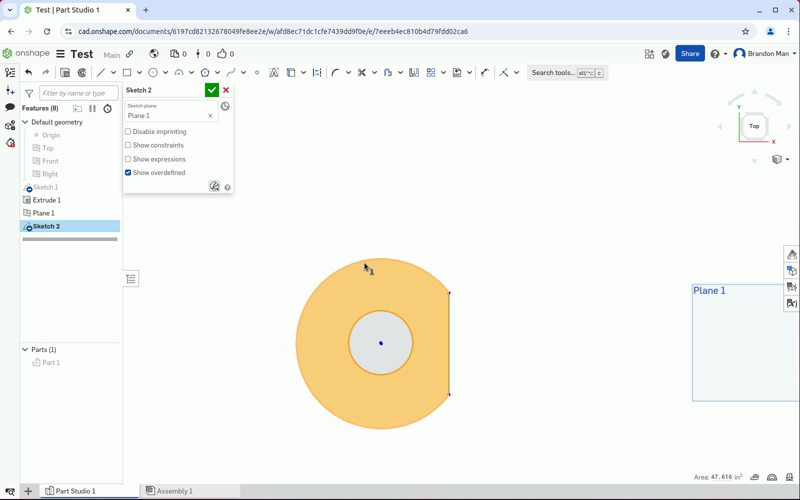
scroll(-6)
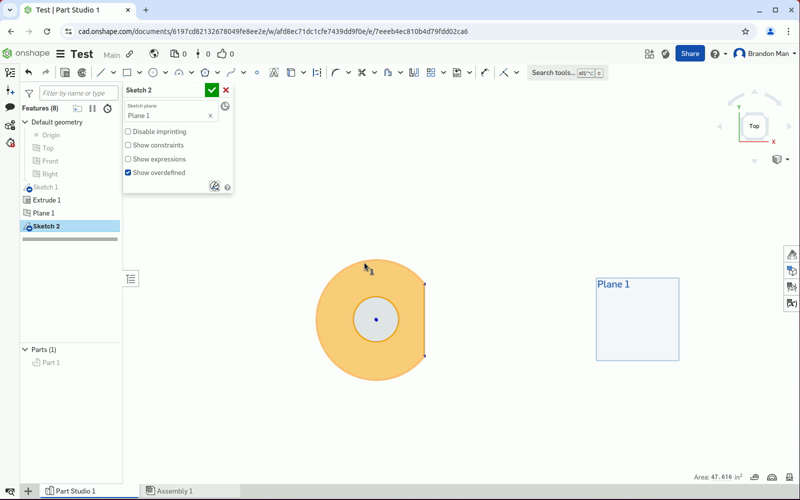
scroll(-6)
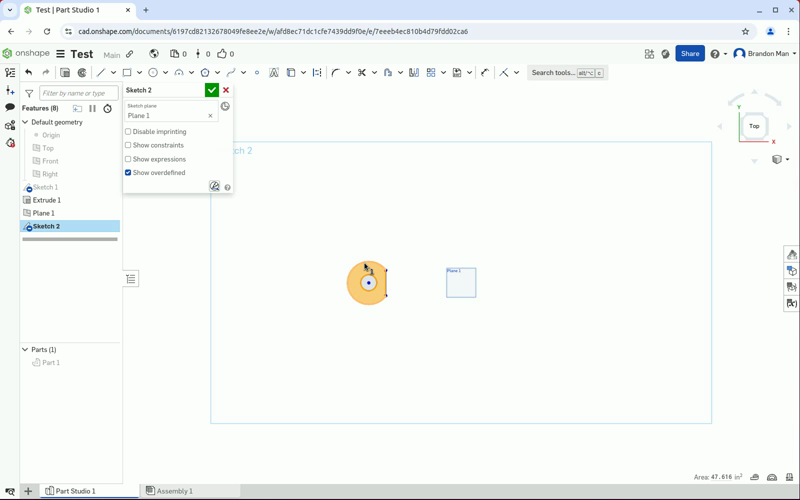
mouse_move(73, 352)
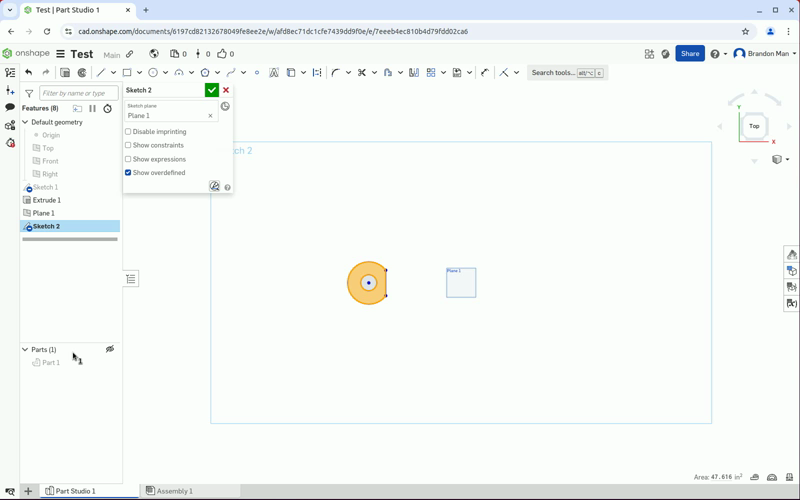
key(shift+y)
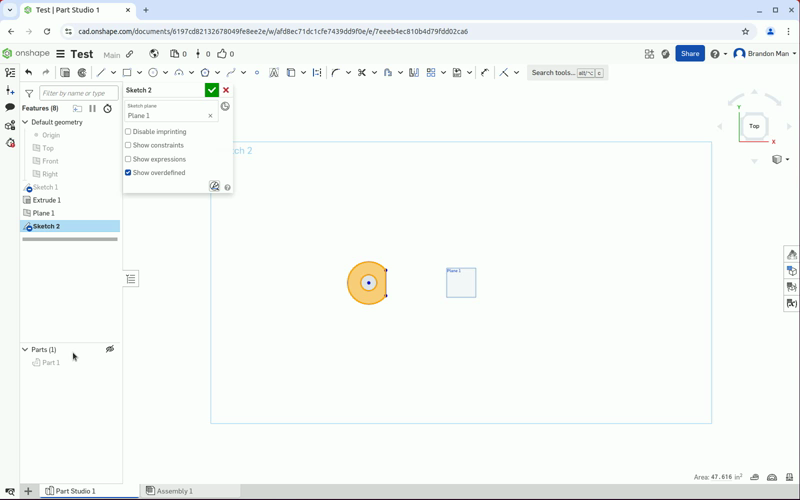
key(shift+e)
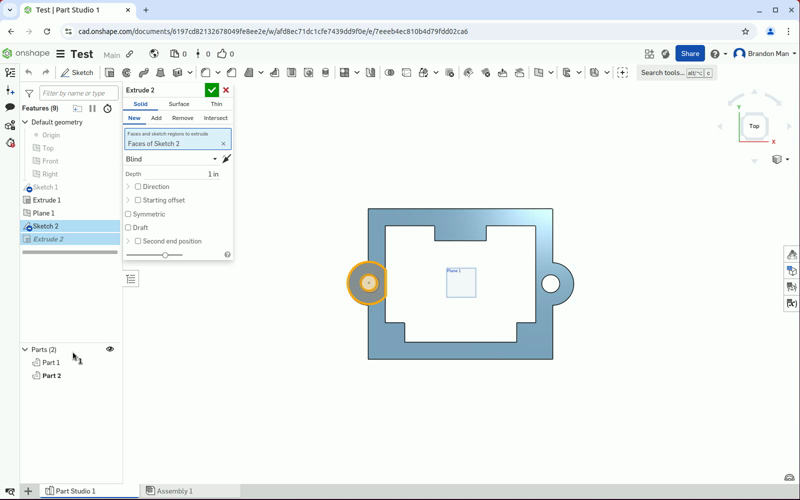
mouse_move(143, 106)
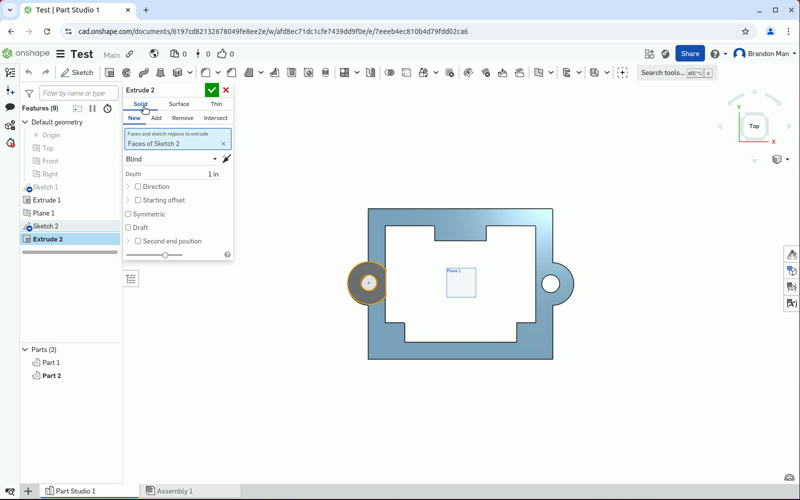
click(143, 106)
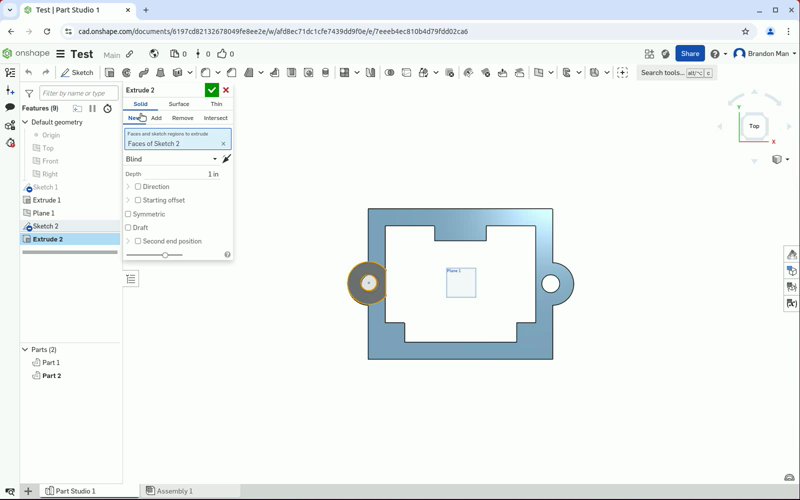
mouse_move(137, 120)
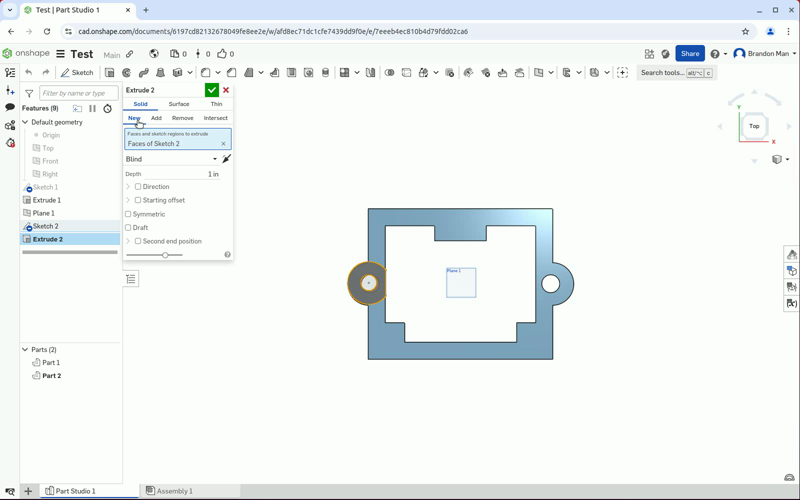
click(137, 120)
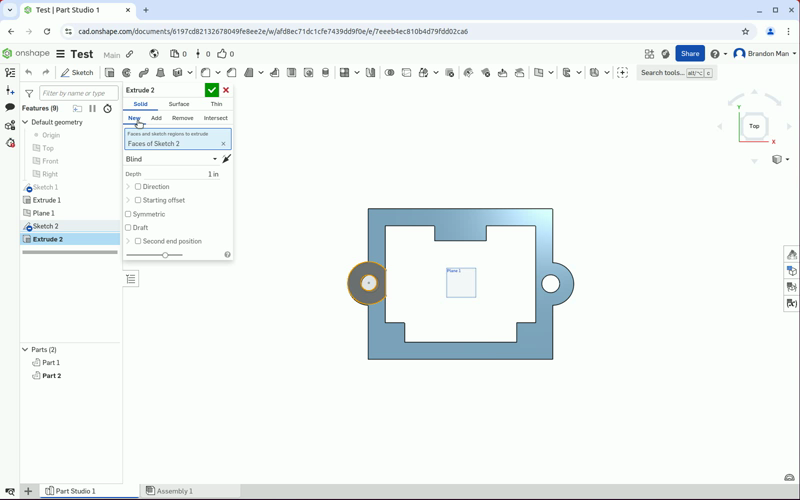
key(tab, 4)
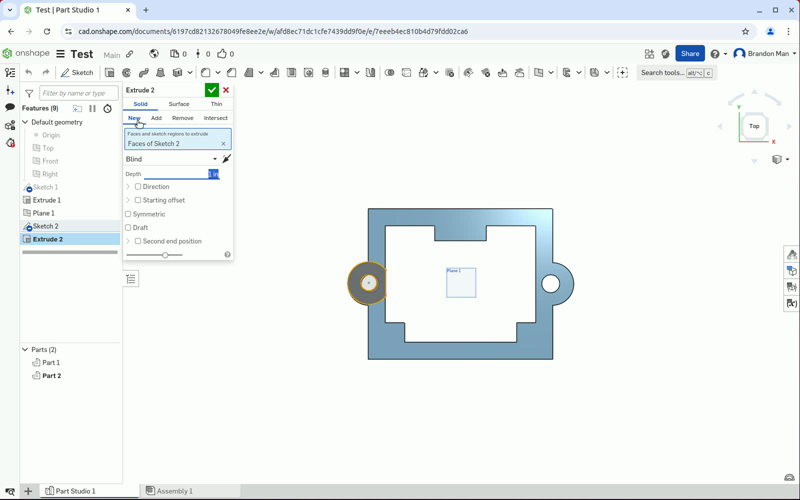
text(3.129)
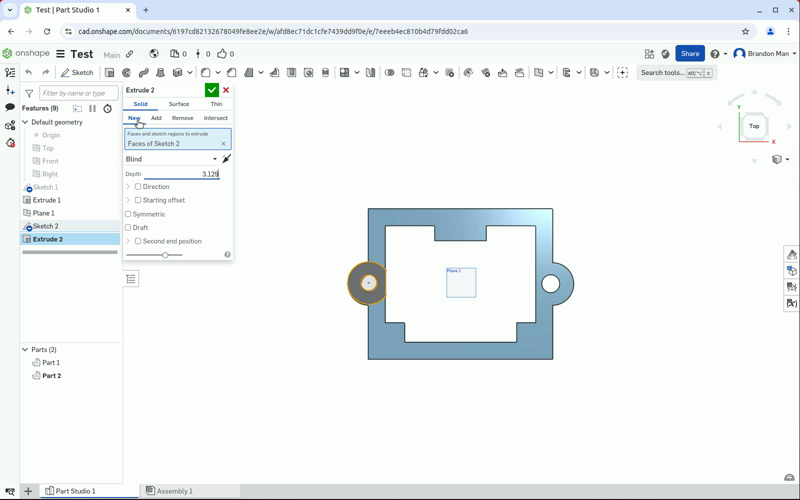
key(enter)
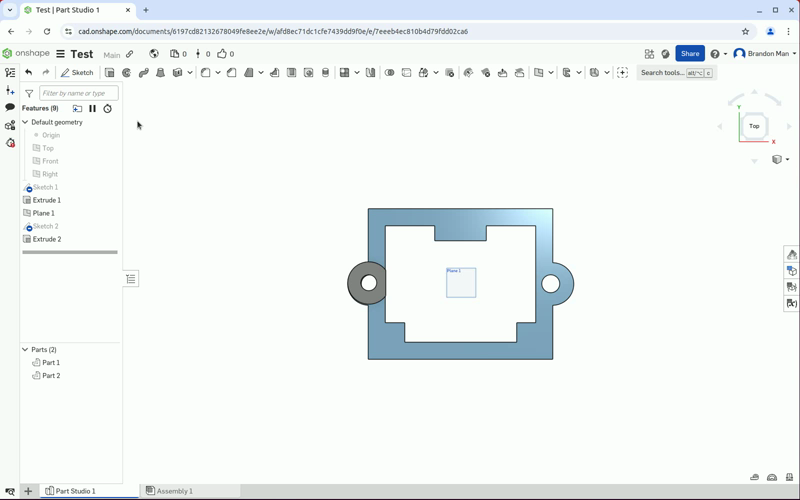
key(shift+h)
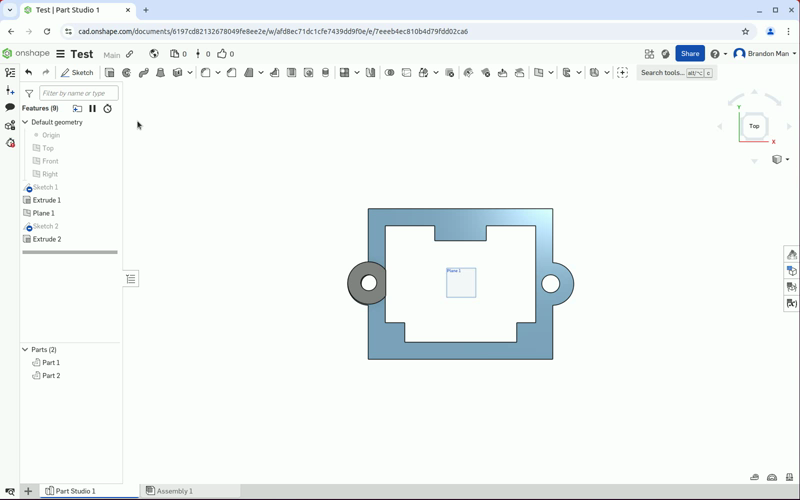
key(shift+h)
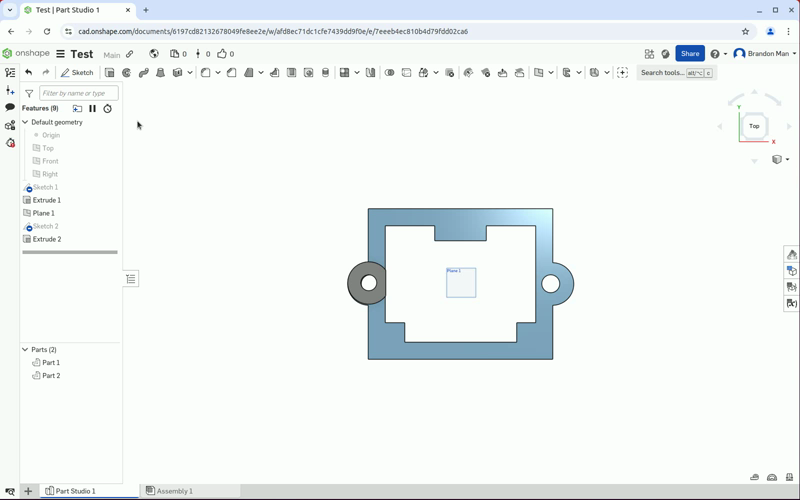
mouse_move(73, 189)
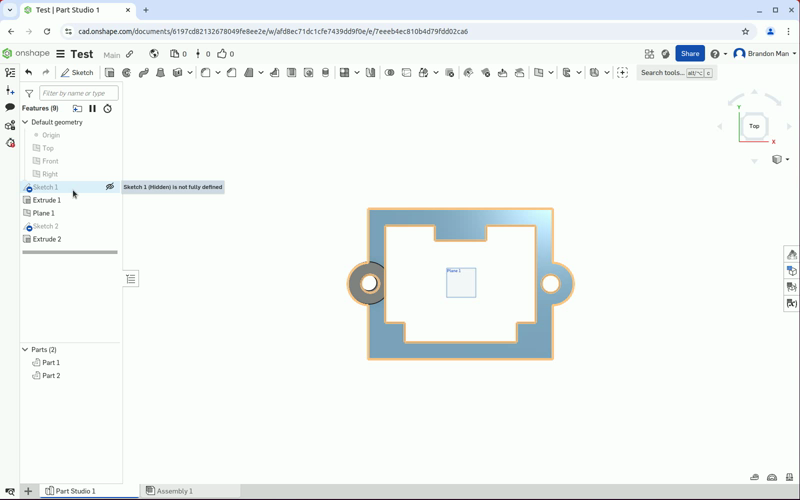
click(73, 189)
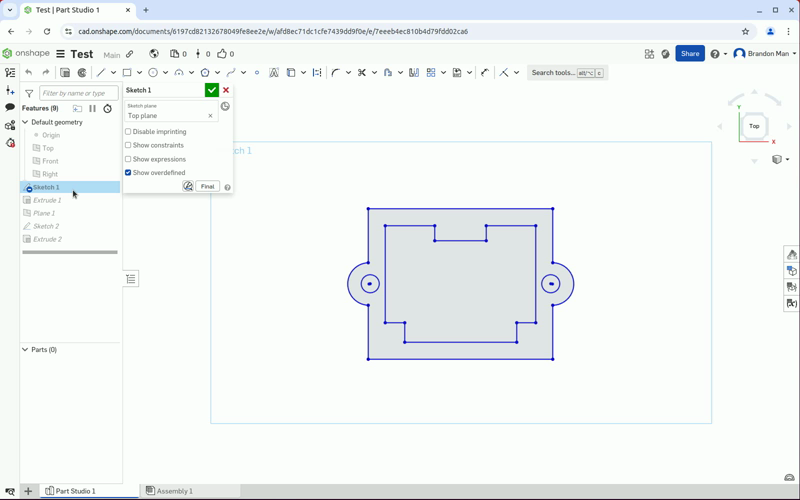
mouse_move(229, 92)
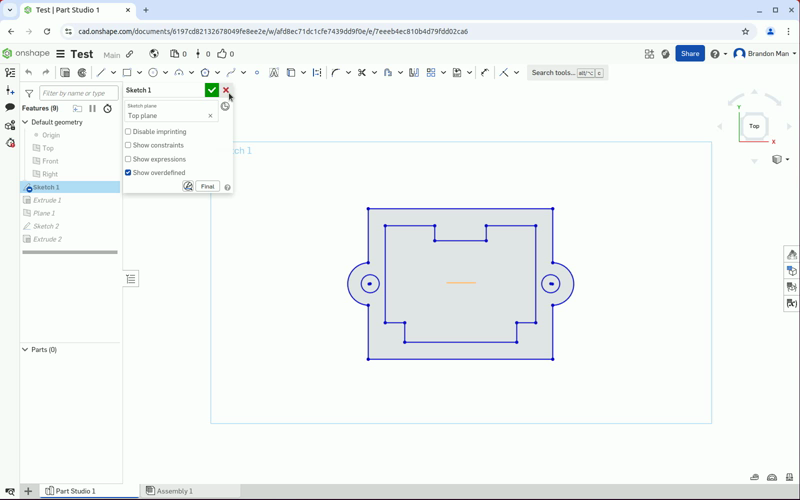
click(229, 92)
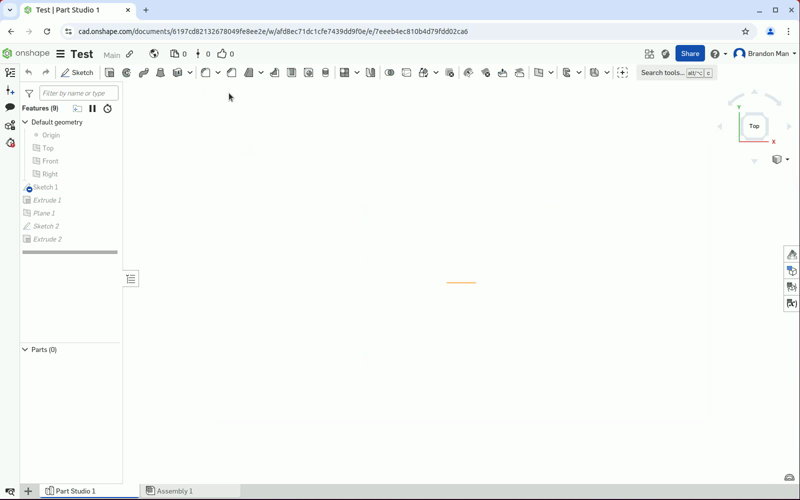
key(shift+s)
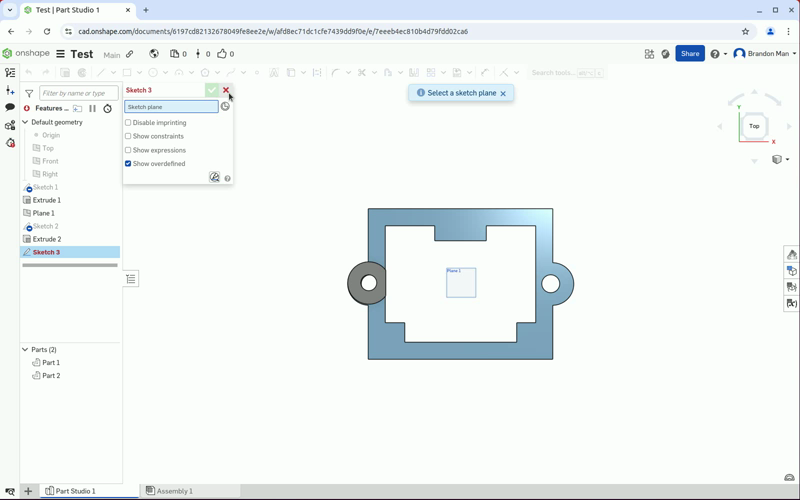
mouse_move(73, 215)
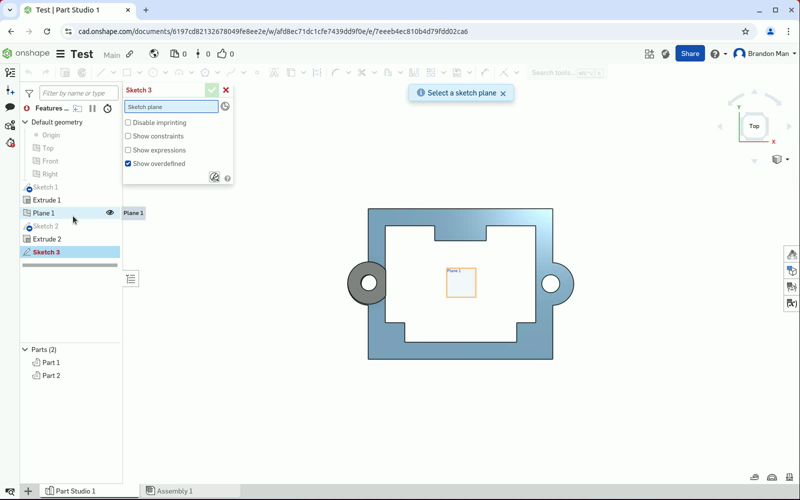
click(73, 215)
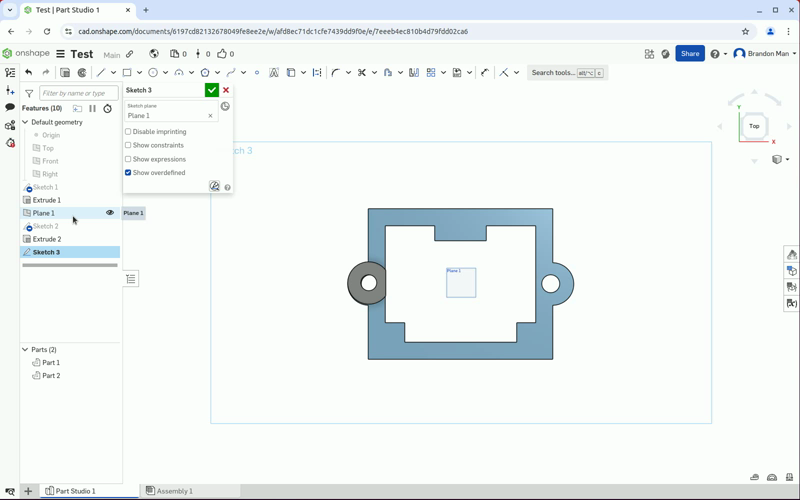
mouse_move(73, 352)
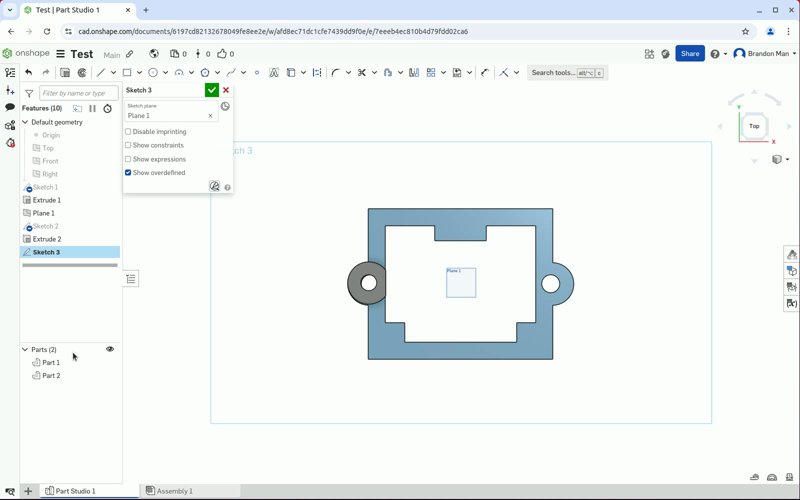
key(y)
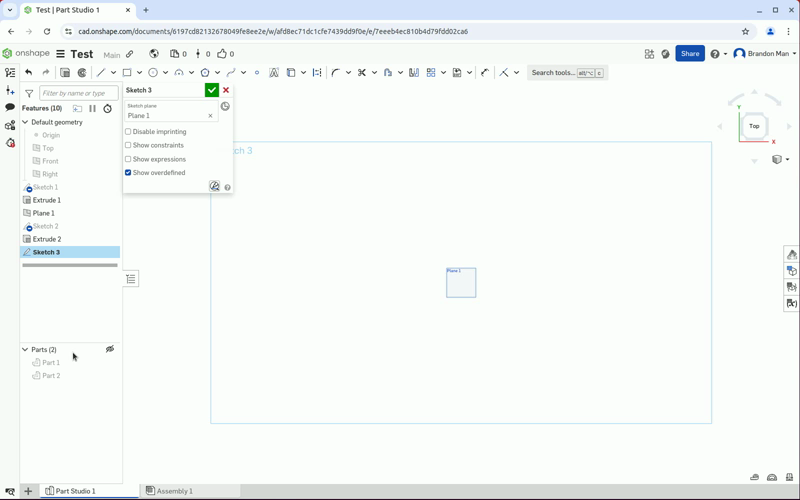
key(a)
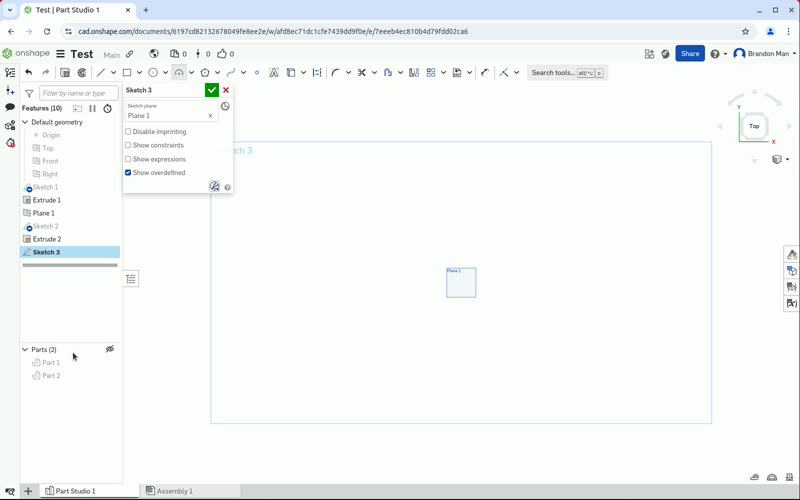
key_down(shift)
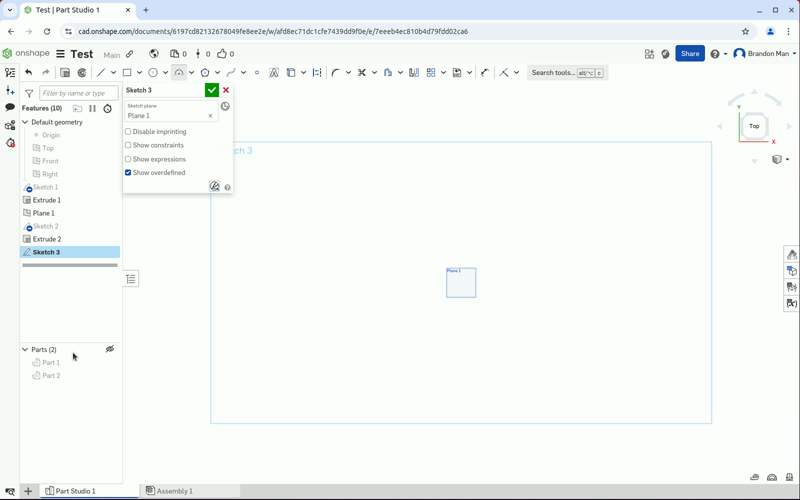
mouse_move(535, 295)
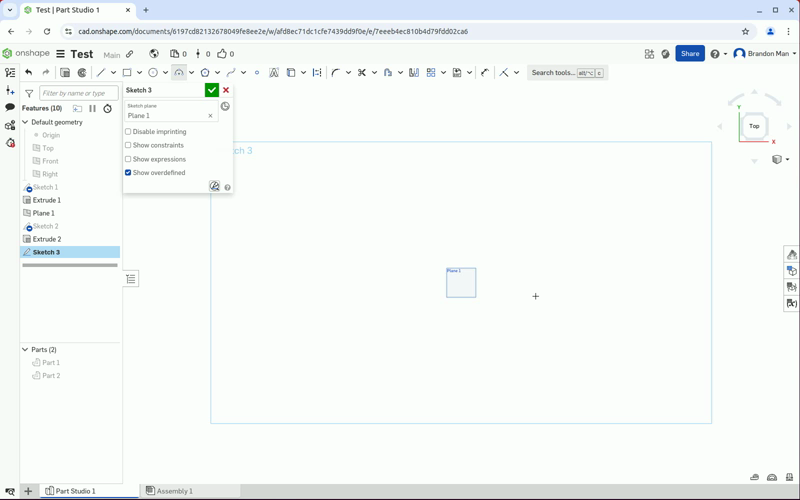
click(535, 295)
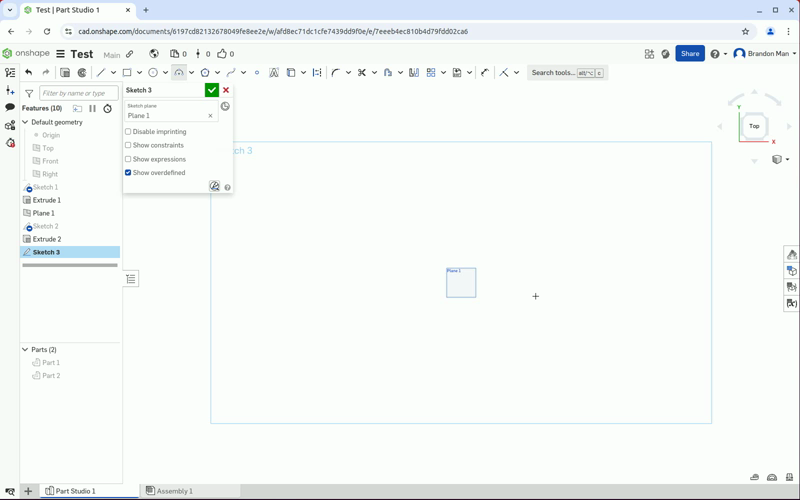
key_up(shift)
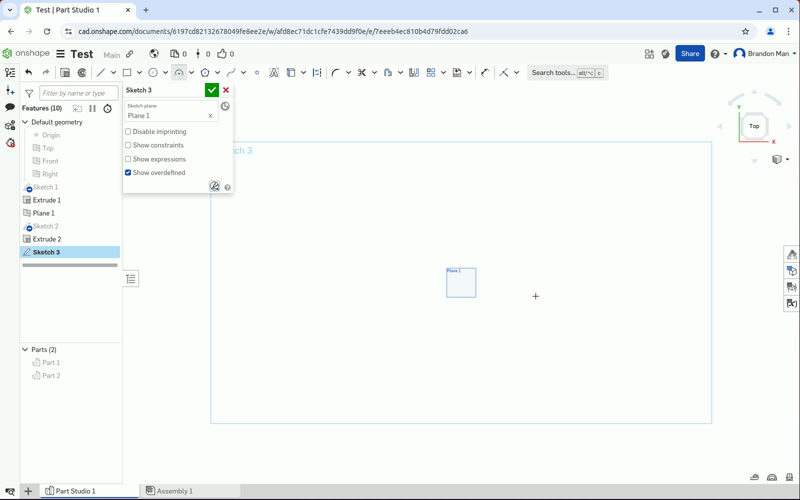
key_down(shift)
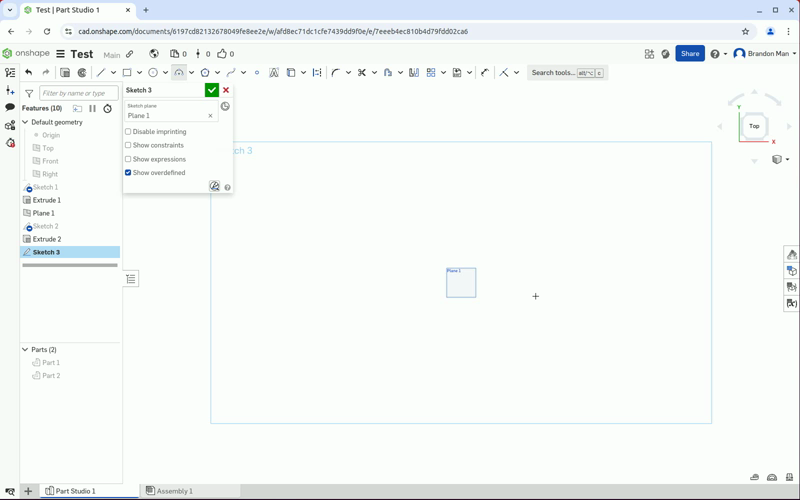
mouse_move(535, 270)
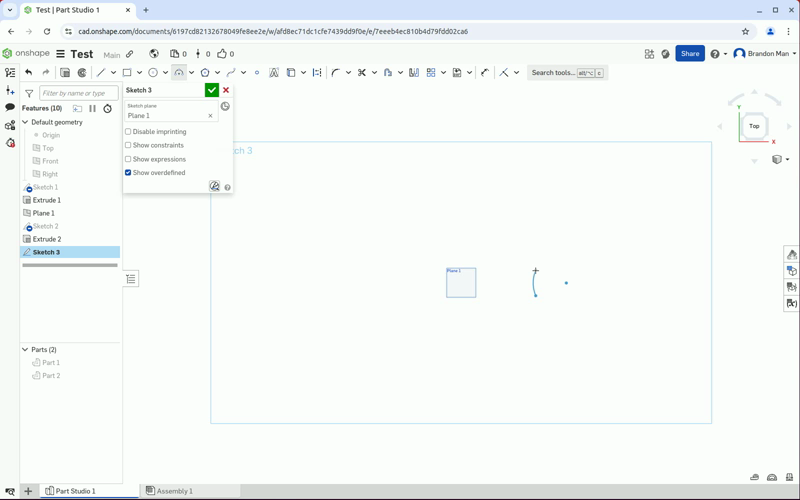
click(535, 270)
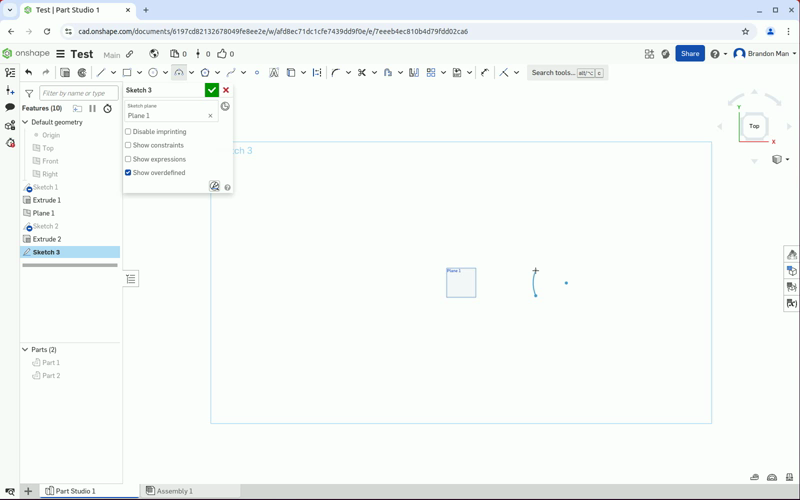
mouse_move(573, 282)
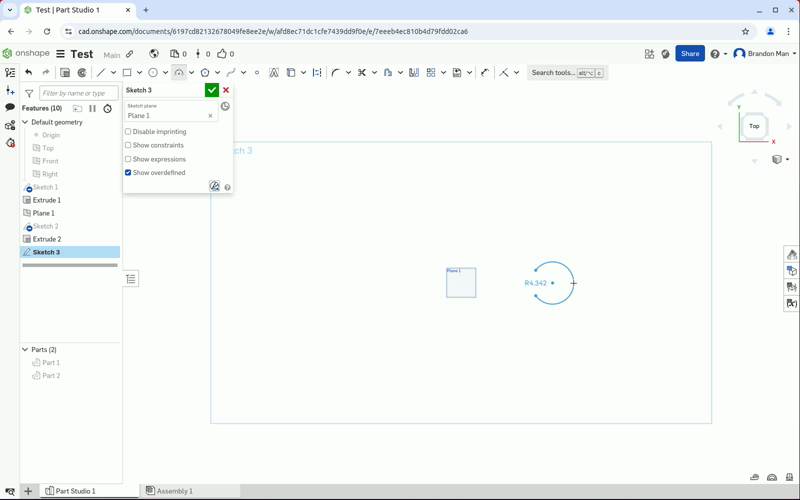
click(573, 282)
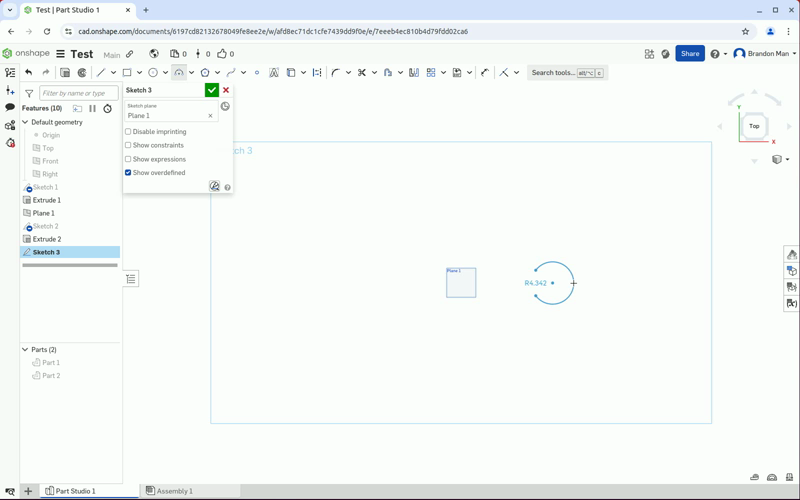
key_up(shift)
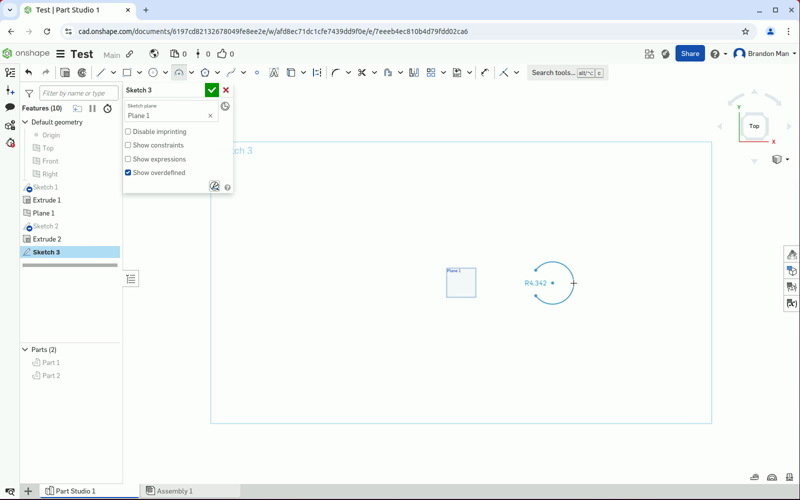
key(esc)
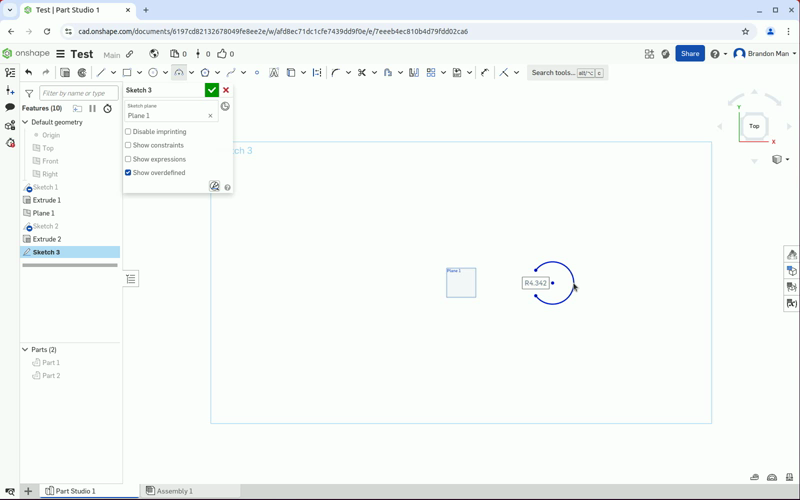
key(l)
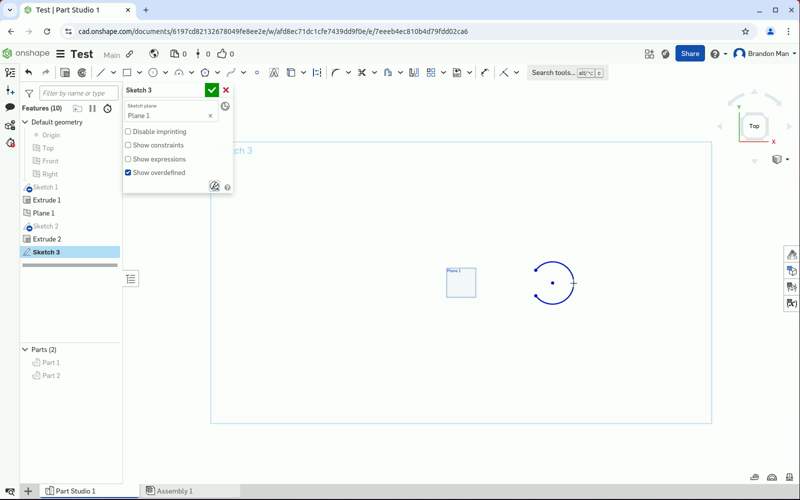
mouse_move(535, 270)
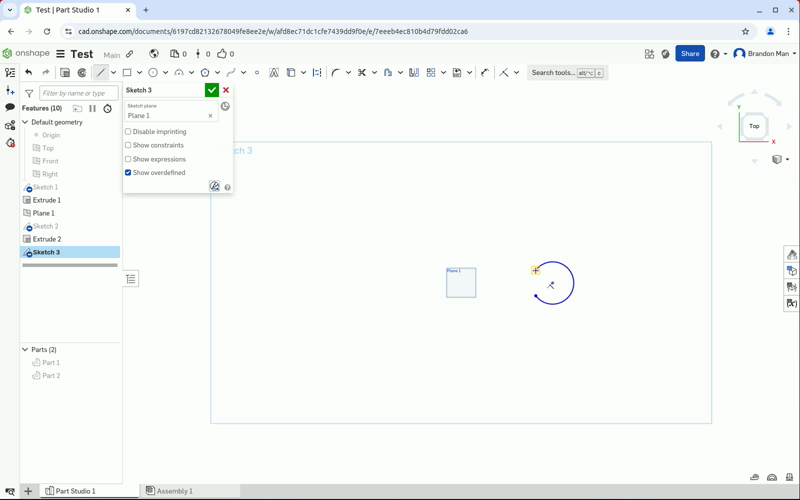
click(535, 270)
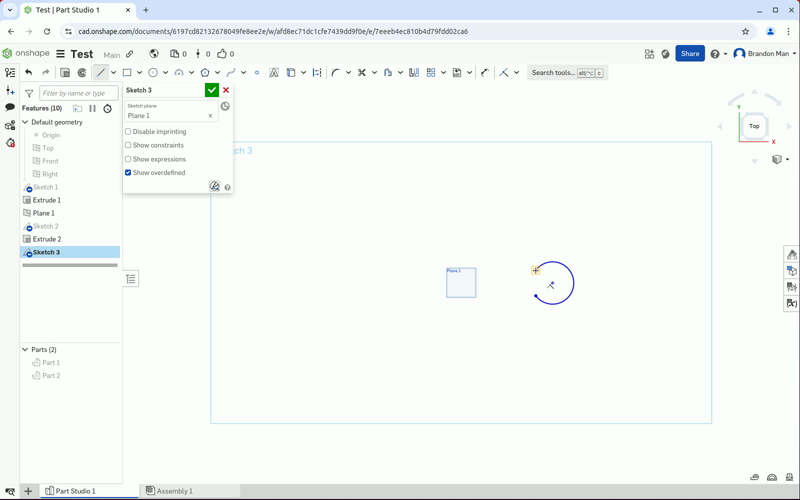
mouse_move(565, 270)
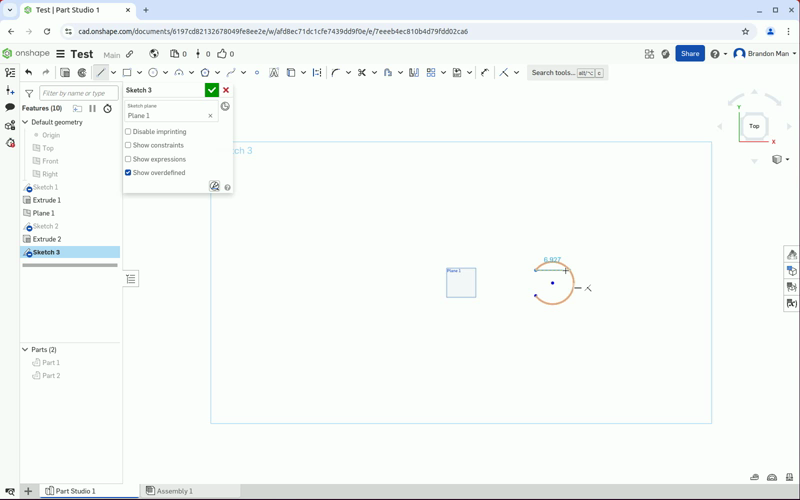
key_down(shift)
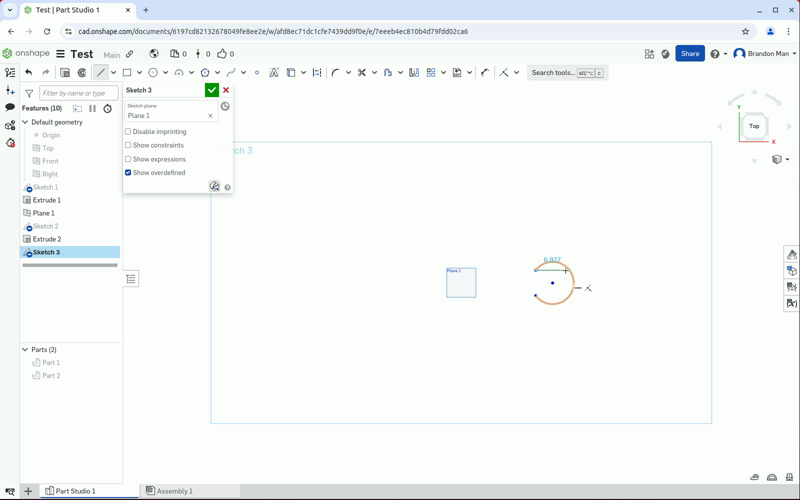
mouse_move(535, 295)
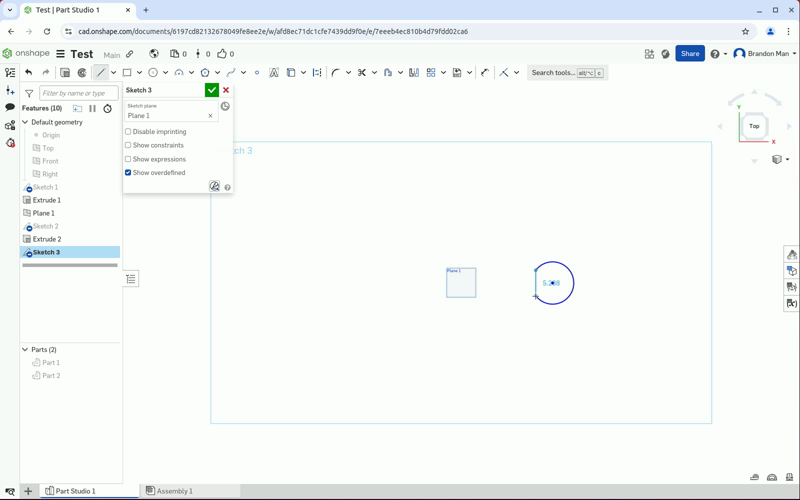
key_up(shift)
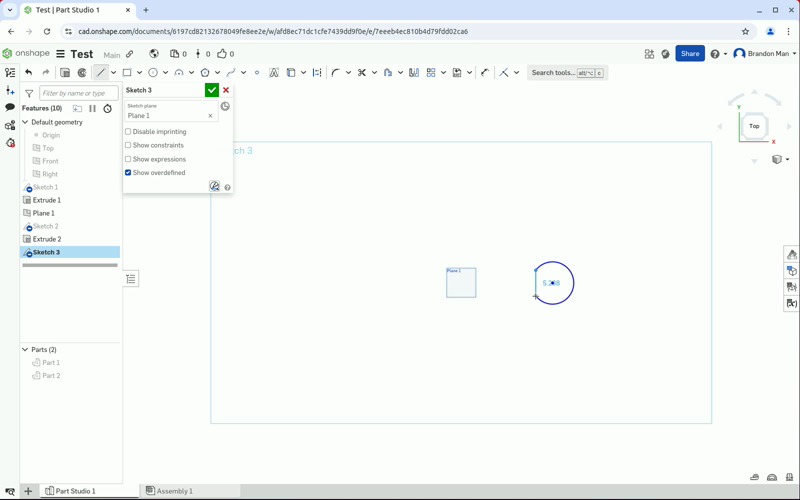
click(535, 295)
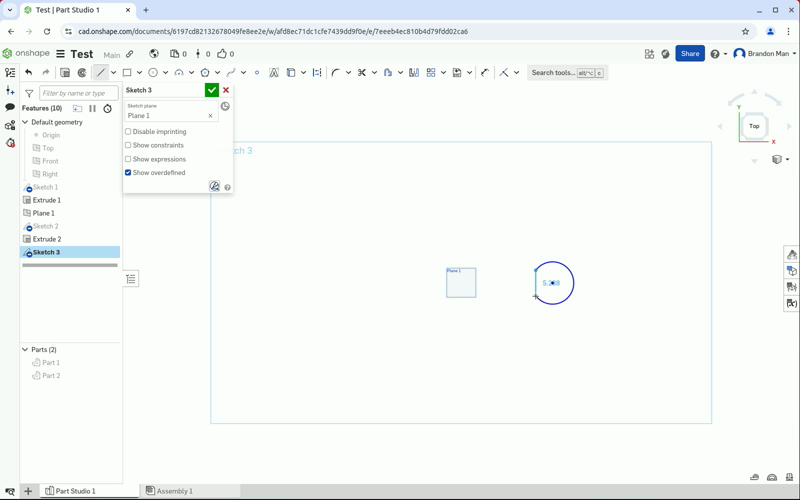
key(esc)
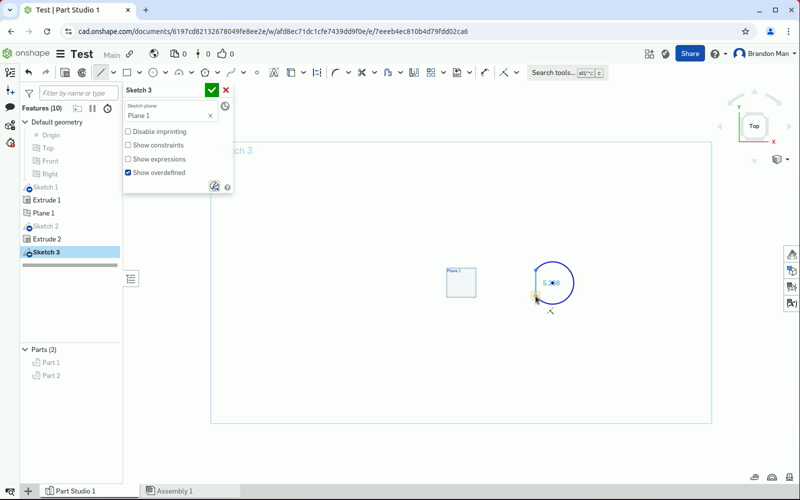
key(c)
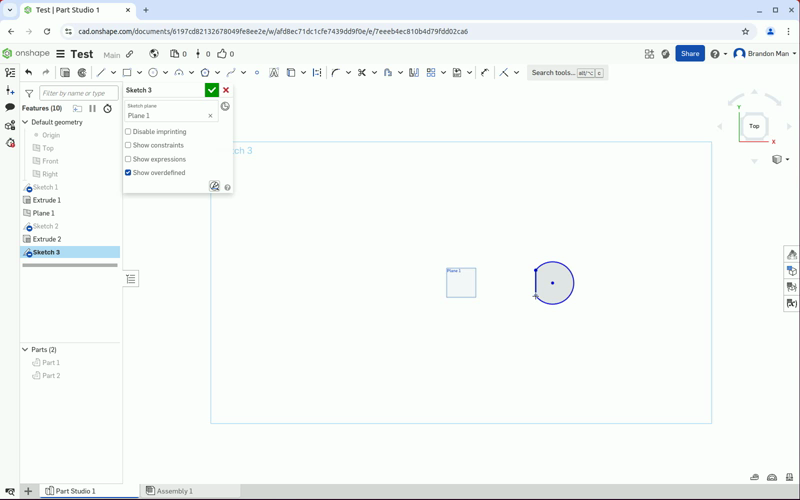
key_down(shift)
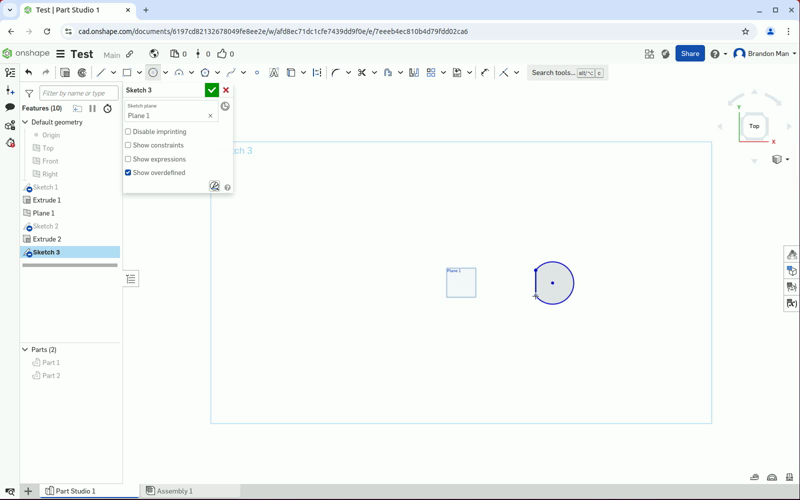
mouse_move(552, 282)
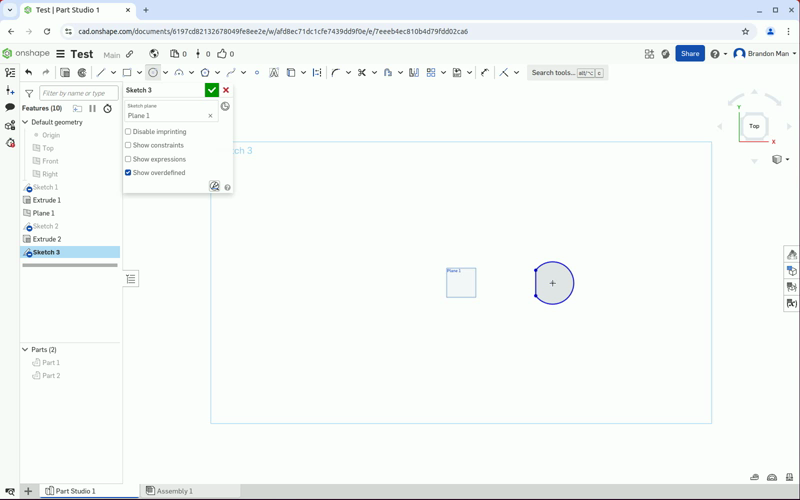
click(552, 282)
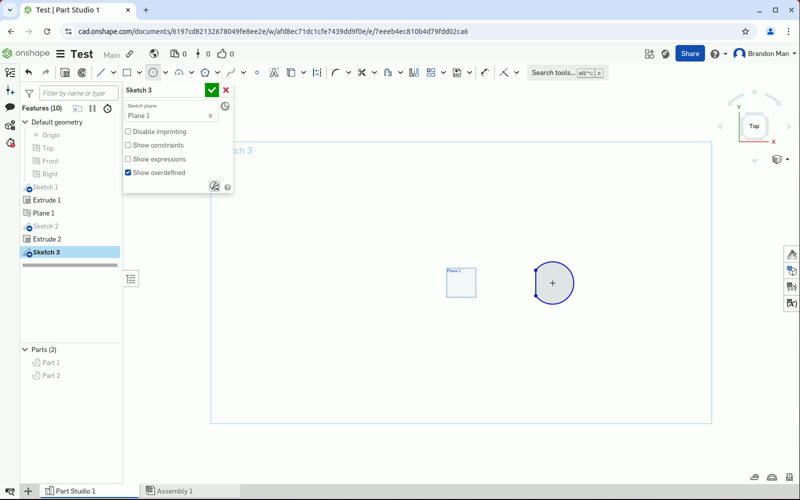
key_up(shift)
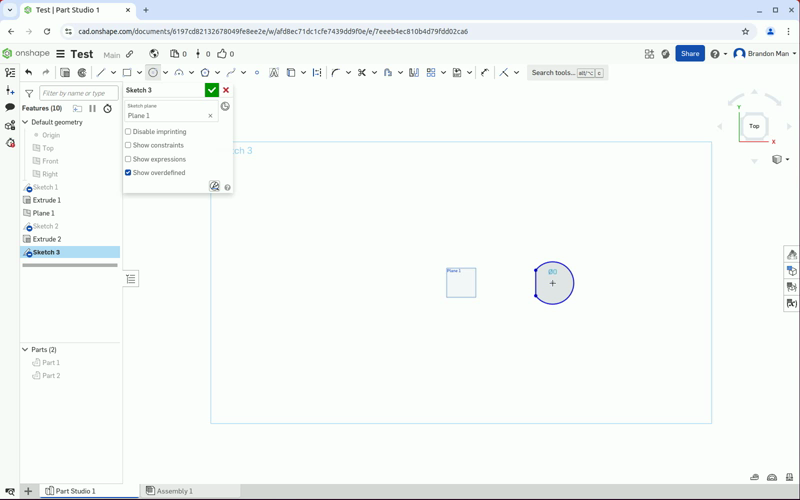
mouse_move(560, 282)
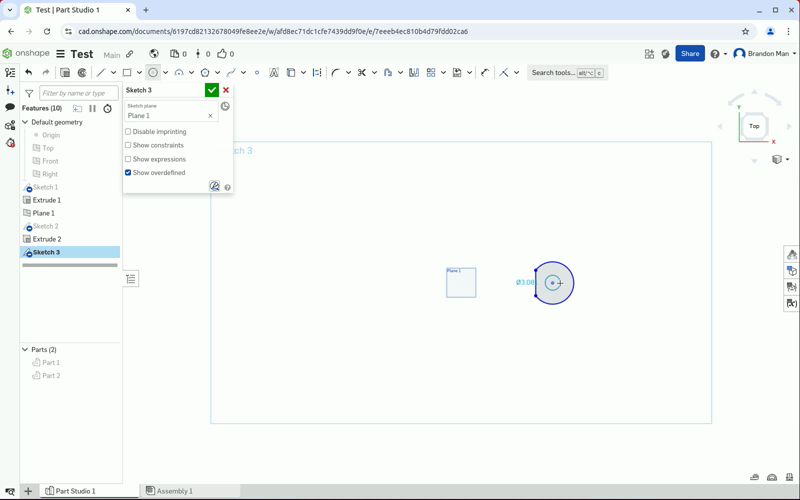
click(560, 282)
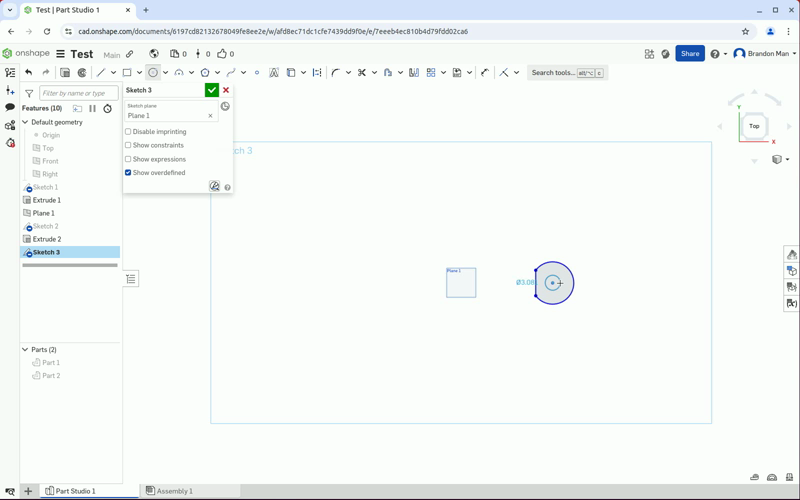
key(esc)
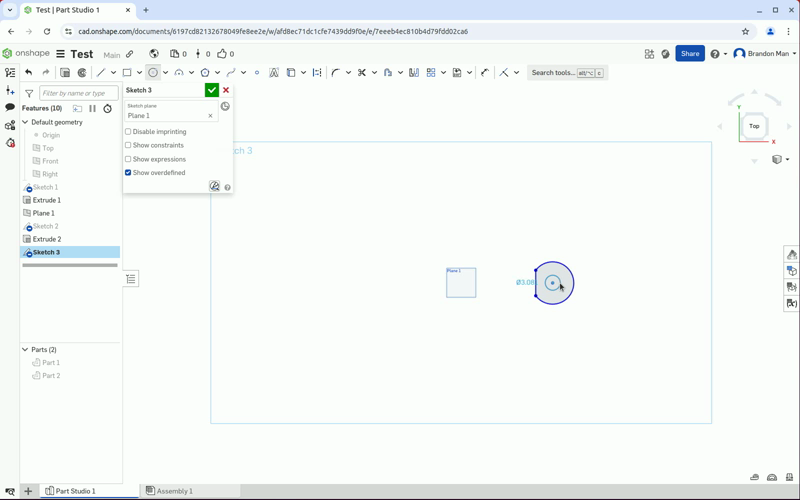
mouse_move(572, 280)
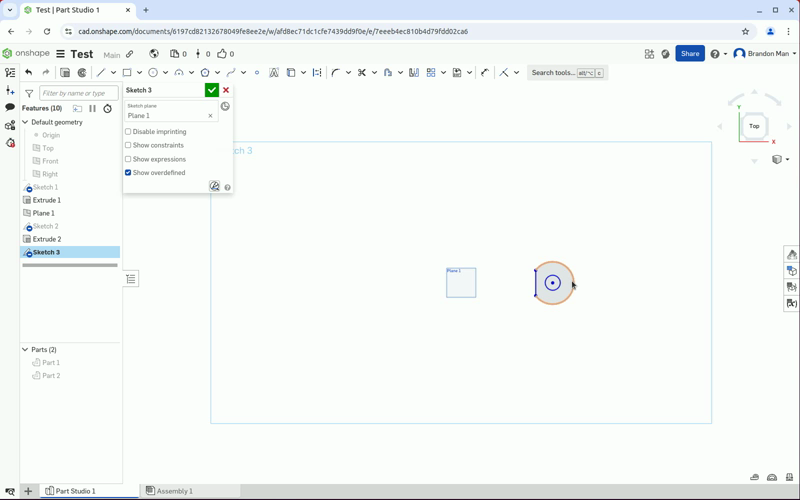
scroll(6)
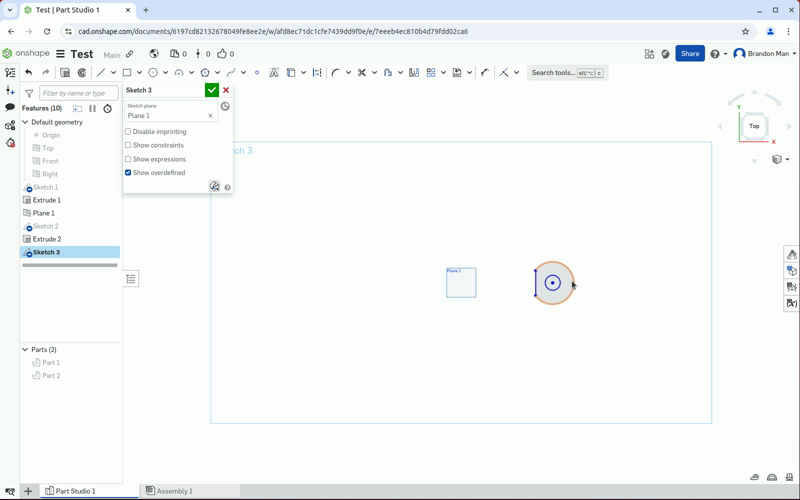
scroll(6)
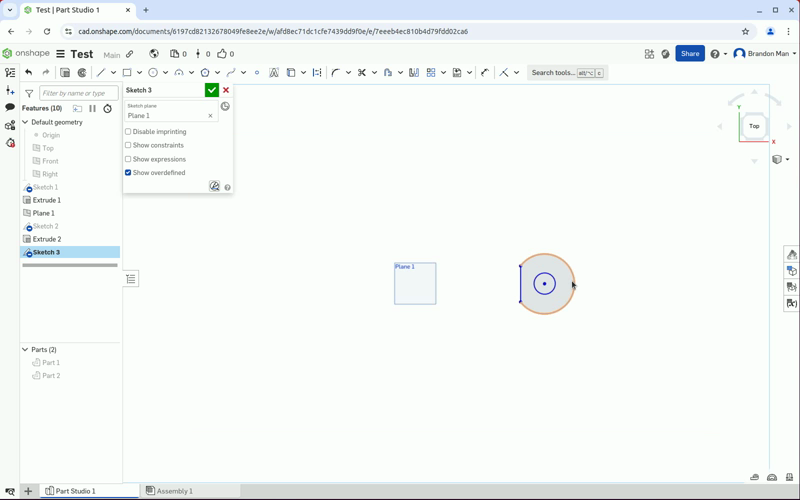
scroll(6)
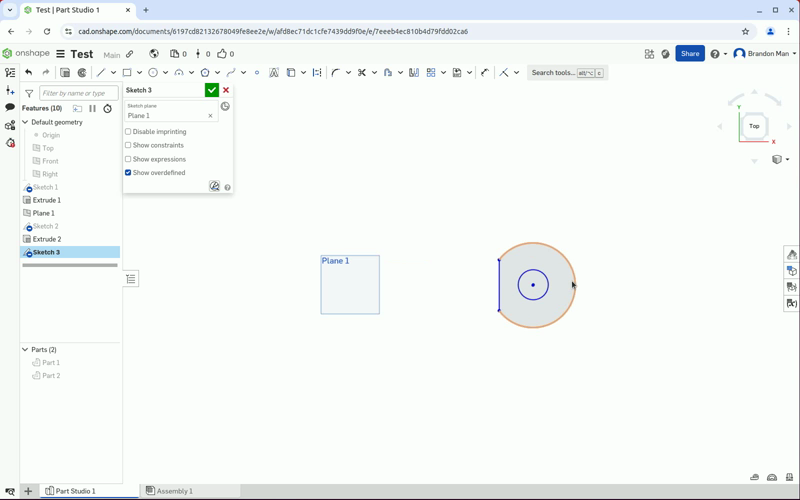
scroll(6)
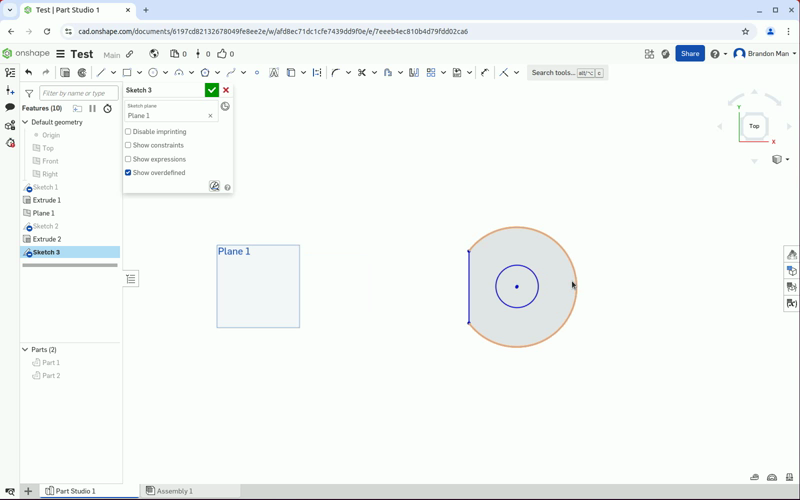
scroll(6)
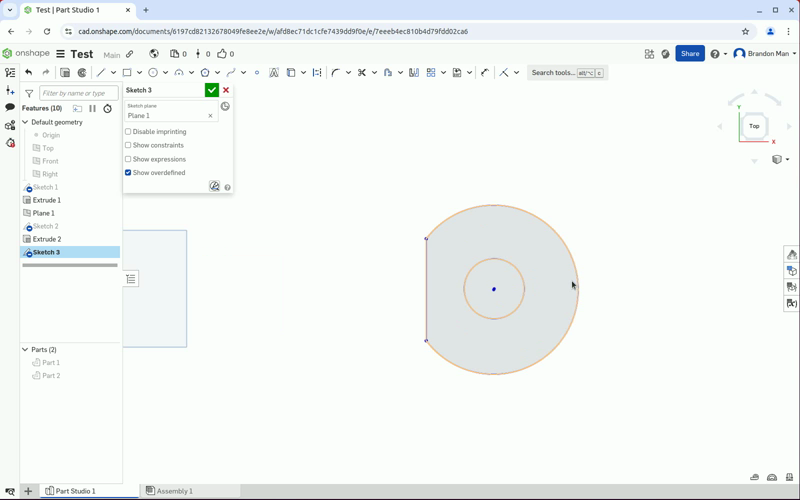
scroll(6)
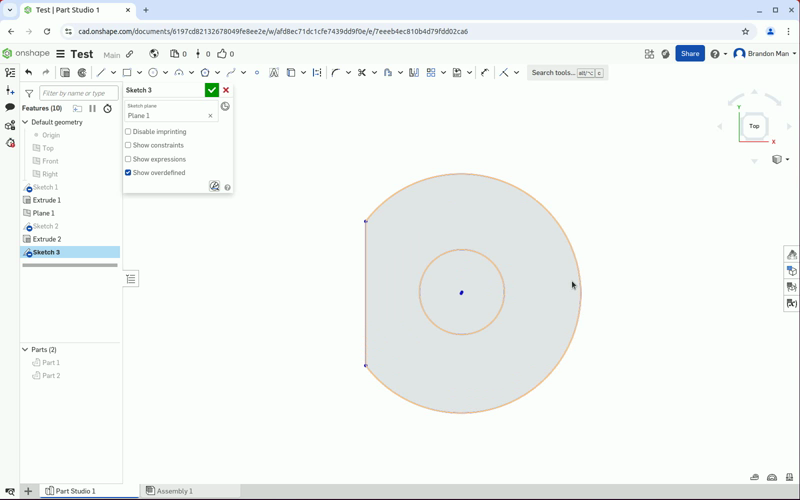
scroll(6)
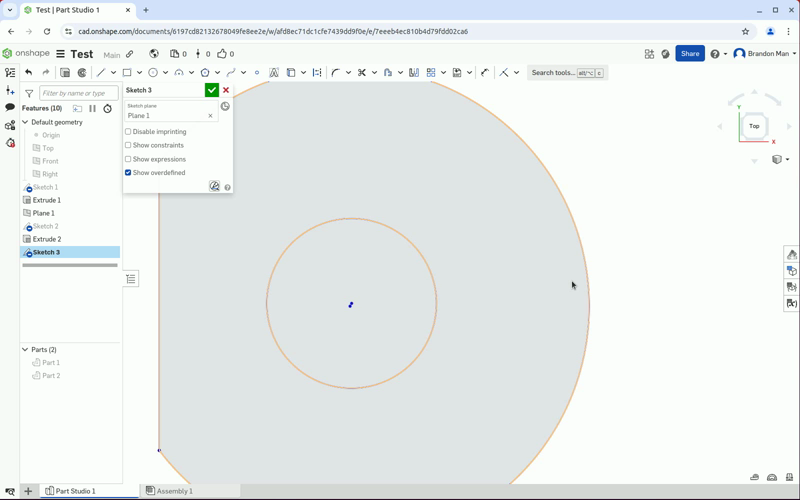
click(572, 280)
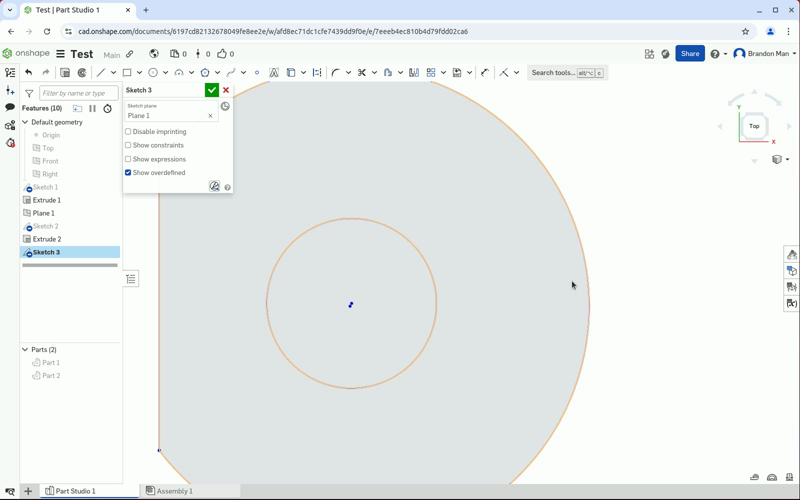
scroll(-6)
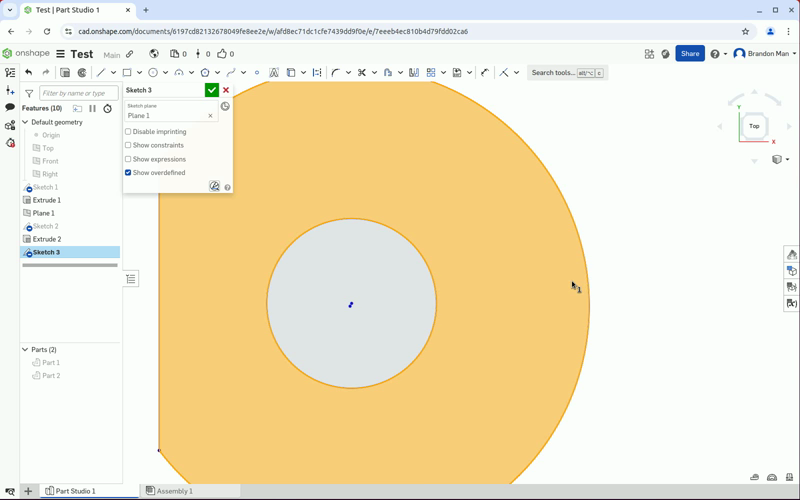
scroll(-6)
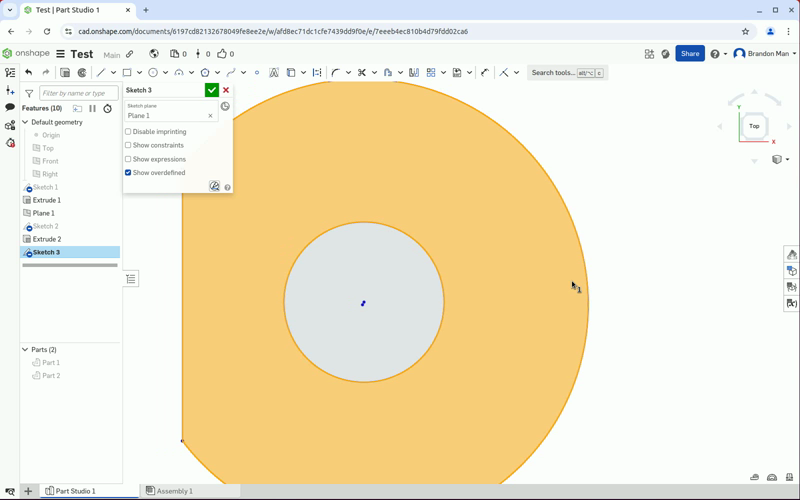
scroll(-6)
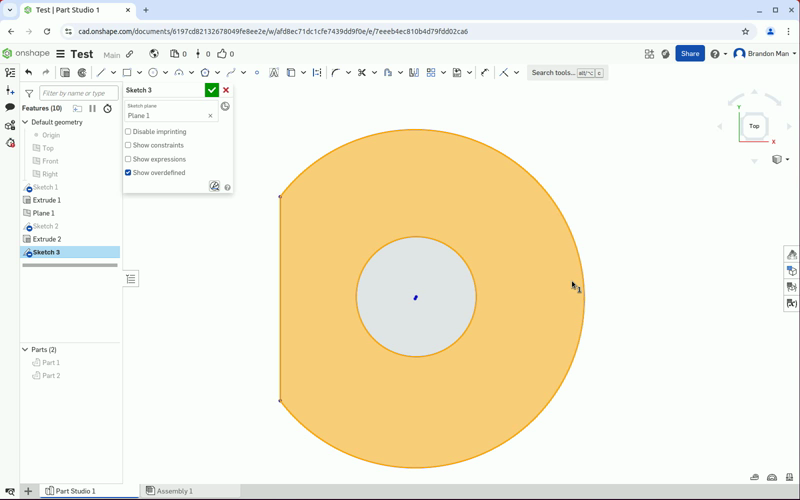
scroll(-6)
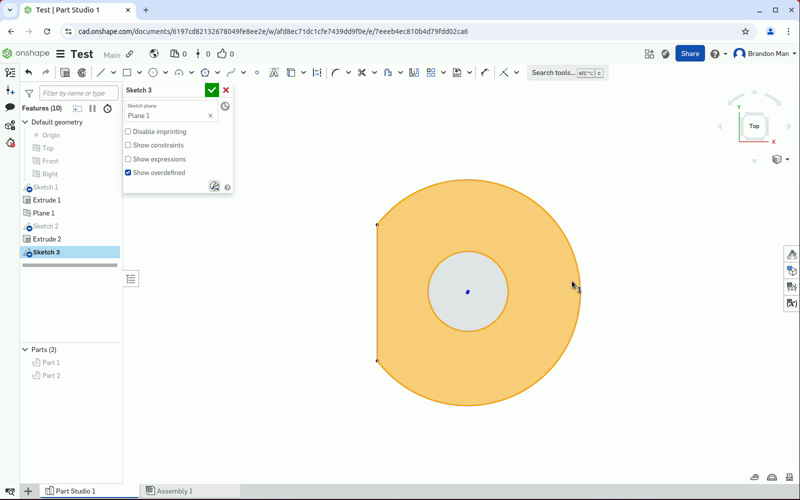
scroll(-6)
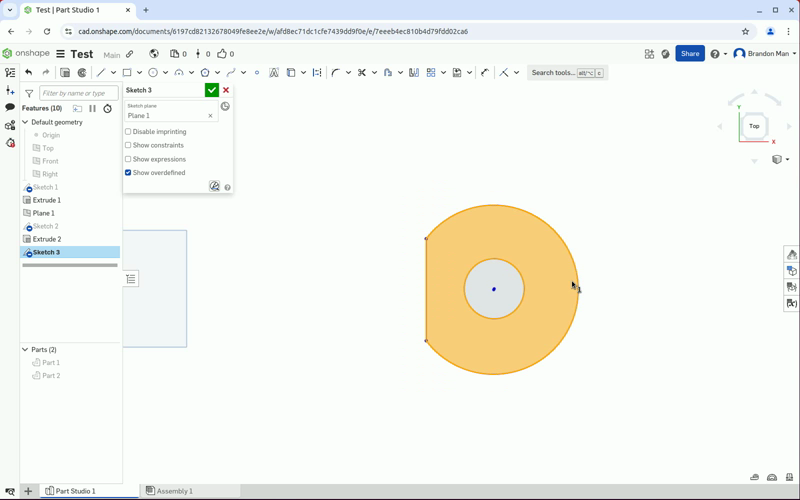
scroll(-6)
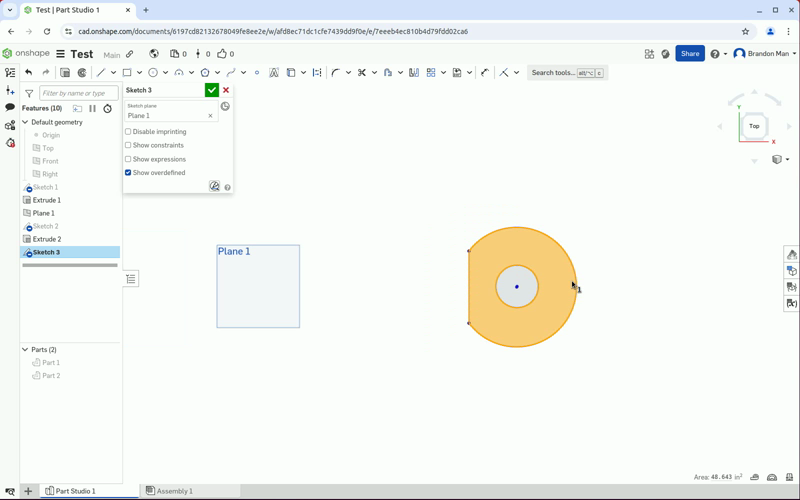
scroll(-6)
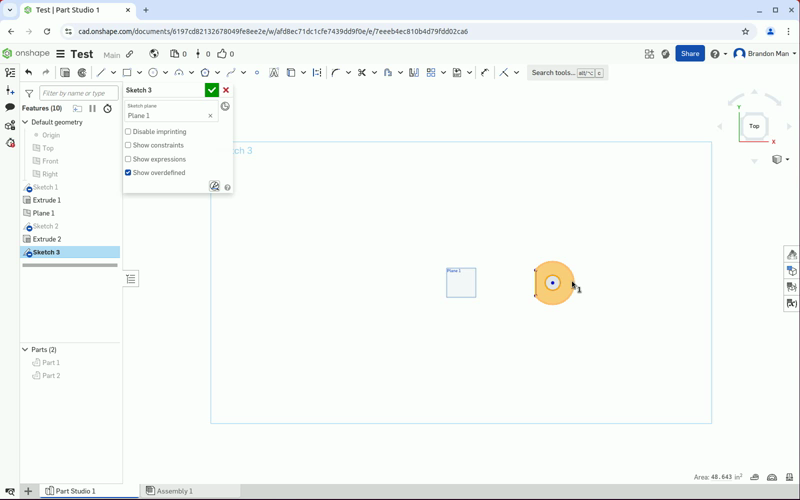
mouse_move(73, 352)
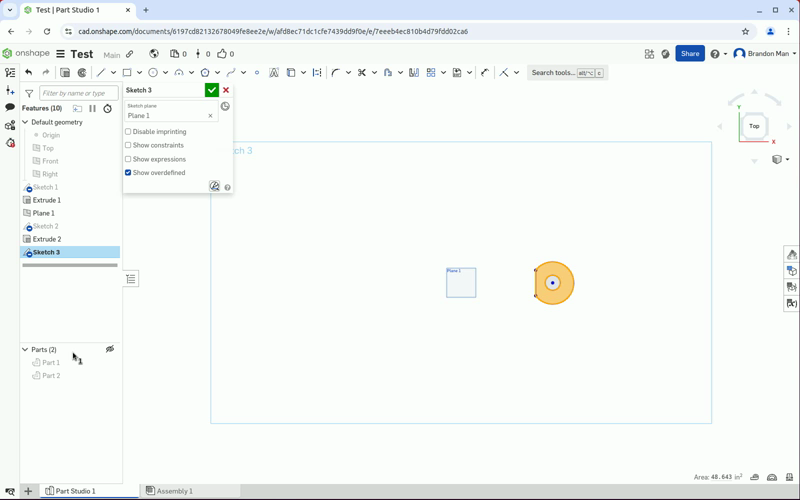
key(shift+y)
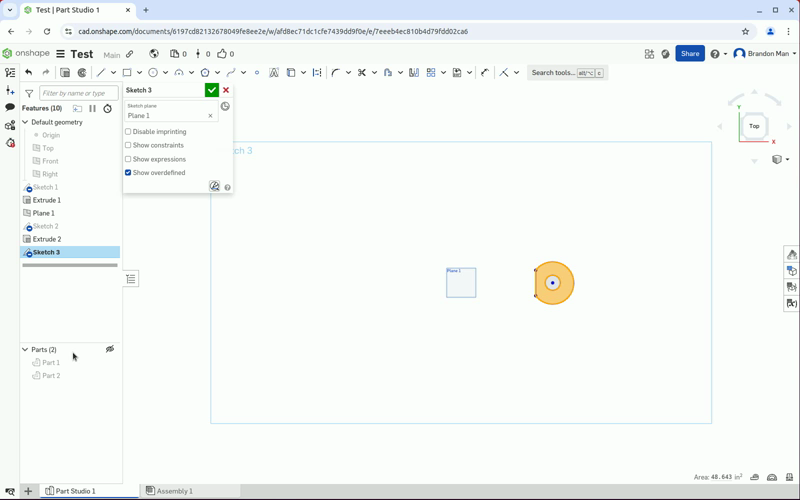
key(shift+e)
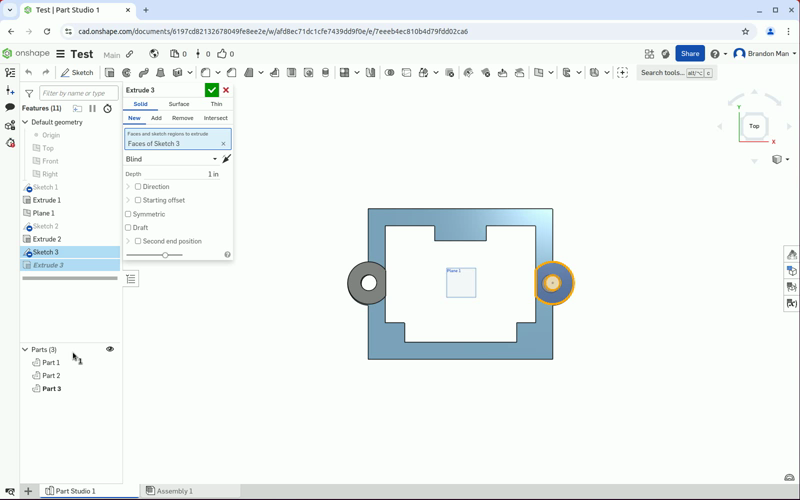
mouse_move(143, 106)
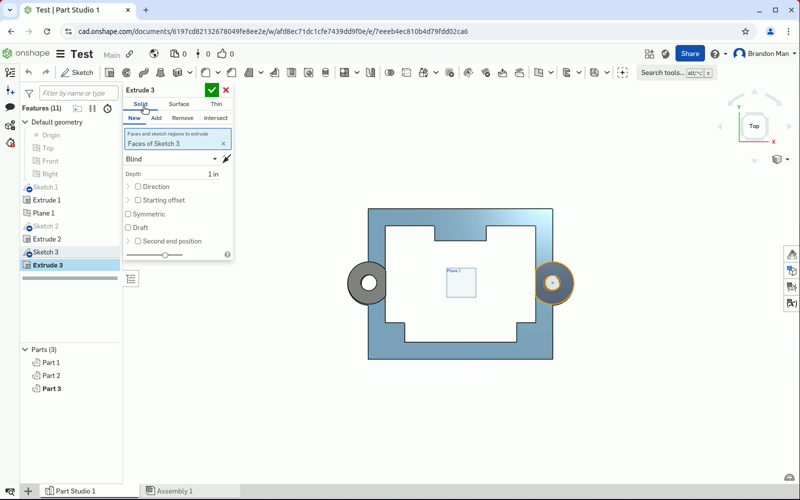
click(143, 106)
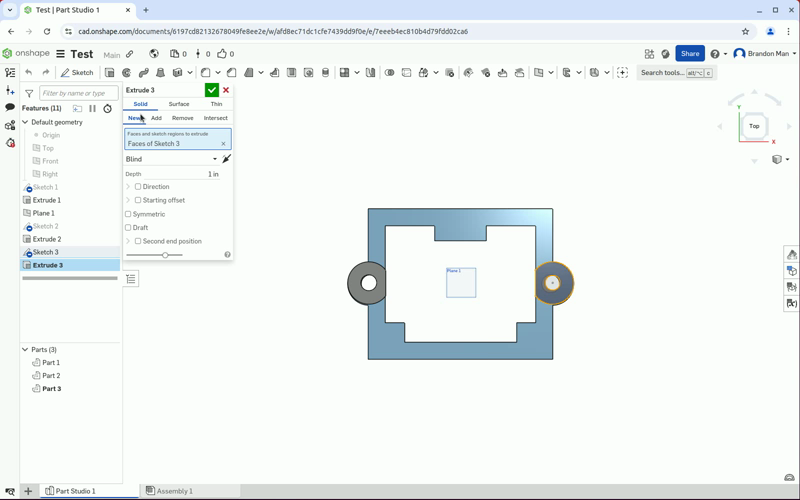
mouse_move(137, 120)
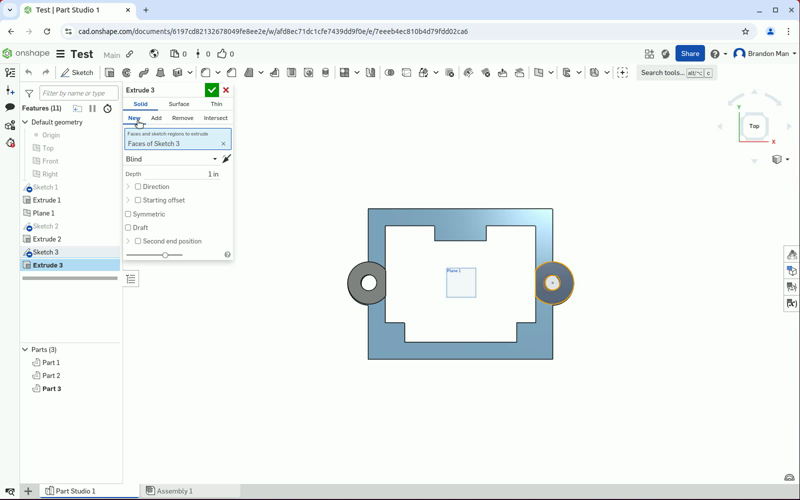
click(137, 120)
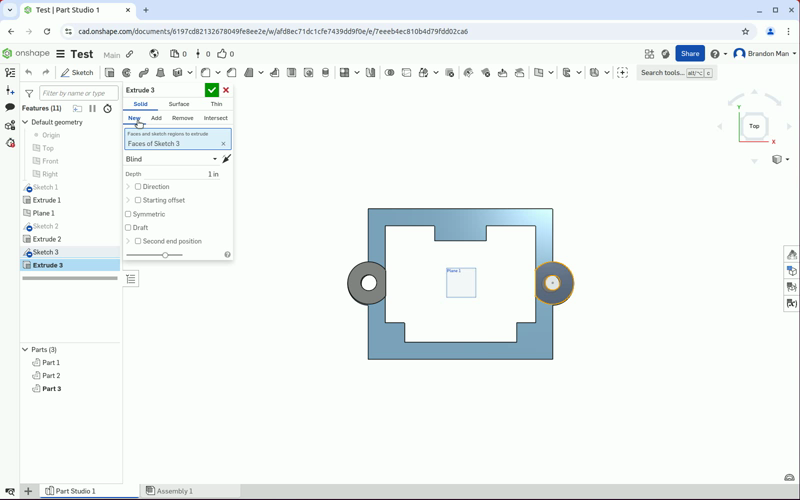
key(tab, 4)
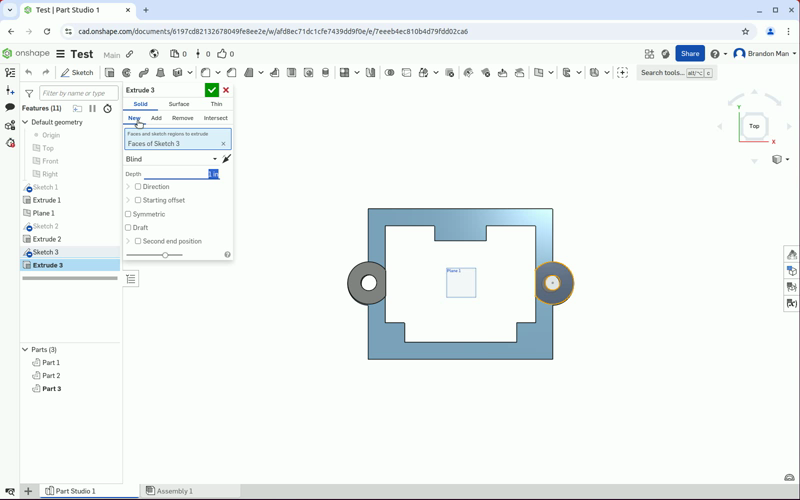
text(3.129)
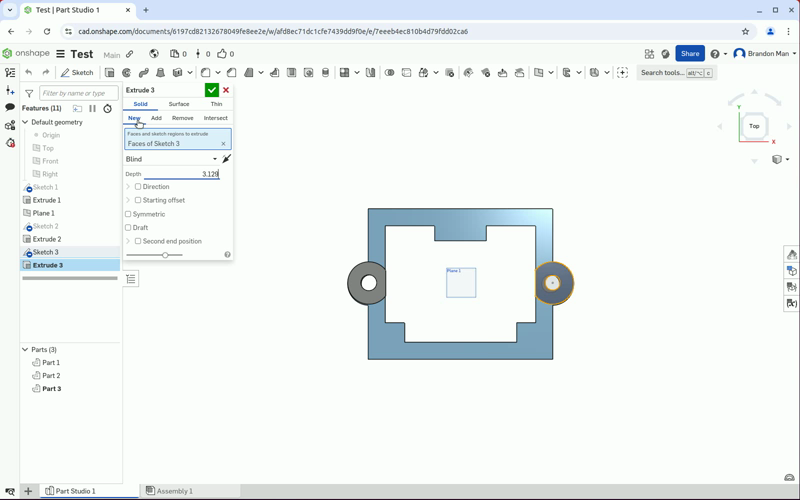
key(enter)
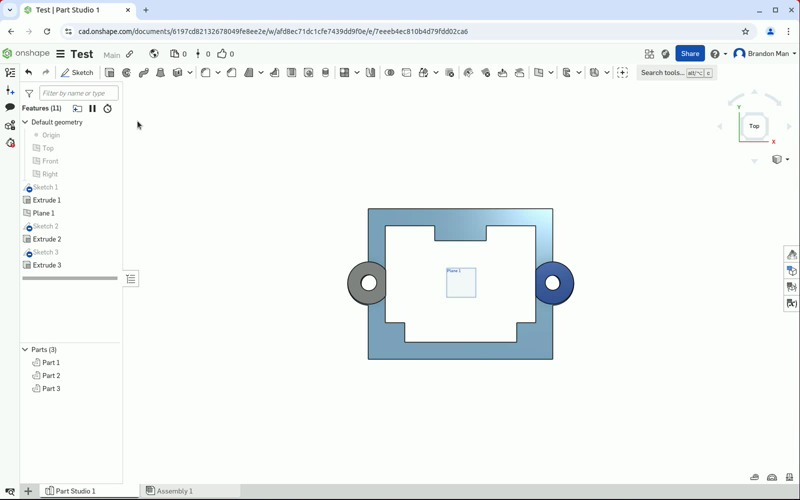
key(shift+h)
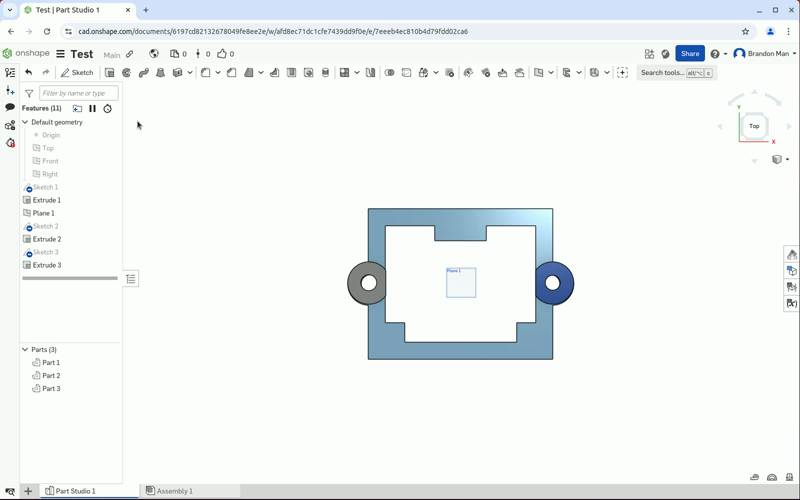
key(shift+h)
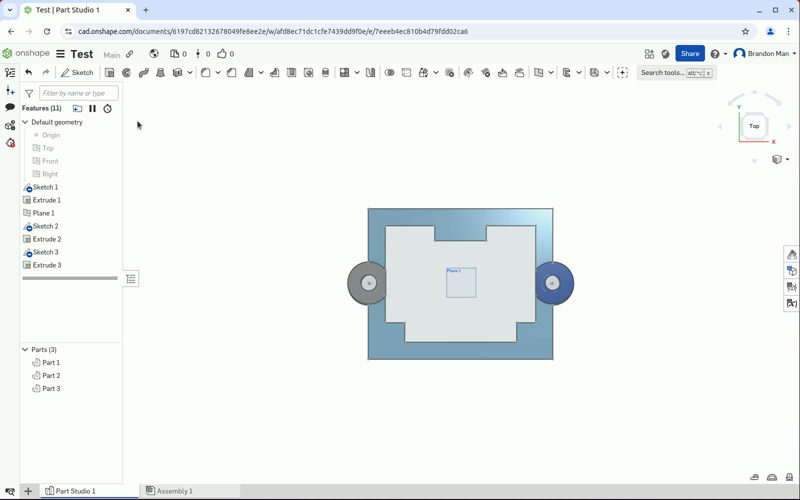
key(shift+7)
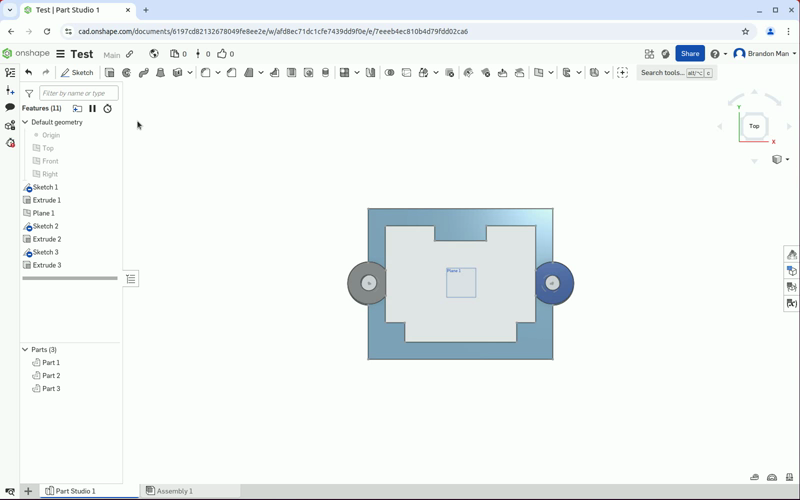
key(up, 3)
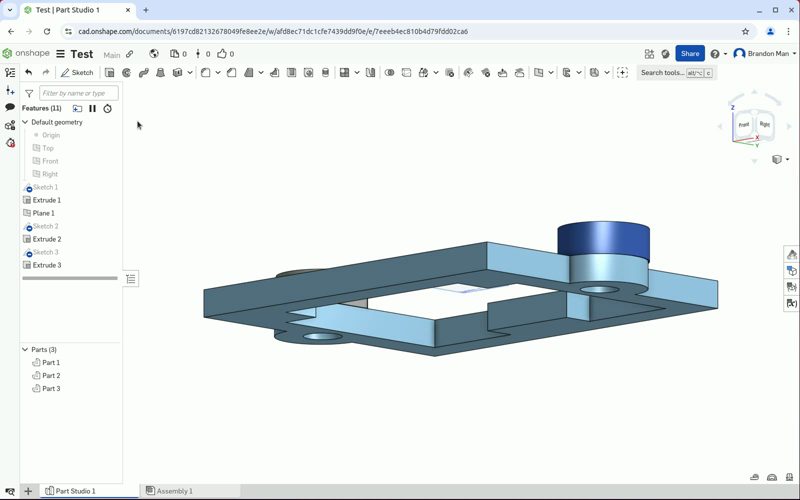
key(left, 3)
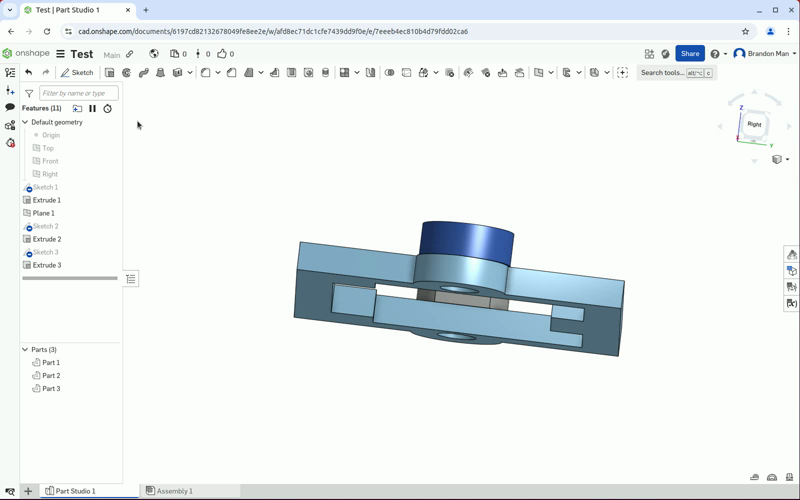
key(right, 3)
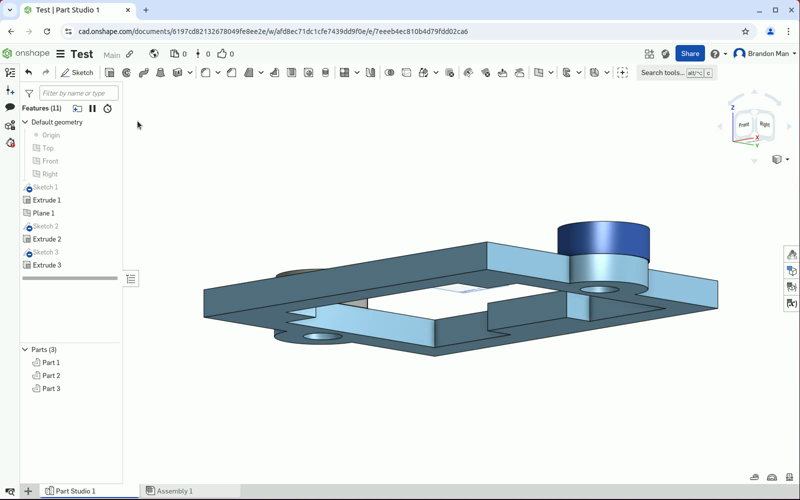
key(down, 3)
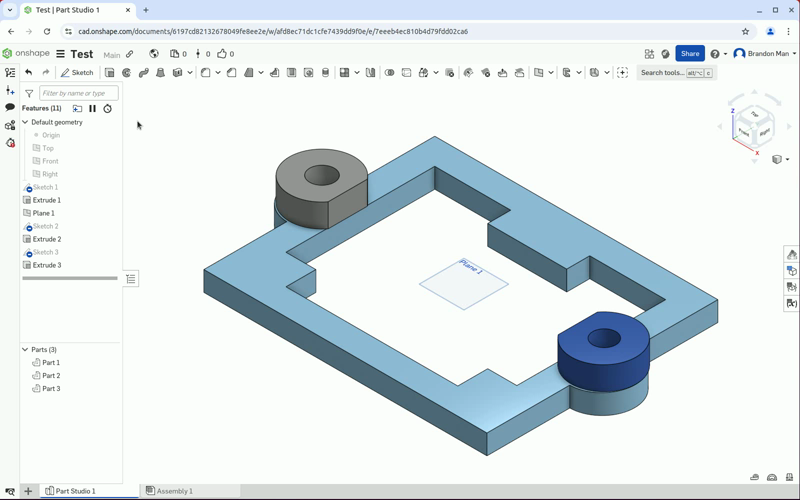
mouse_move(73, 189)
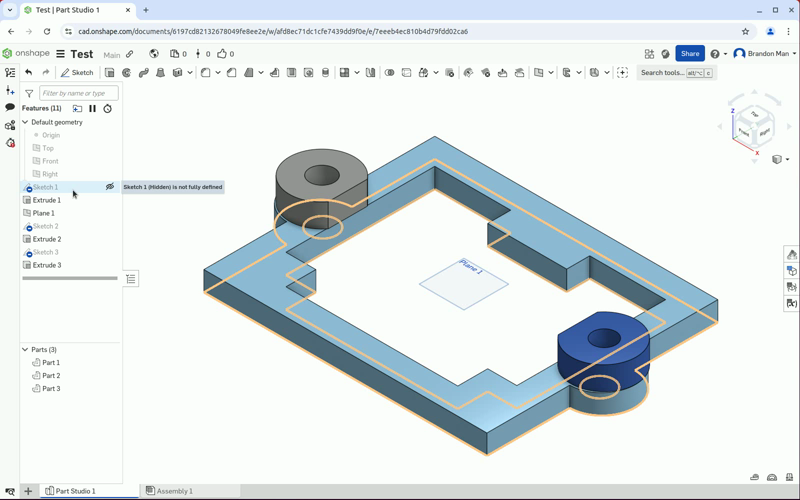
click(73, 189)